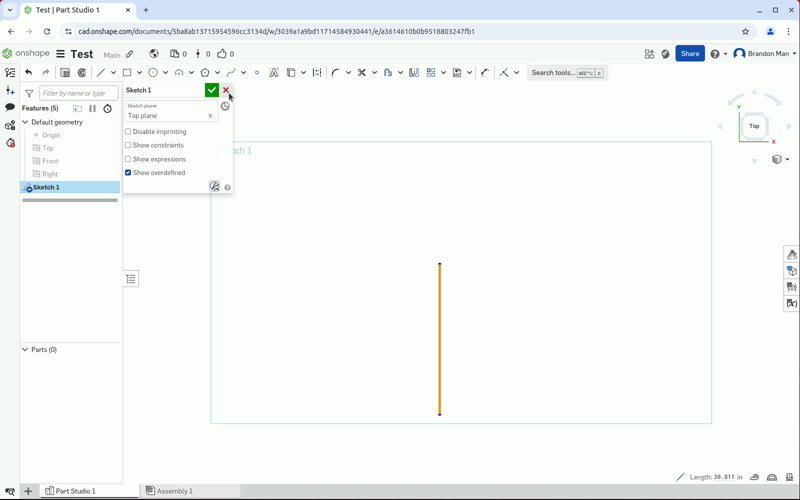
key(shift+h)
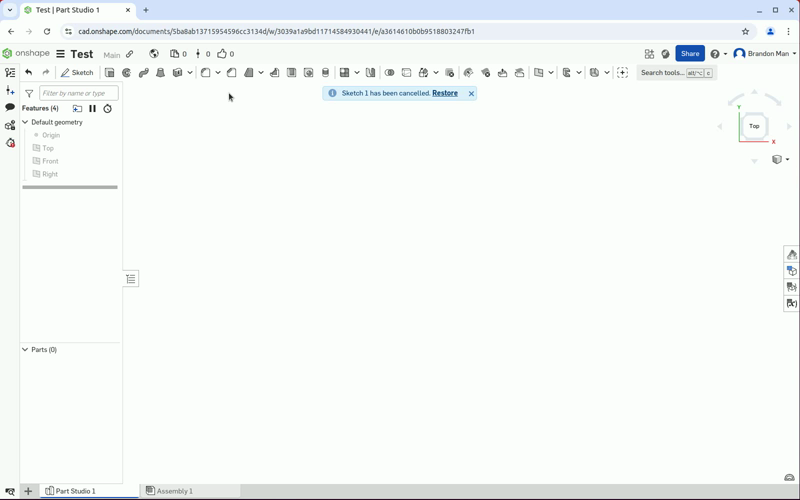
mouse_move(73, 352)
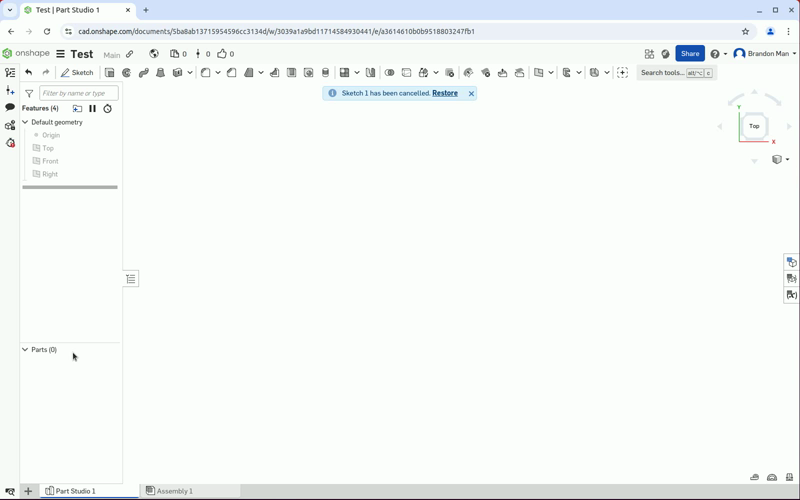
key(y)
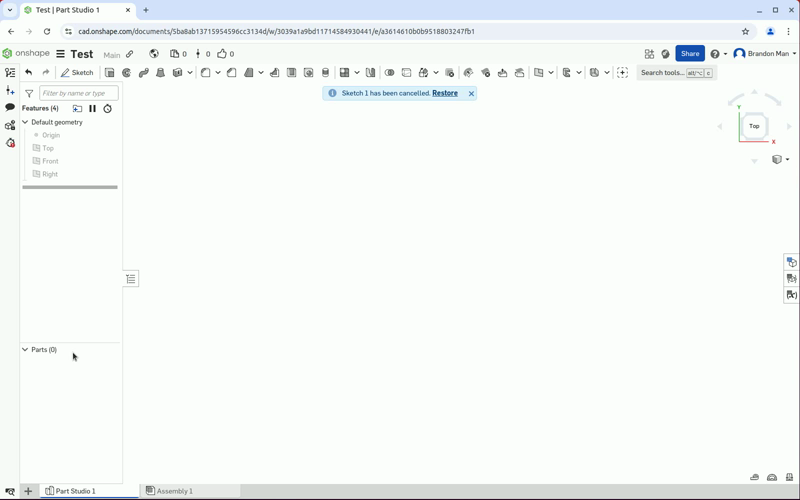
key(shift+p)
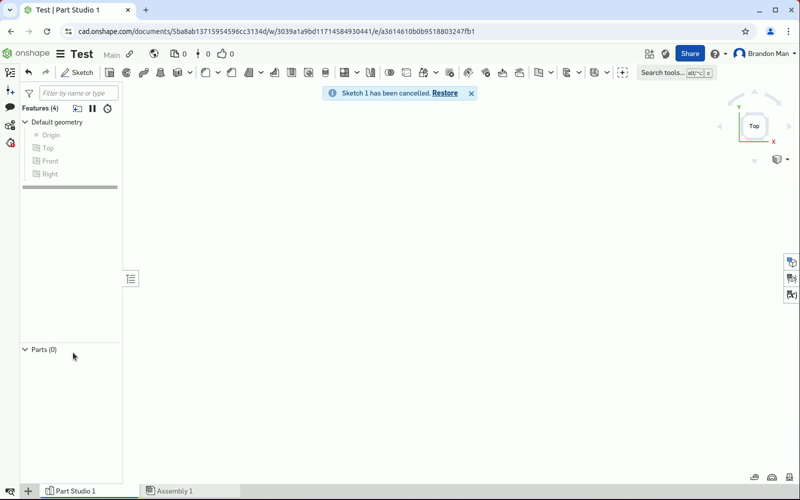
key(space)
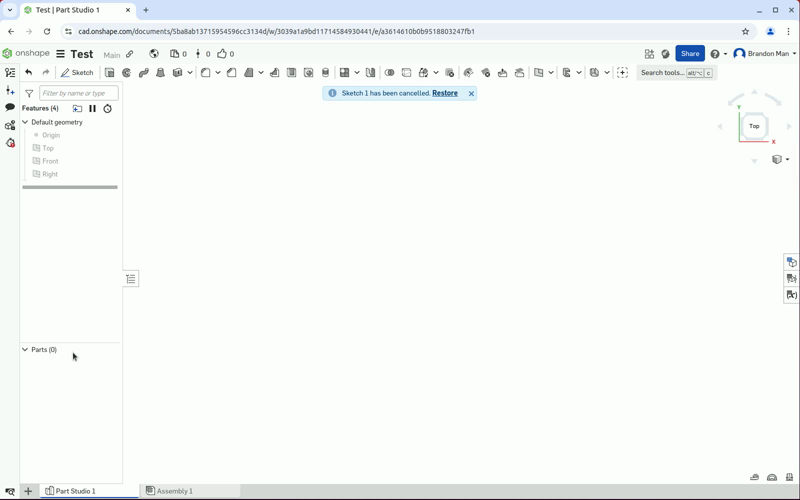
key_down(shift)
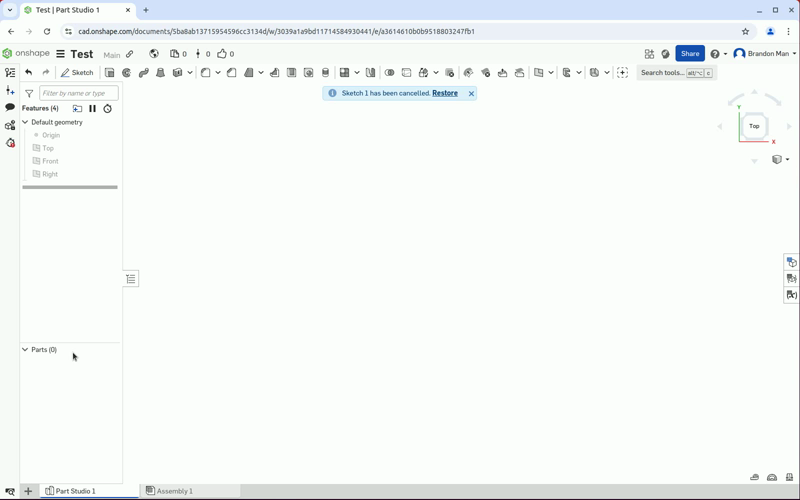
key(up)
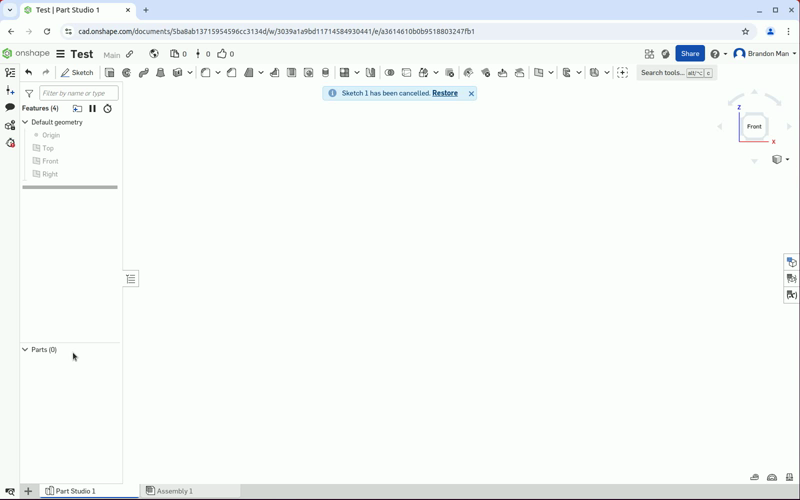
key_up(shift)
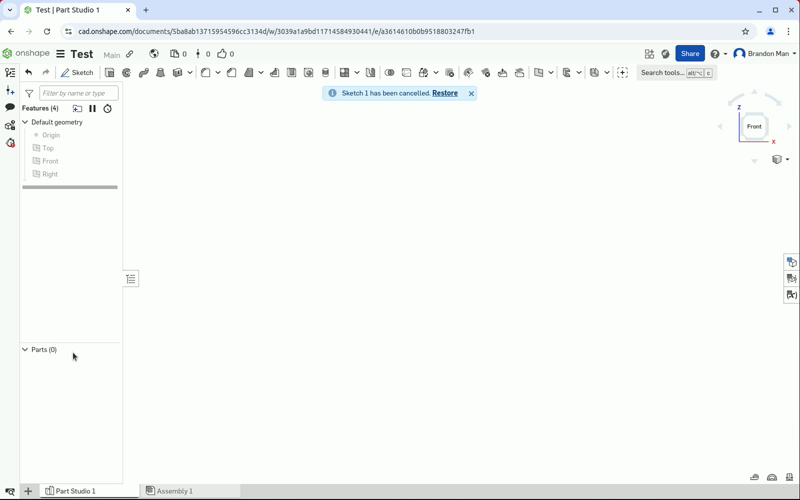
mouse_move(73, 352)
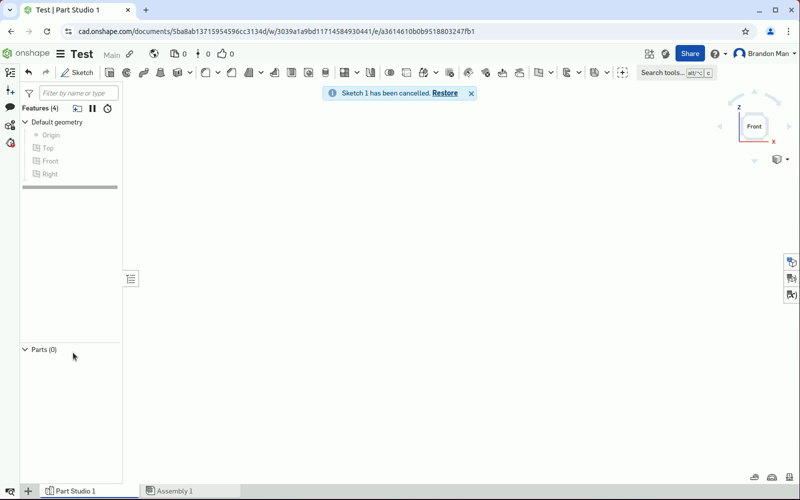
key(shift+y)
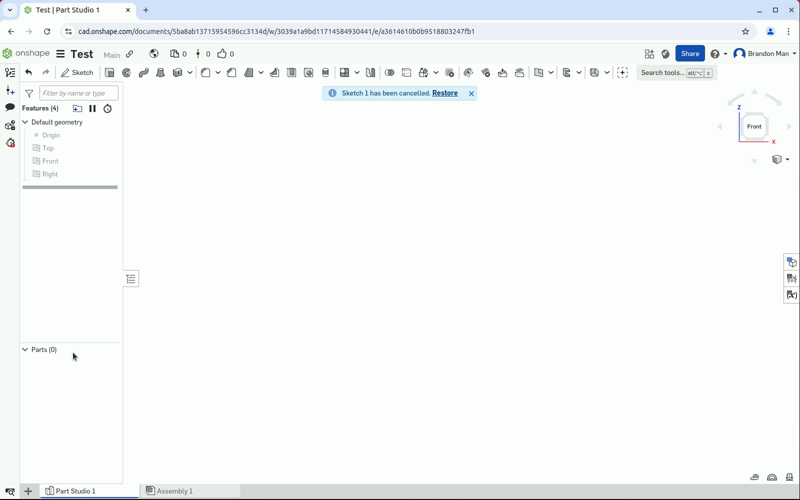
key(shift+s)
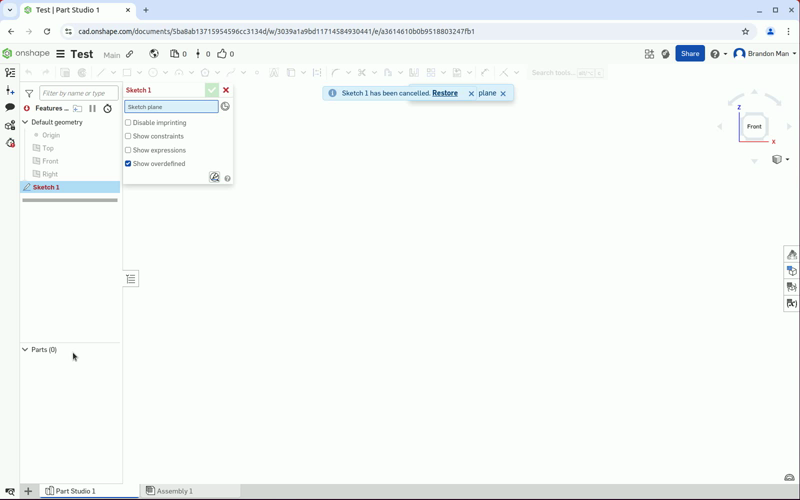
mouse_move(73, 163)
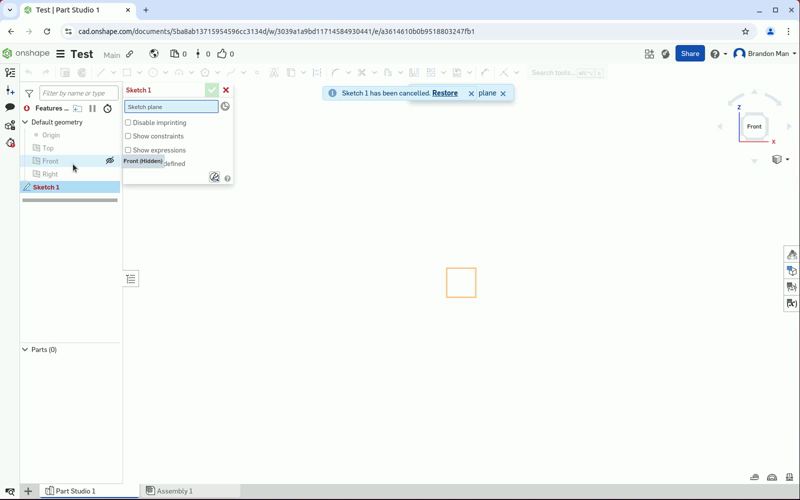
click(73, 163)
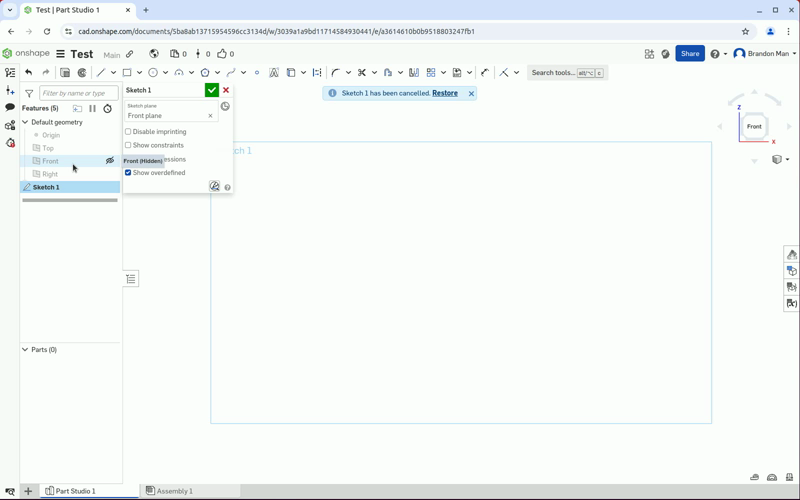
mouse_move(73, 352)
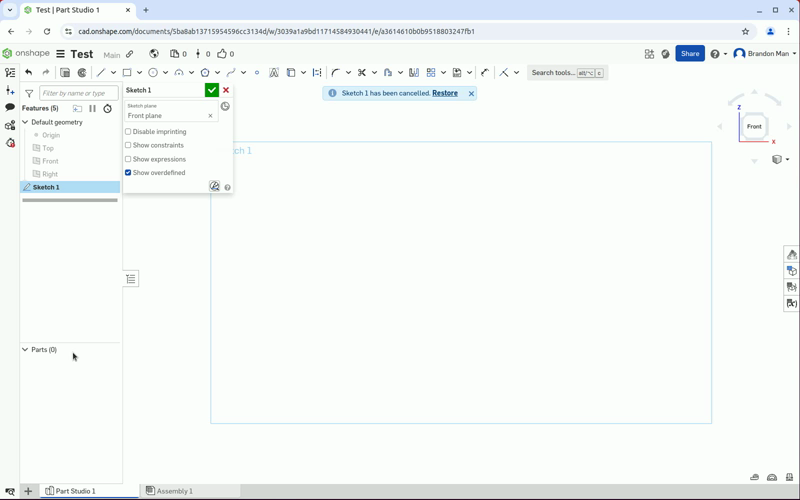
key(y)
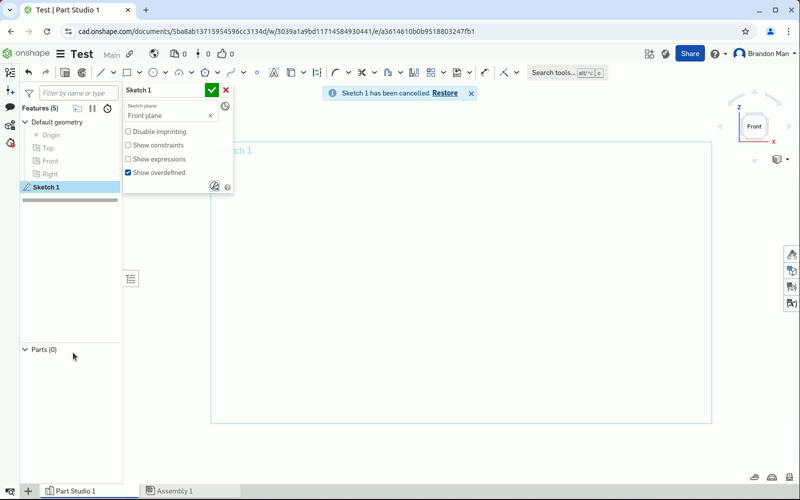
key(l)
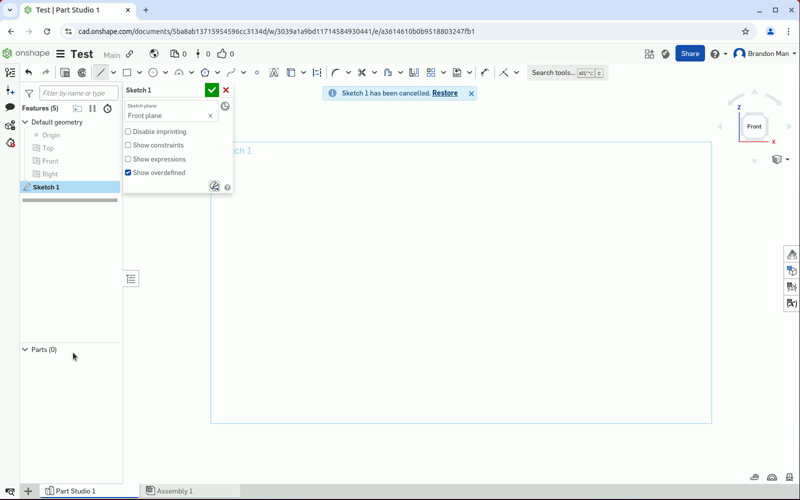
key_down(shift)
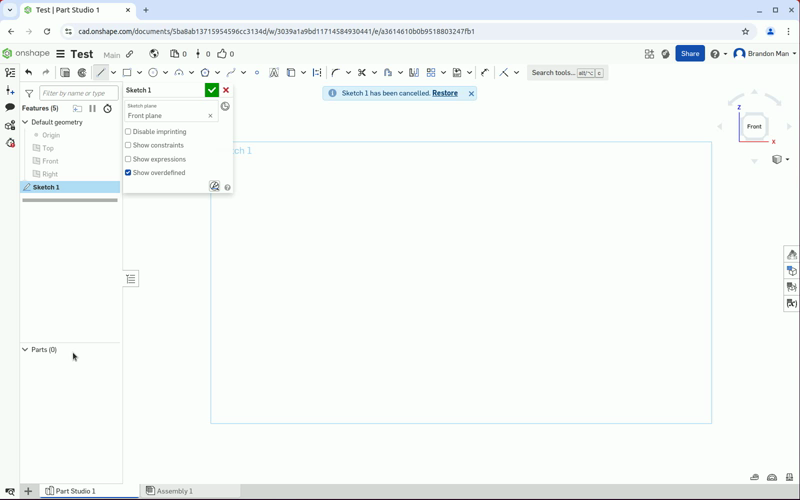
mouse_move(348, 292)
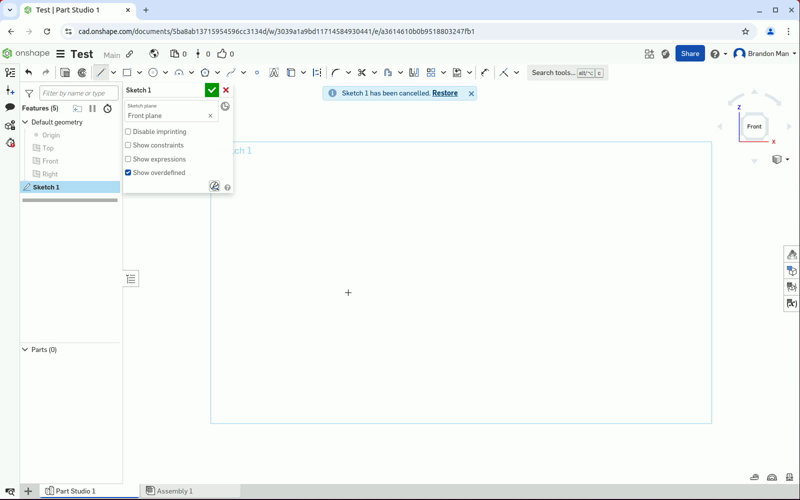
click(348, 292)
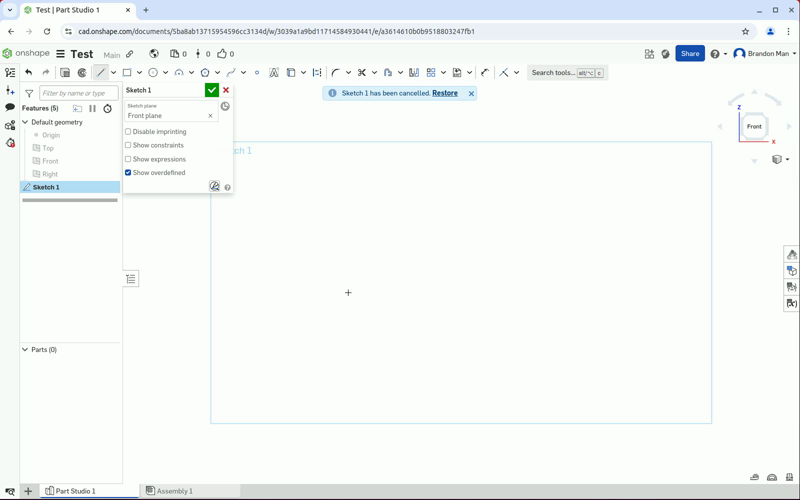
key_up(shift)
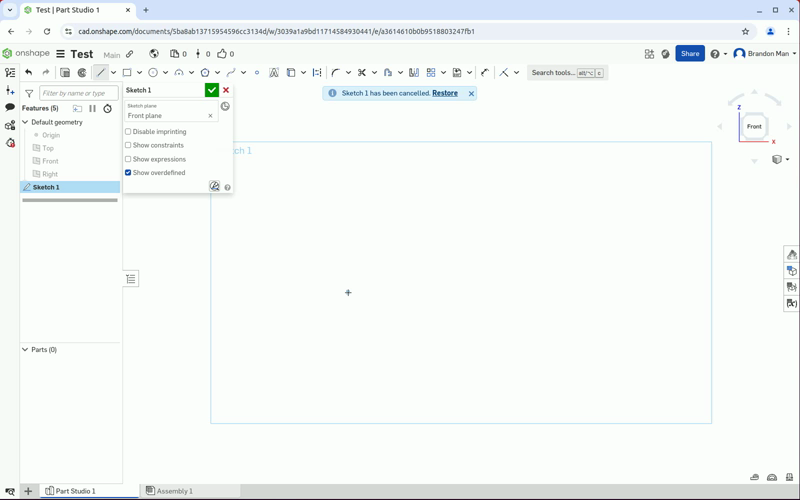
key_down(shift)
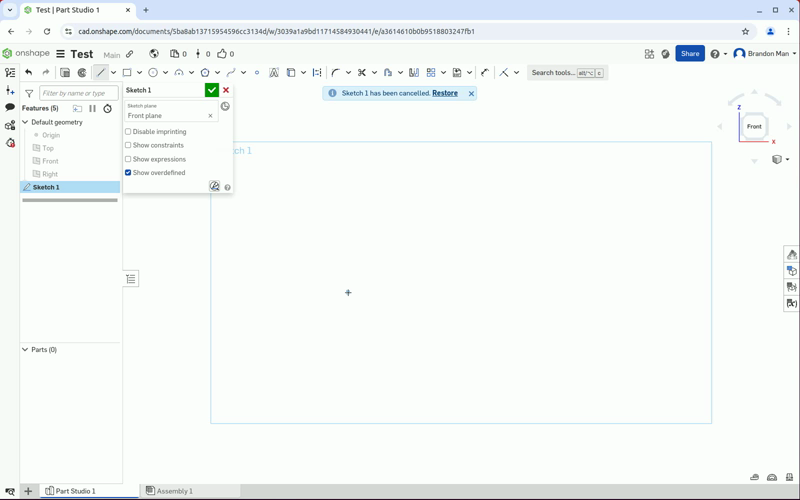
mouse_move(572, 292)
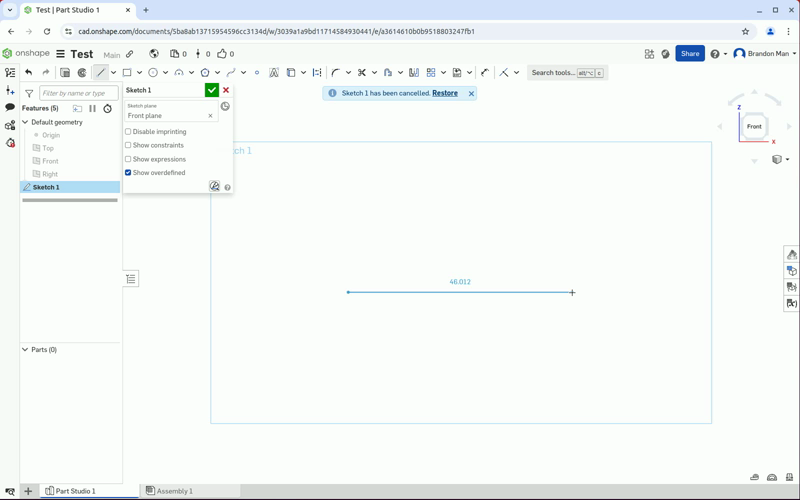
click(572, 292)
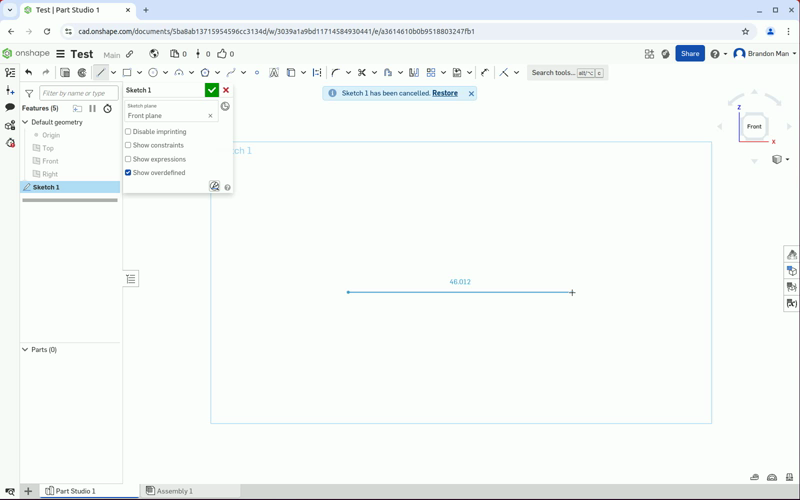
key_up(shift)
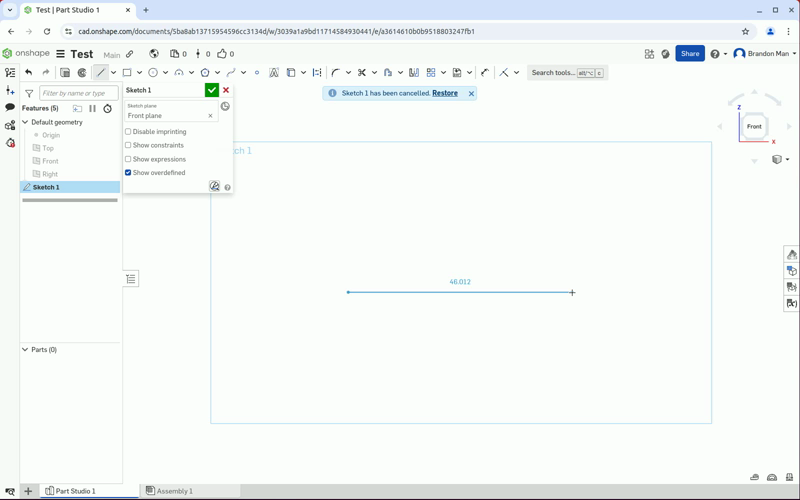
key_down(shift)
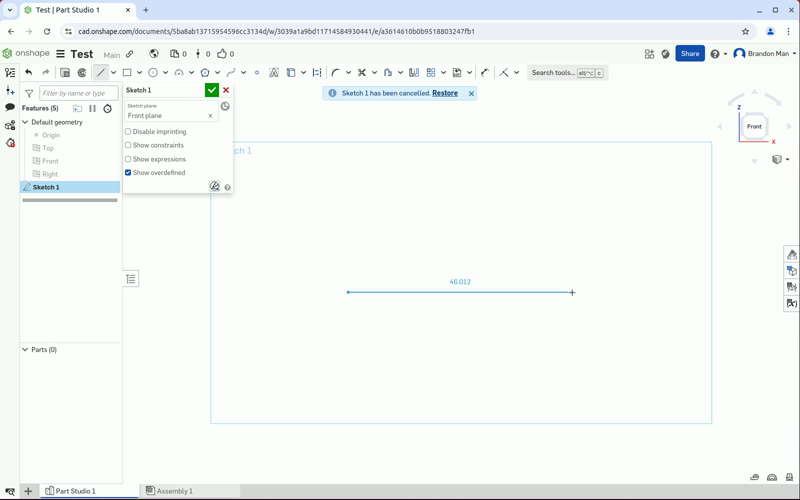
mouse_move(589, 292)
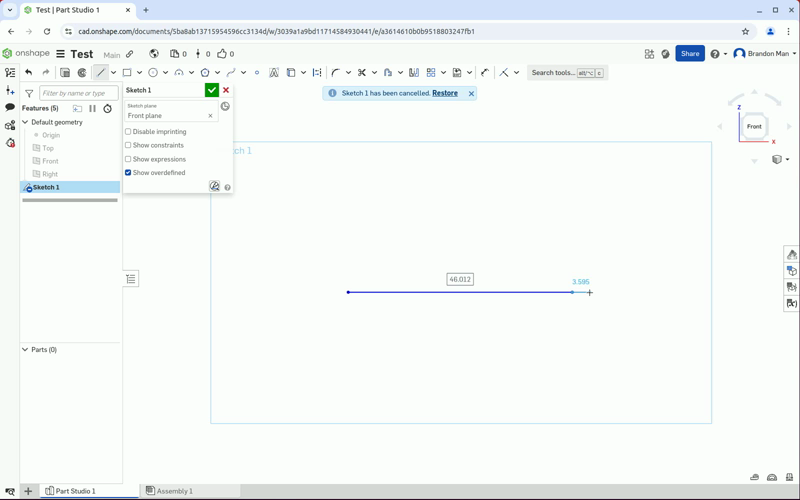
mouse_move(572, 273)
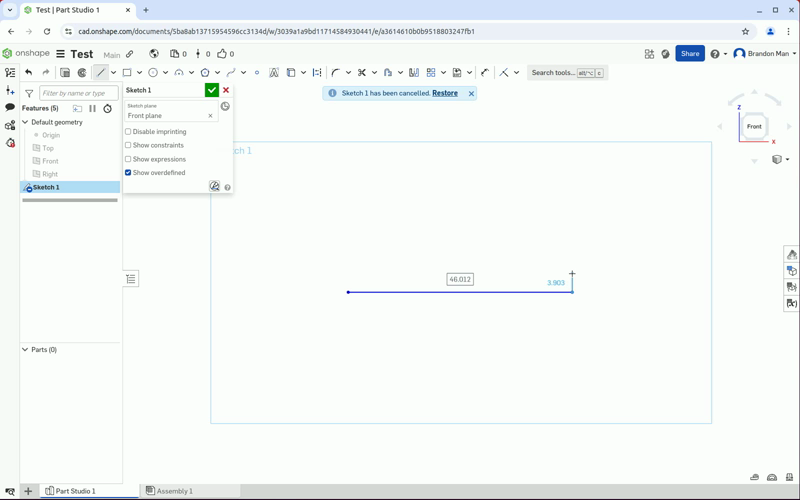
click(572, 273)
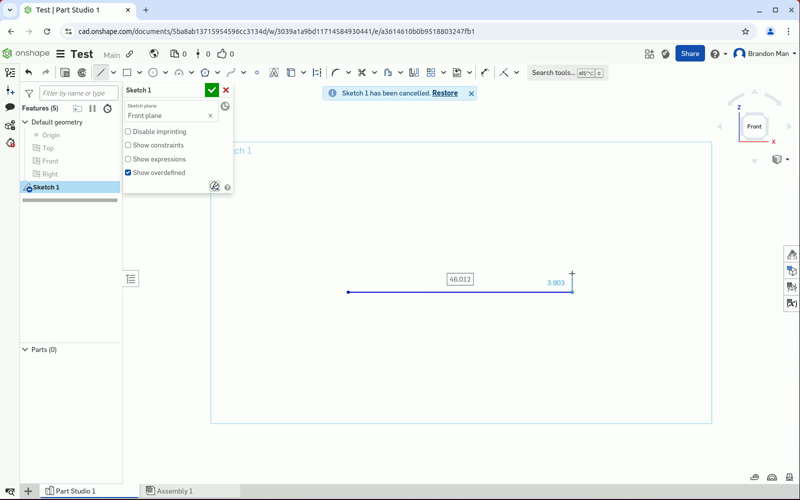
key_up(shift)
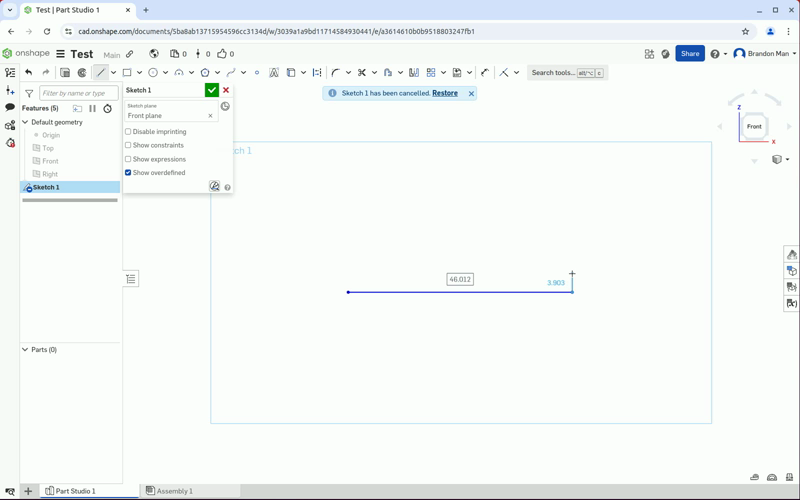
key_down(shift)
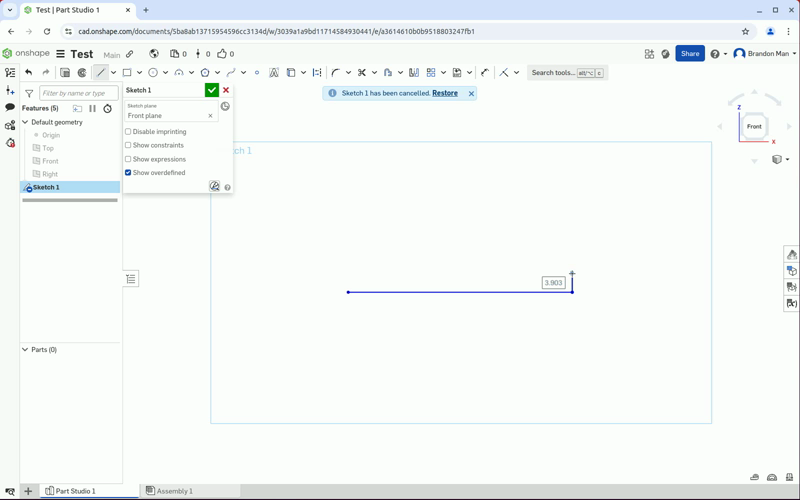
mouse_move(348, 273)
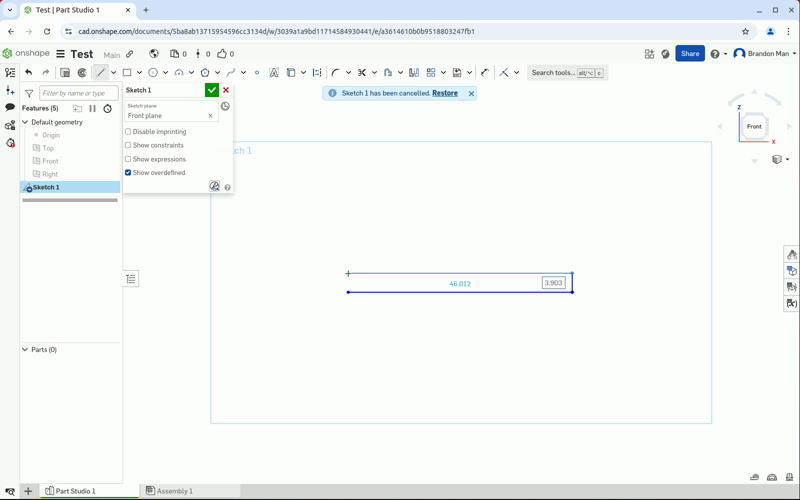
click(348, 273)
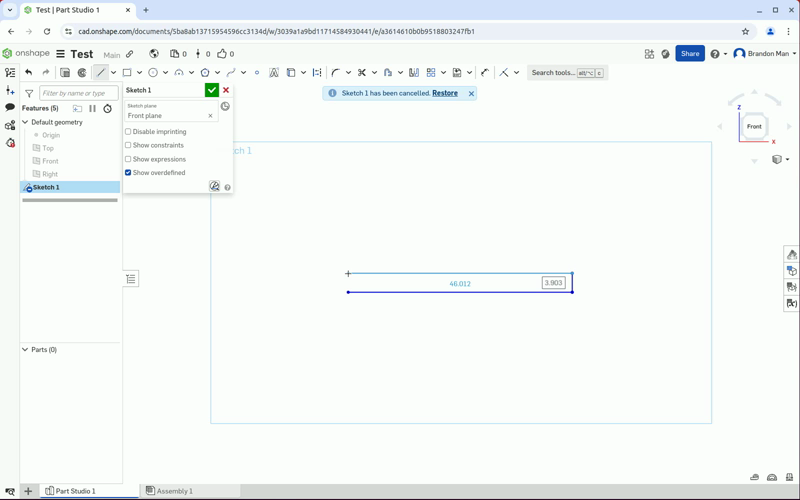
key_up(shift)
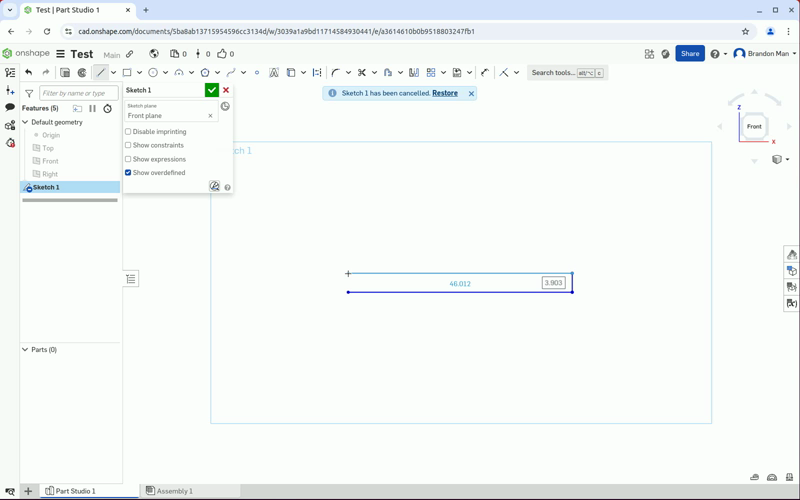
mouse_move(378, 273)
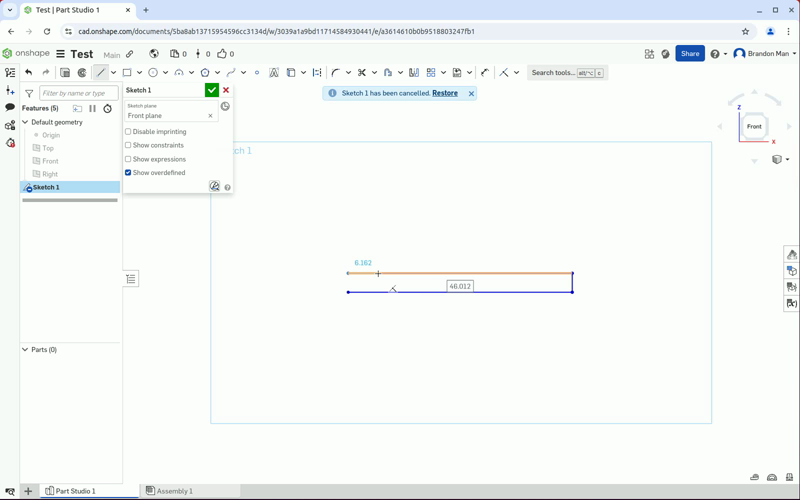
key_down(shift)
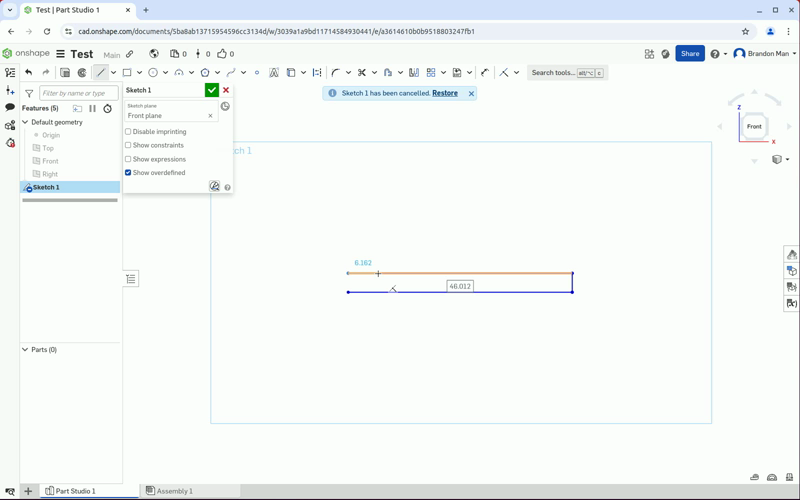
mouse_move(348, 292)
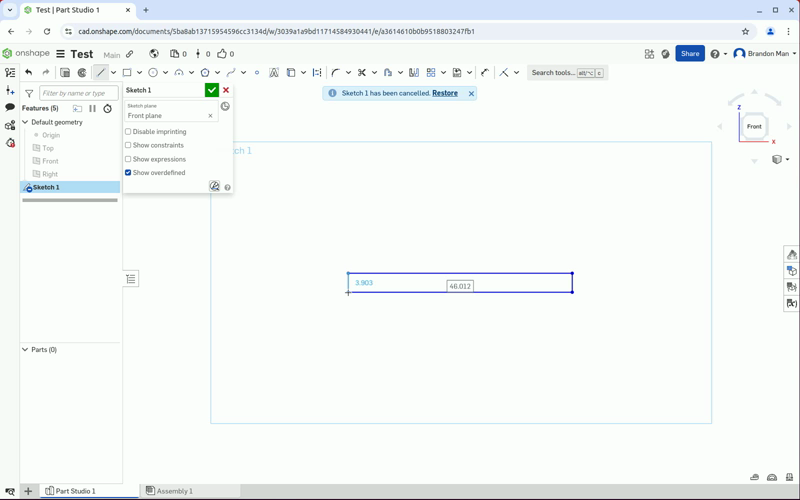
key_up(shift)
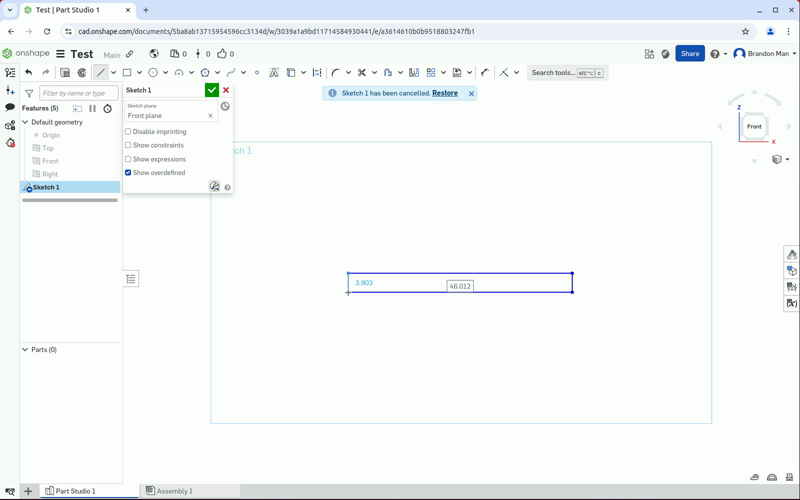
click(348, 292)
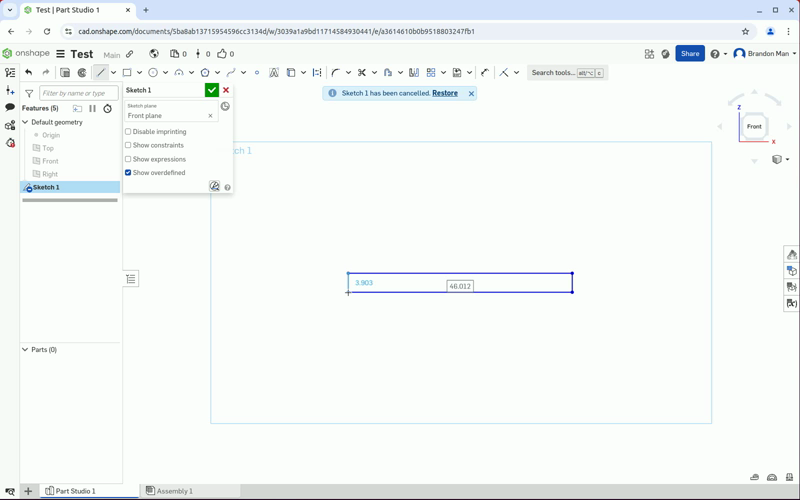
key(esc)
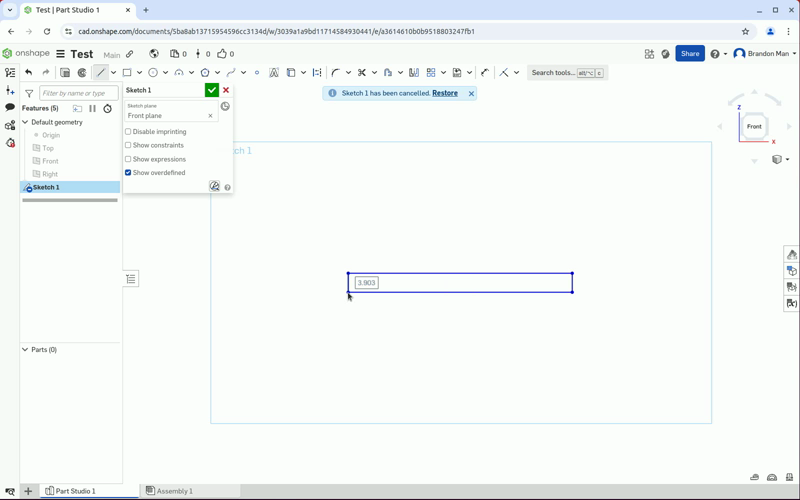
mouse_move(397, 284)
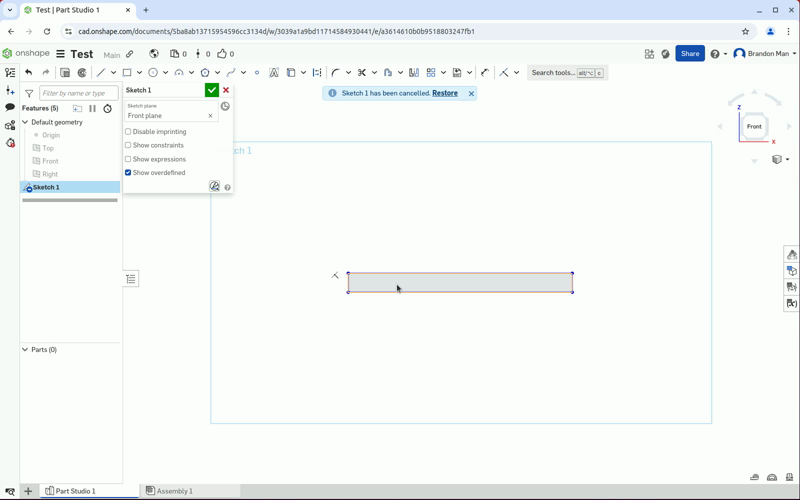
click(397, 284)
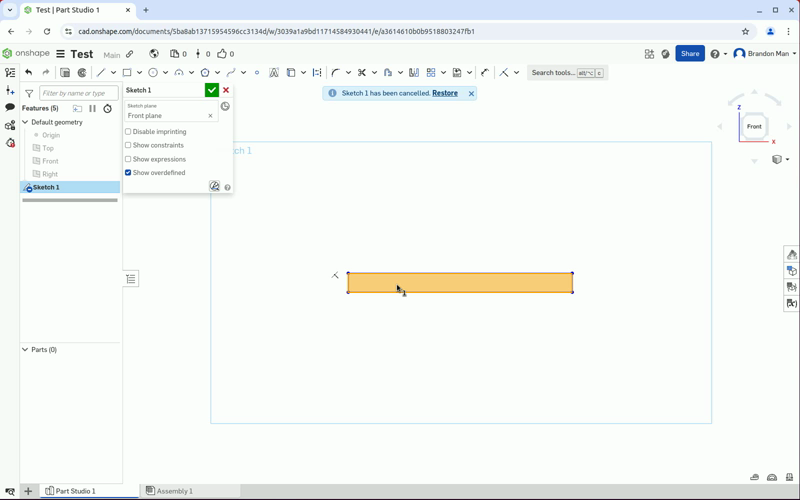
mouse_move(73, 352)
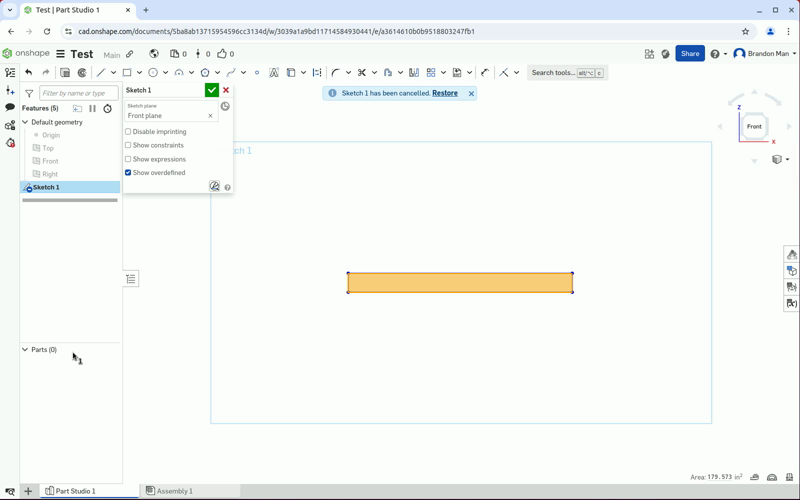
key(shift+y)
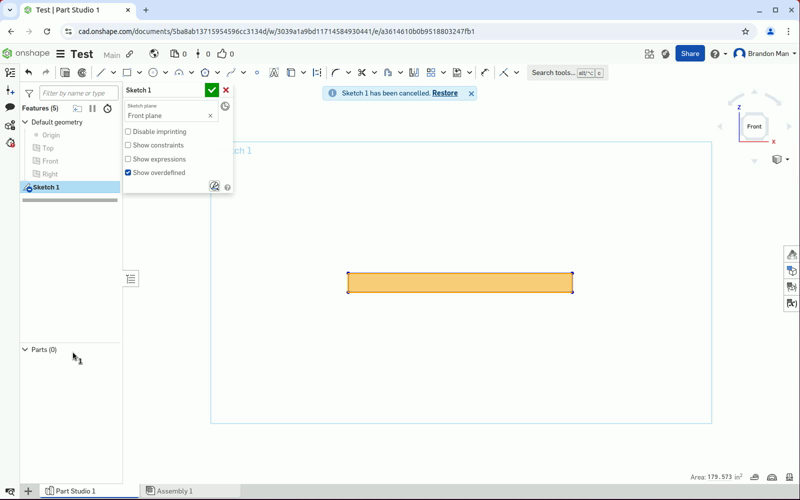
key(shift+e)
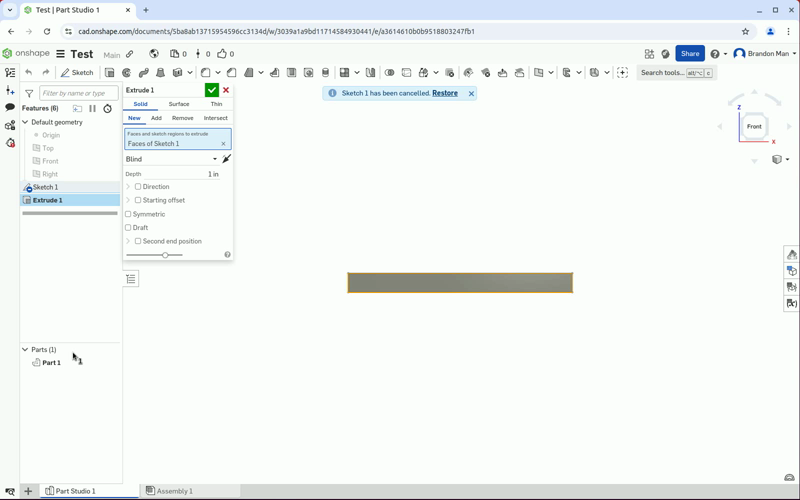
mouse_move(143, 106)
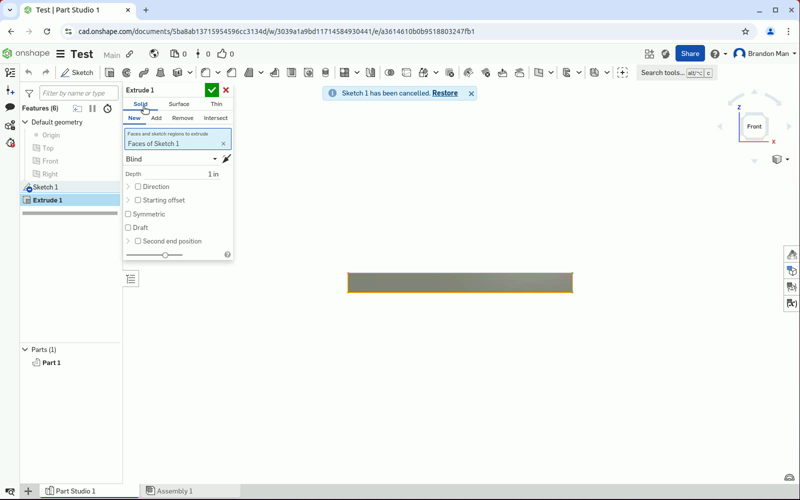
click(143, 106)
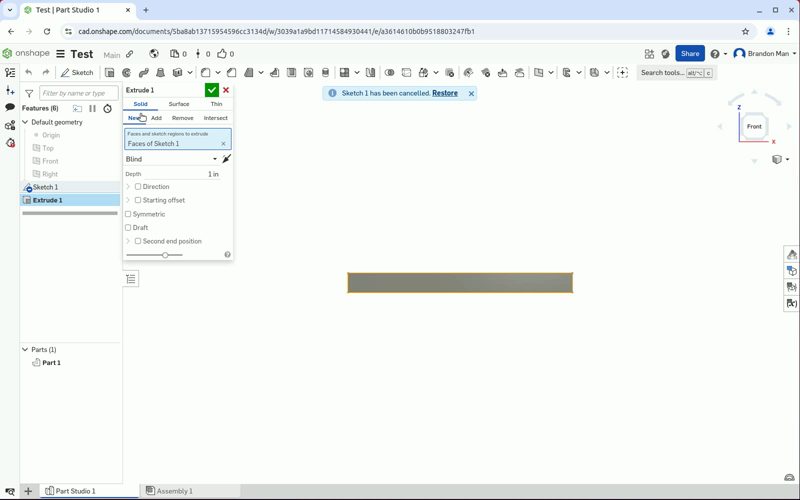
mouse_move(137, 120)
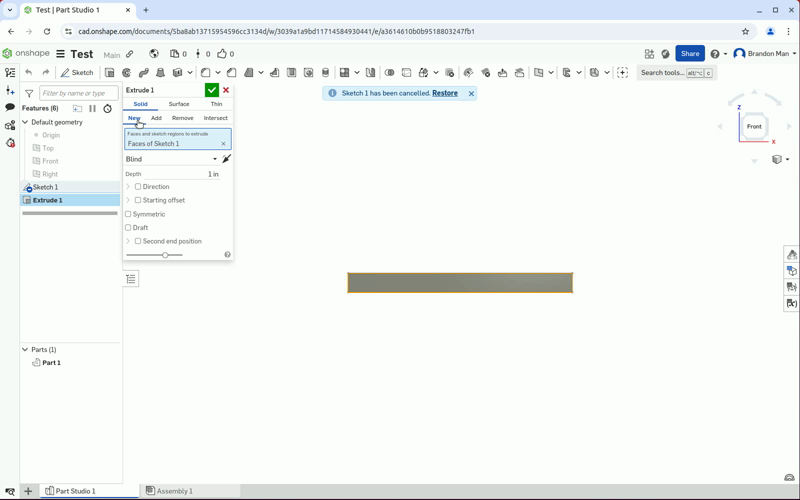
click(137, 120)
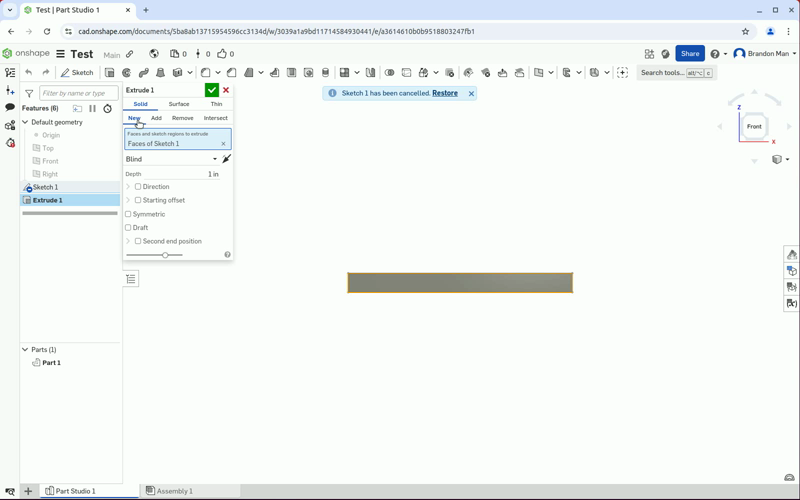
key(tab, 4)
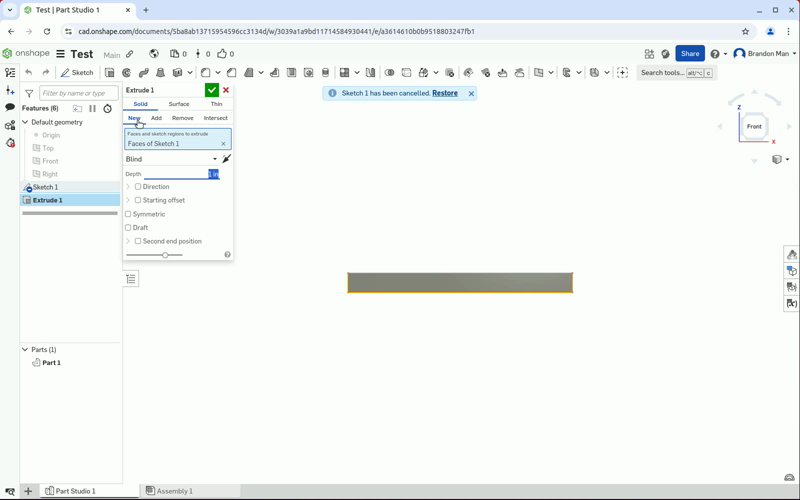
text(0.481)
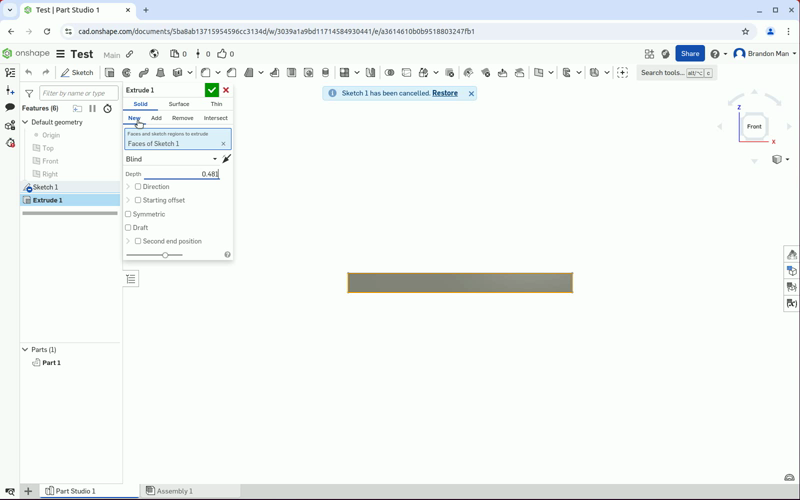
key(enter)
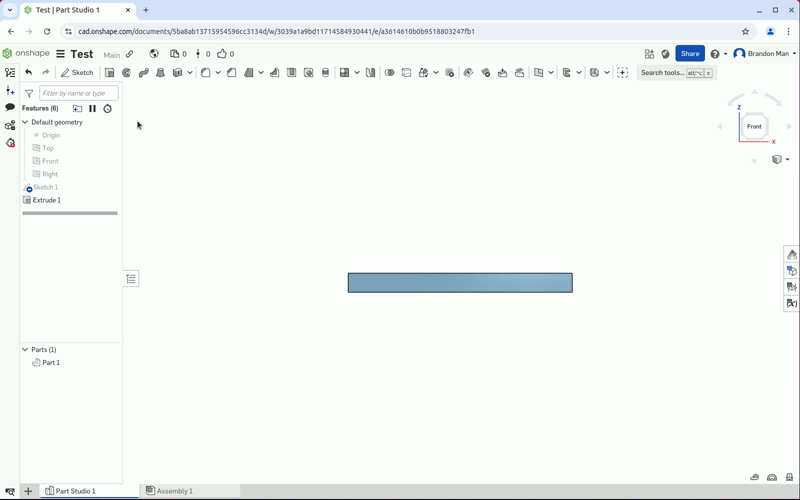
key(shift+h)
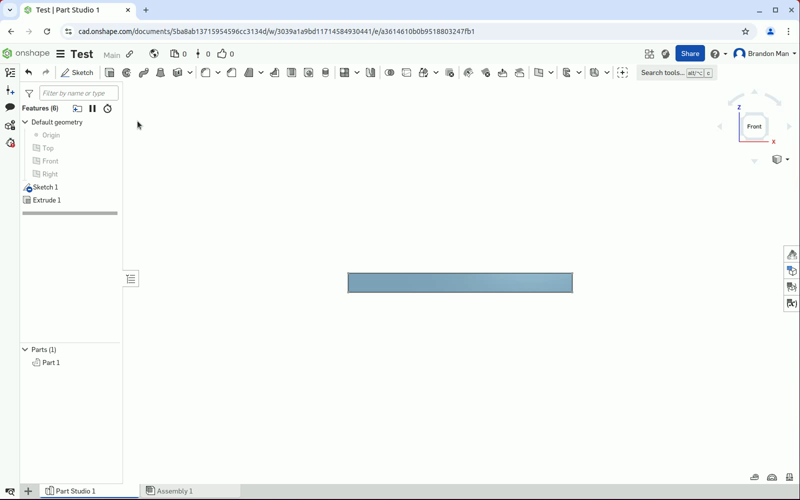
key(shift+h)
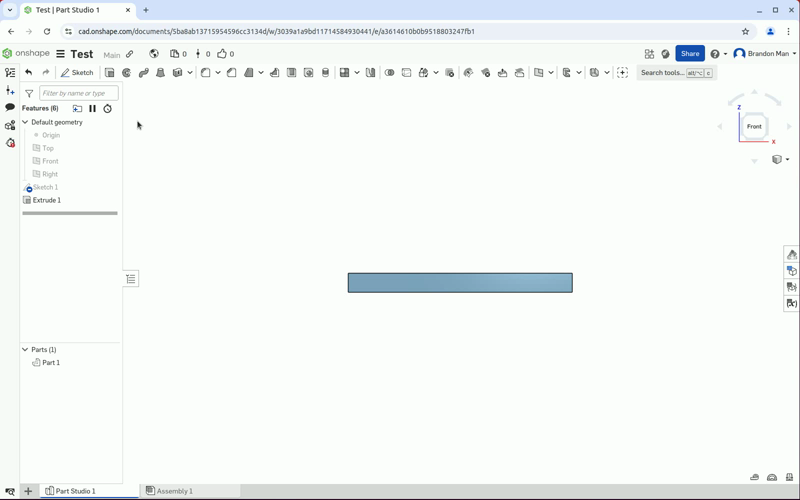
mouse_move(73, 189)
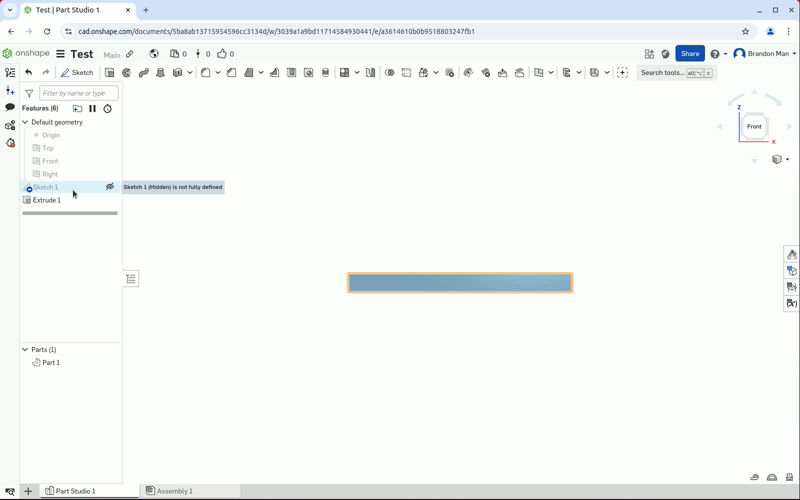
click(73, 189)
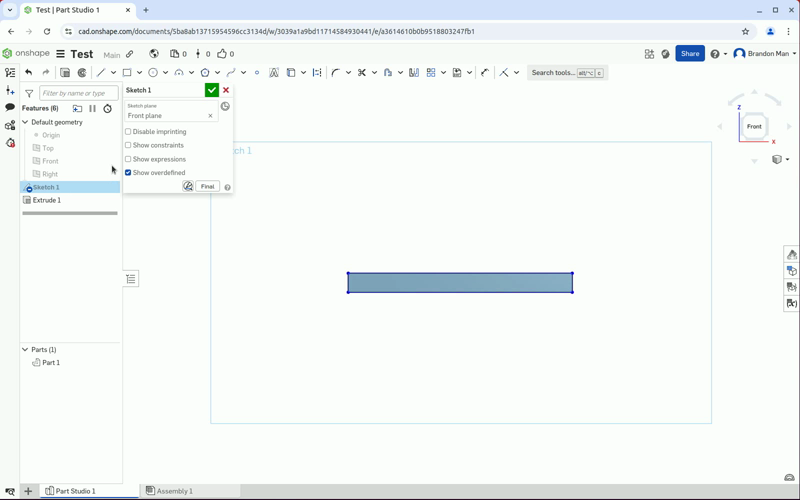
mouse_move(229, 92)
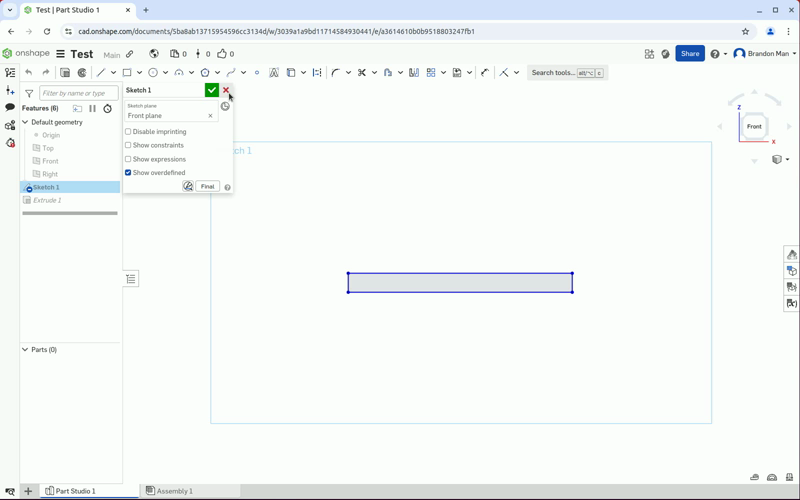
click(229, 92)
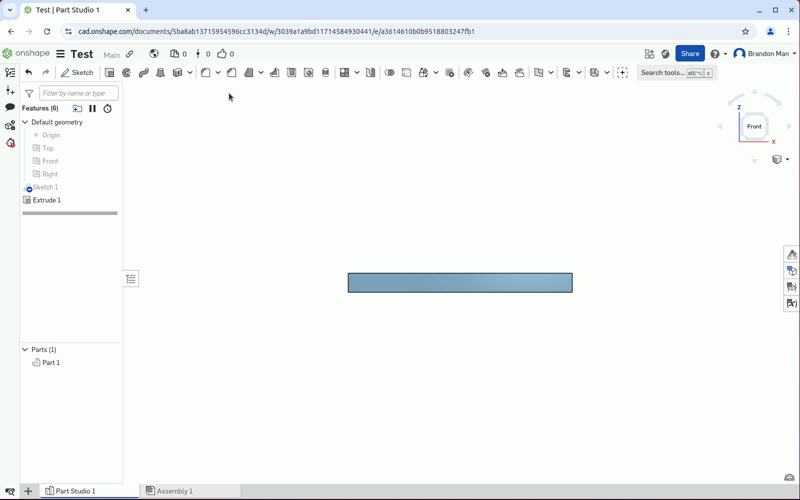
mouse_move(541, 75)
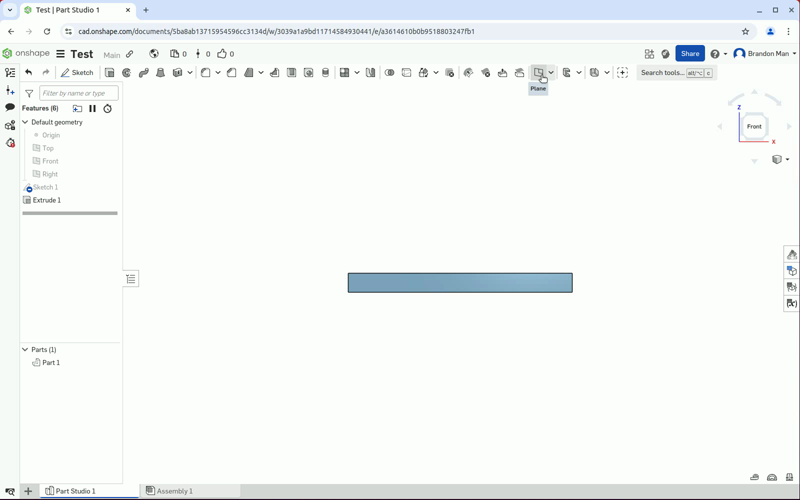
click(541, 75)
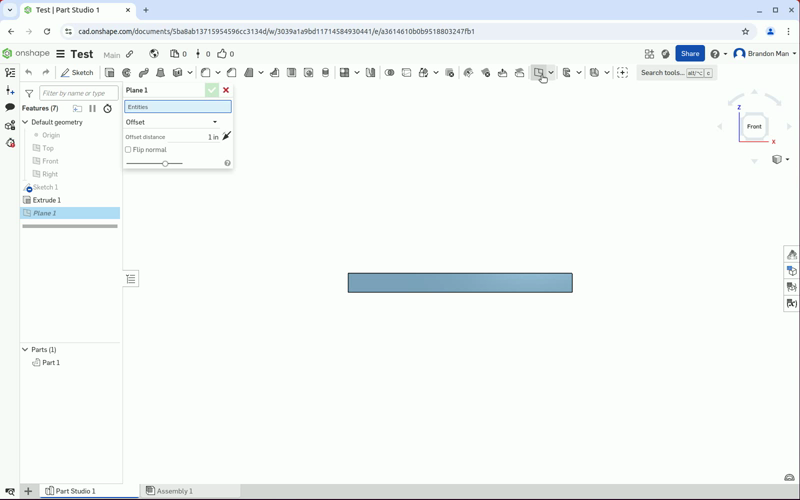
mouse_move(73, 163)
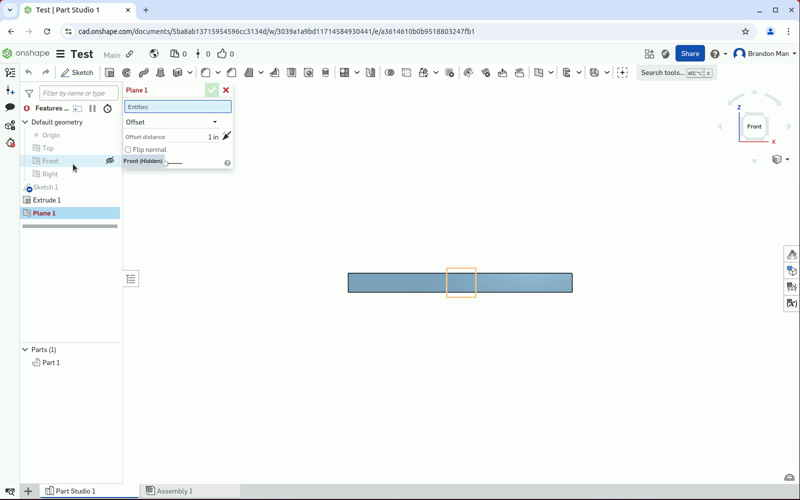
click(73, 163)
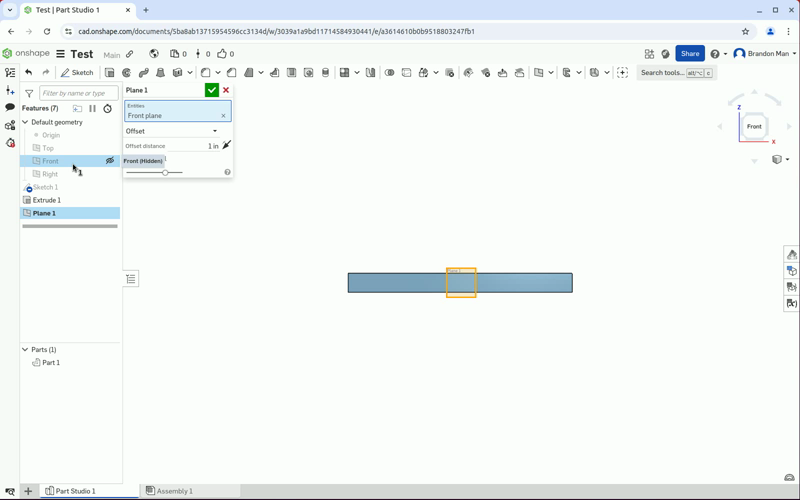
key(tab, 2)
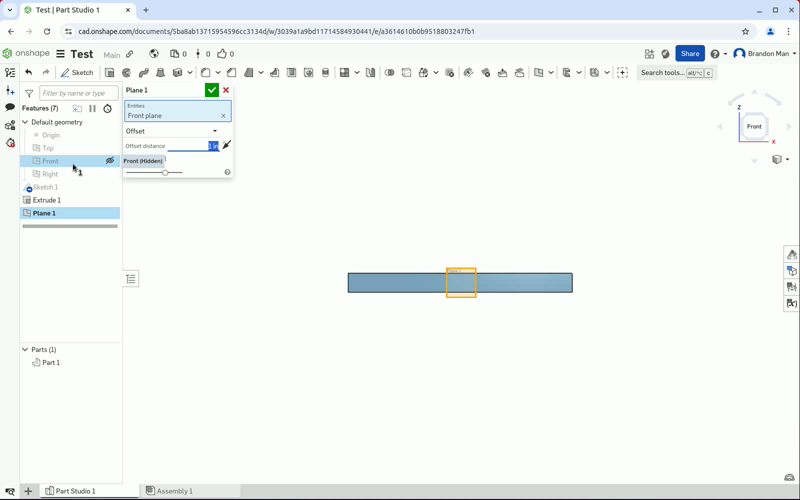
text(0.493)
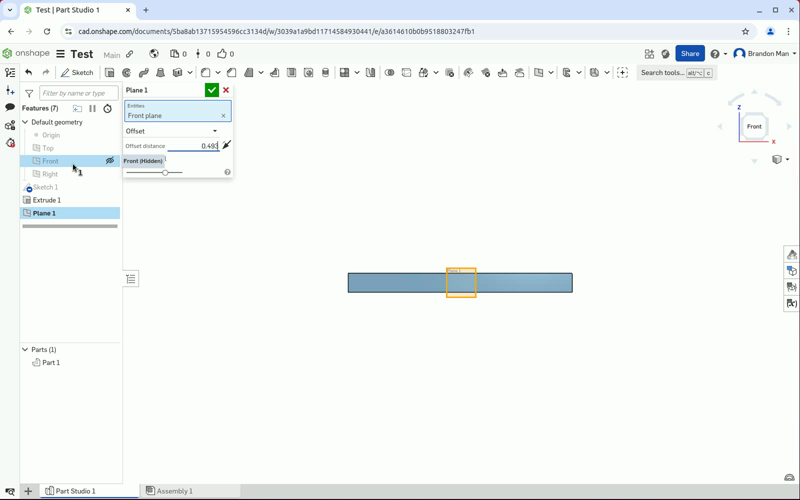
key(enter, 2)
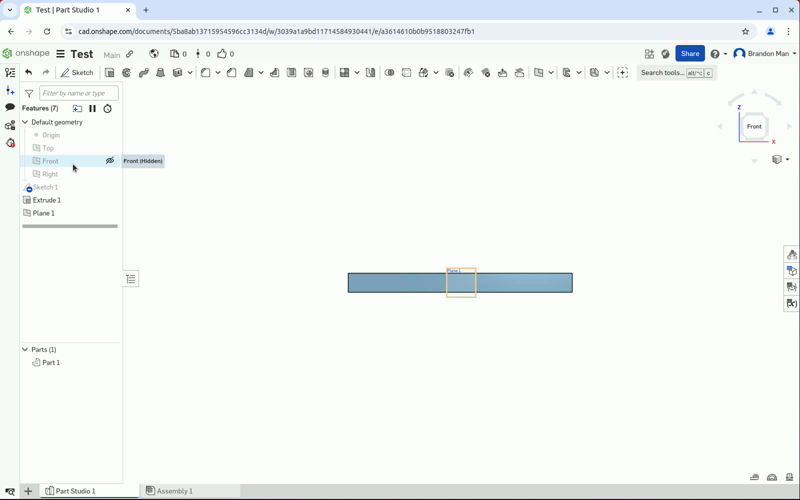
key(shift+s)
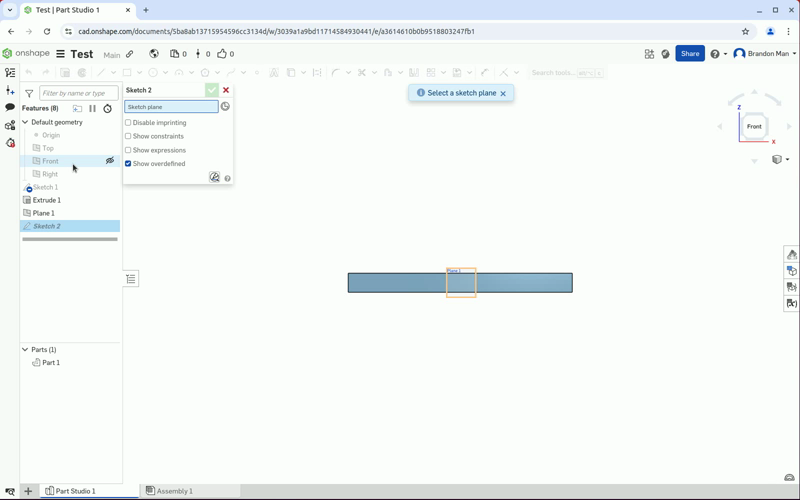
mouse_move(73, 215)
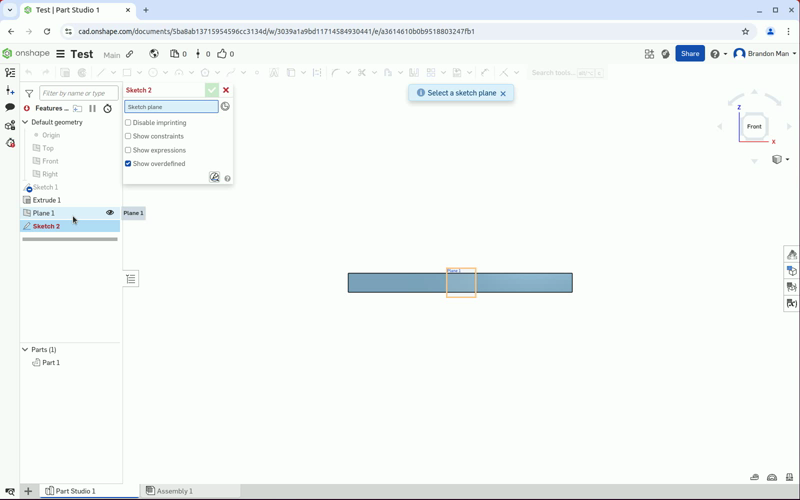
click(73, 215)
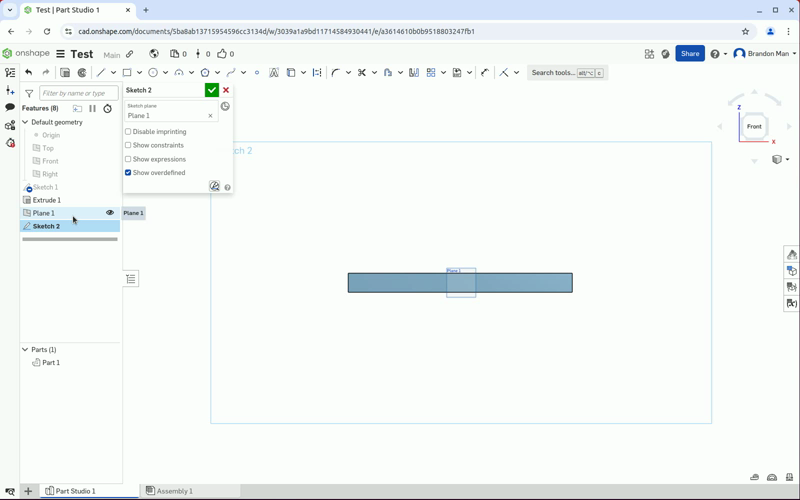
mouse_move(73, 352)
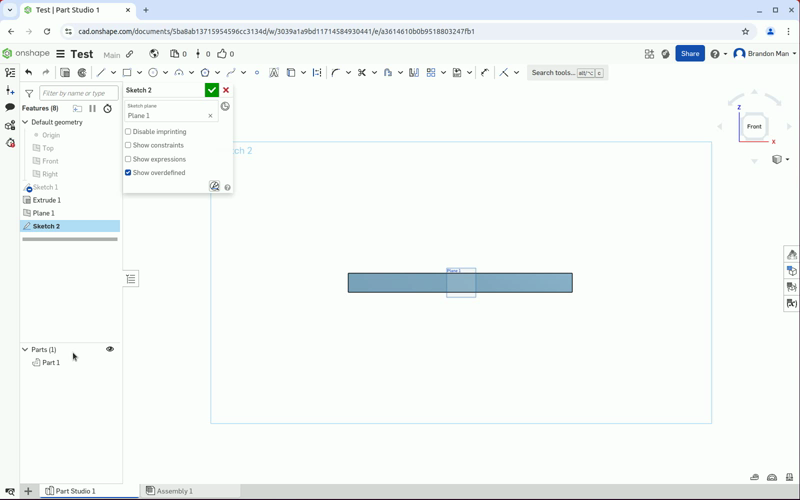
key(y)
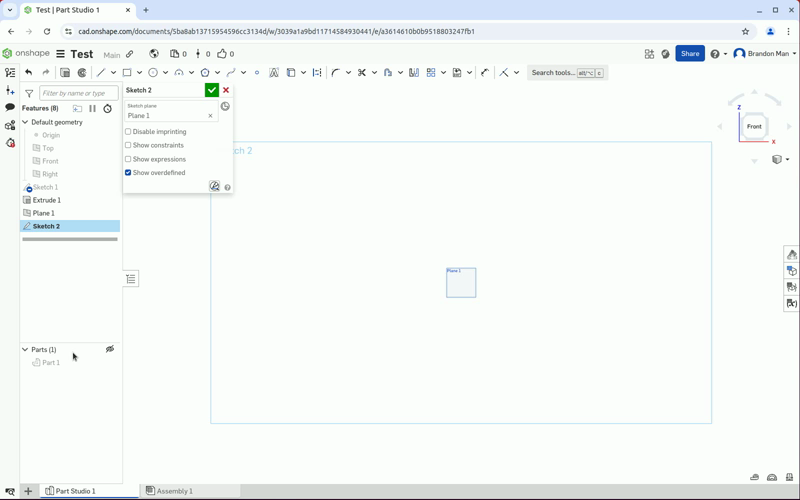
key(l)
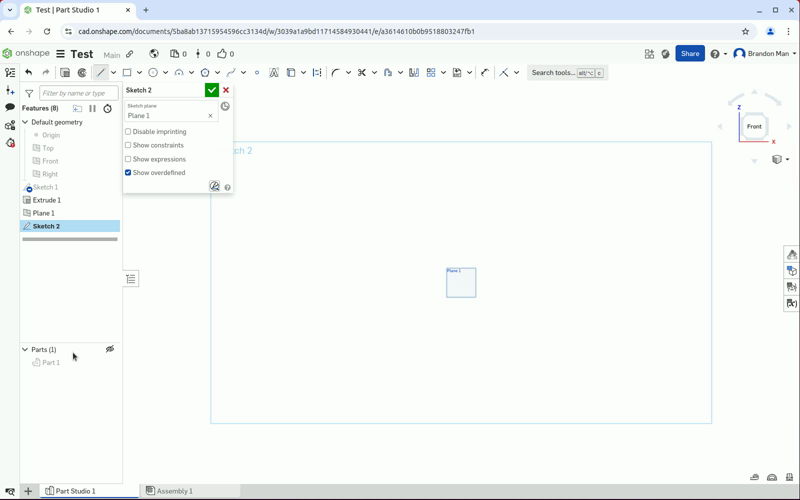
key_down(shift)
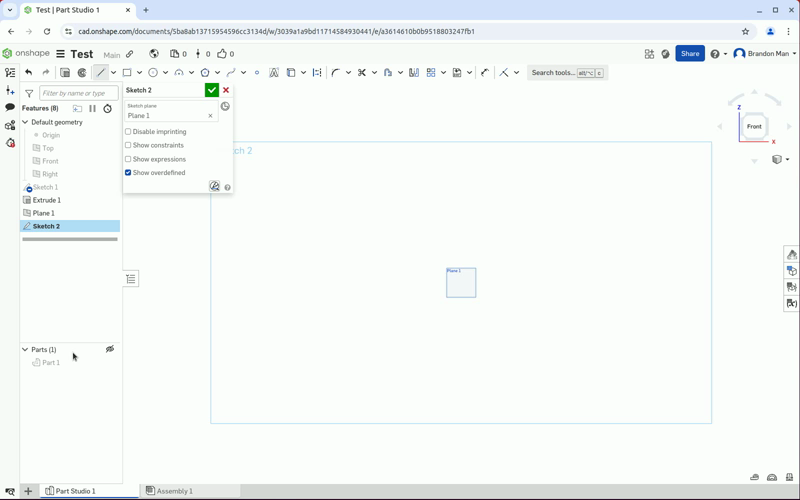
mouse_move(410, 291)
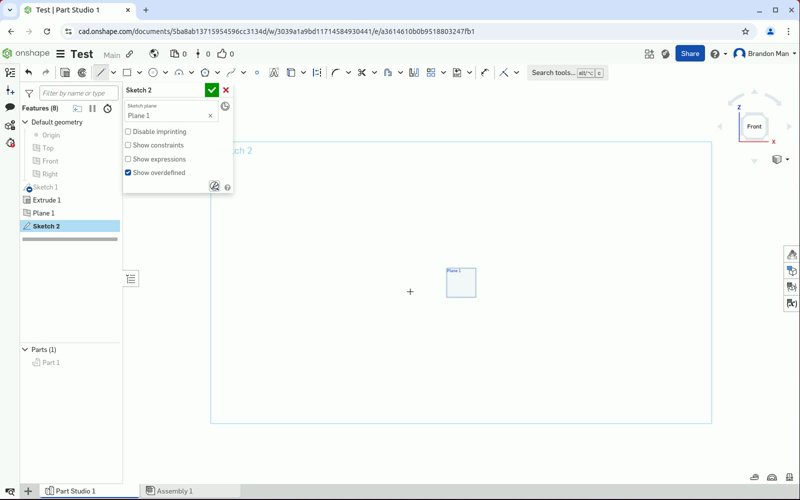
click(410, 291)
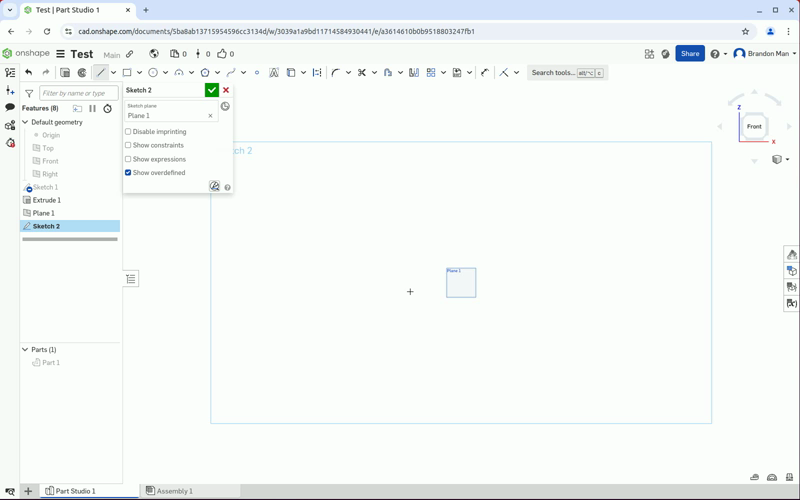
key_up(shift)
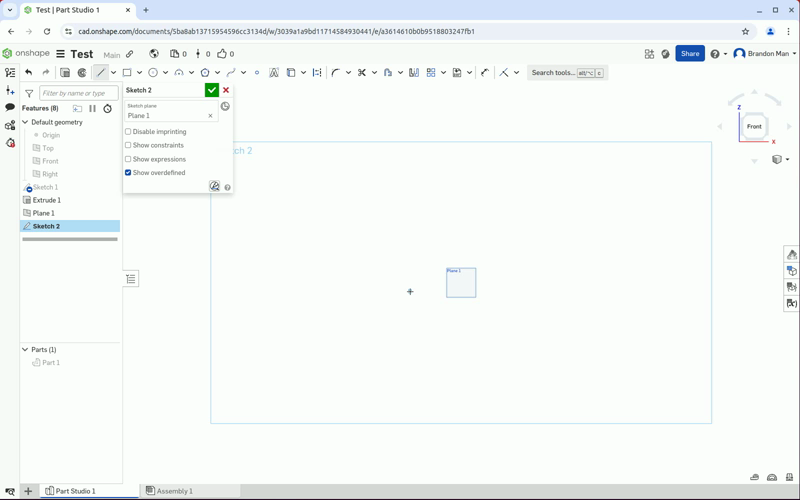
key_down(shift)
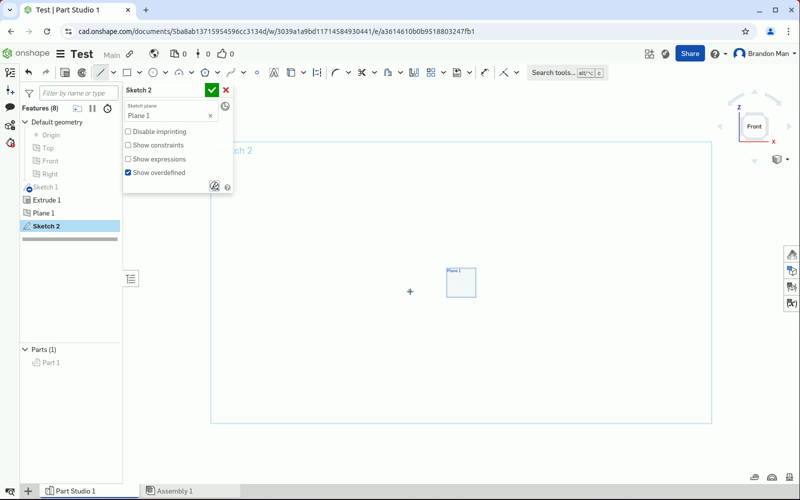
mouse_move(440, 291)
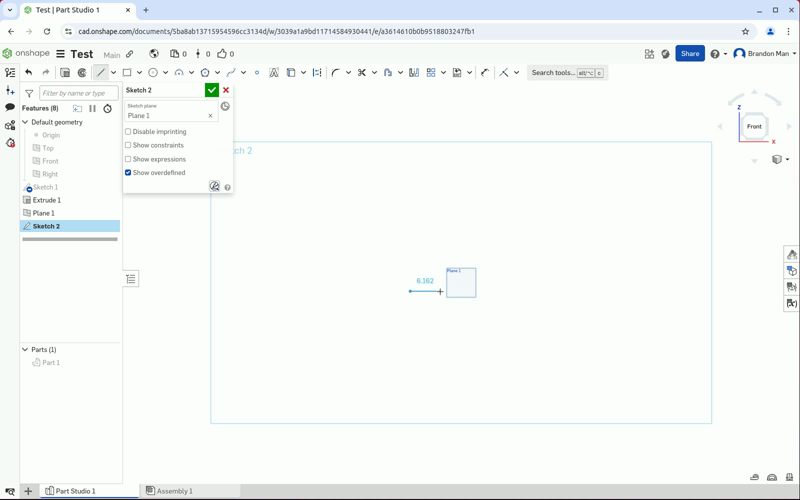
mouse_move(416, 291)
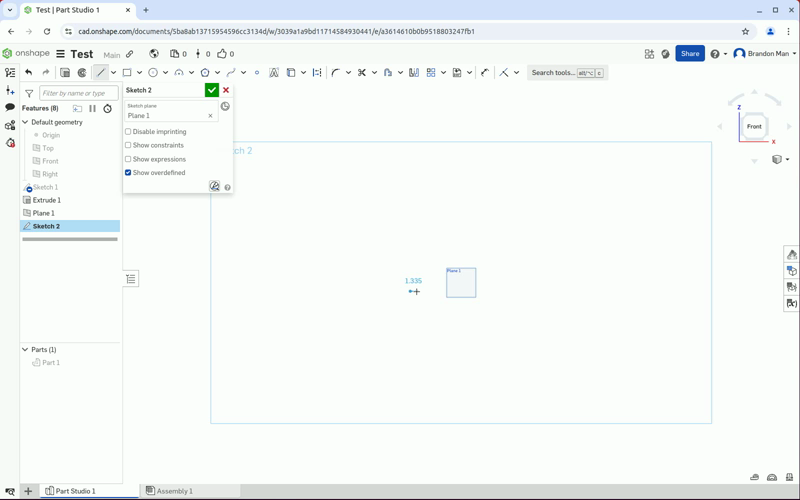
scroll(6)
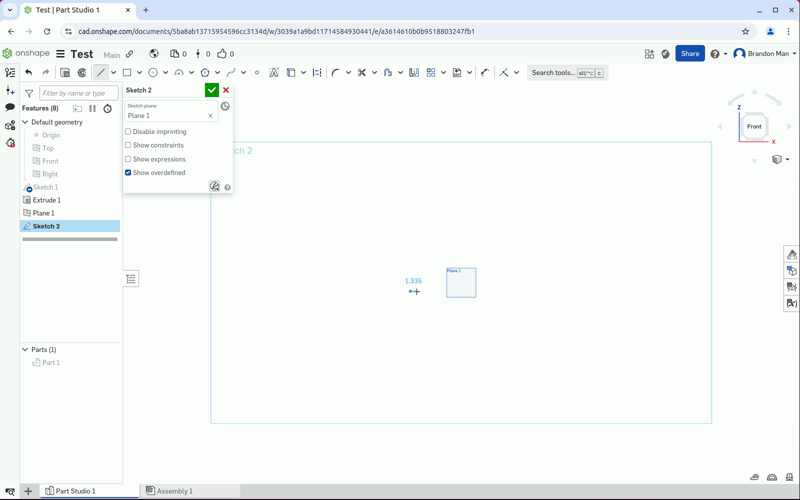
scroll(6)
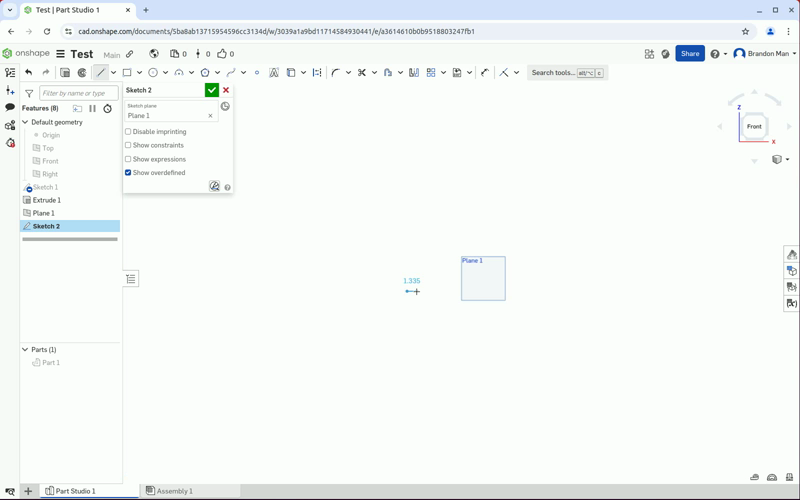
scroll(6)
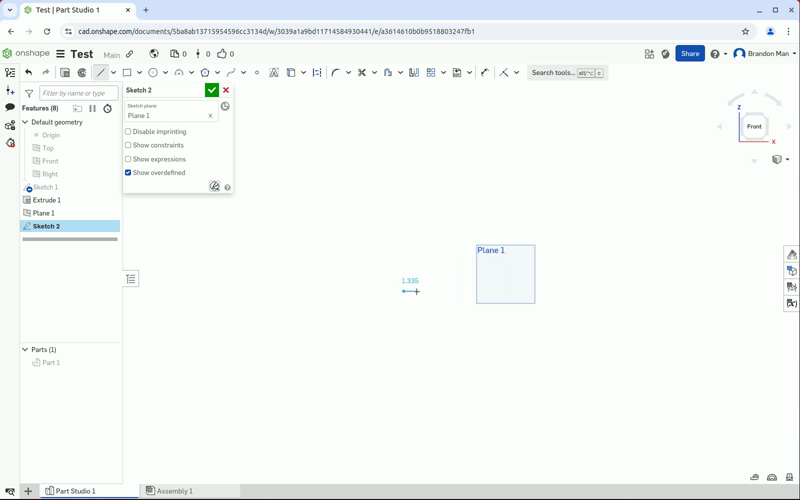
scroll(6)
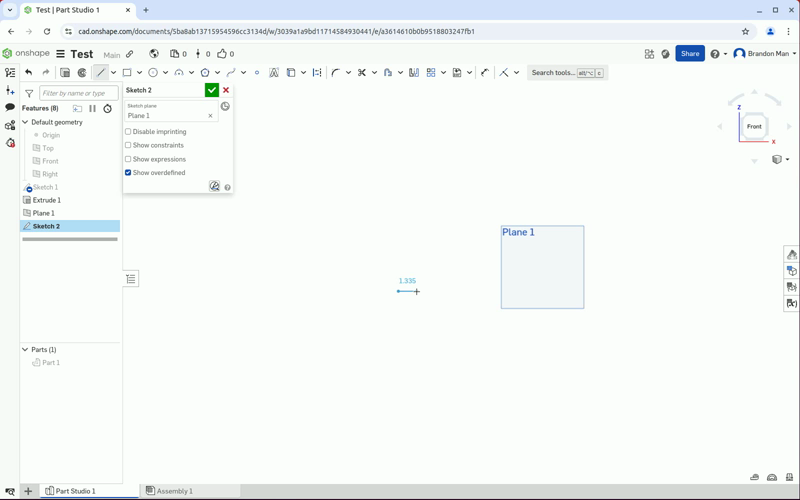
scroll(6)
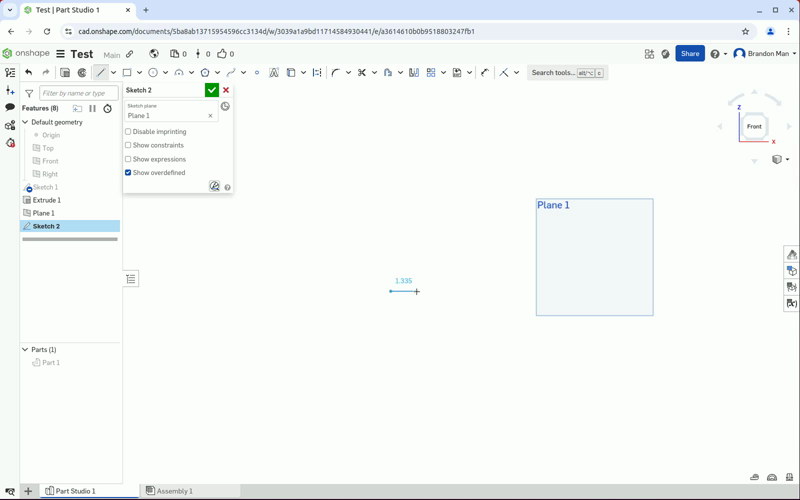
scroll(6)
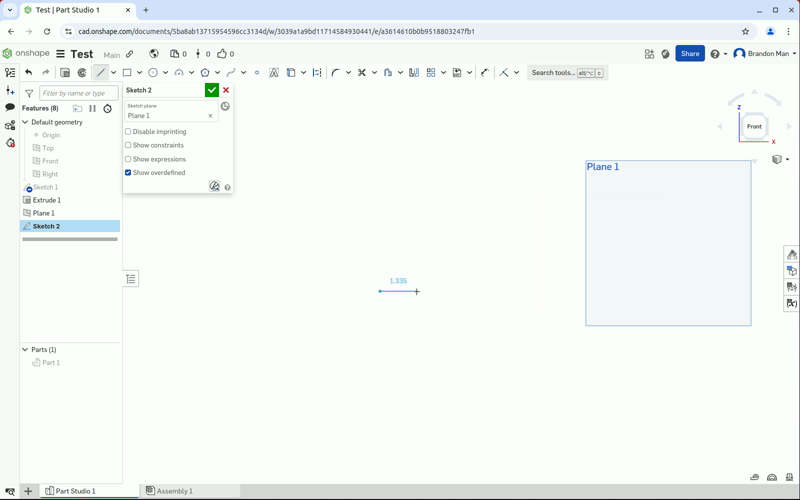
scroll(6)
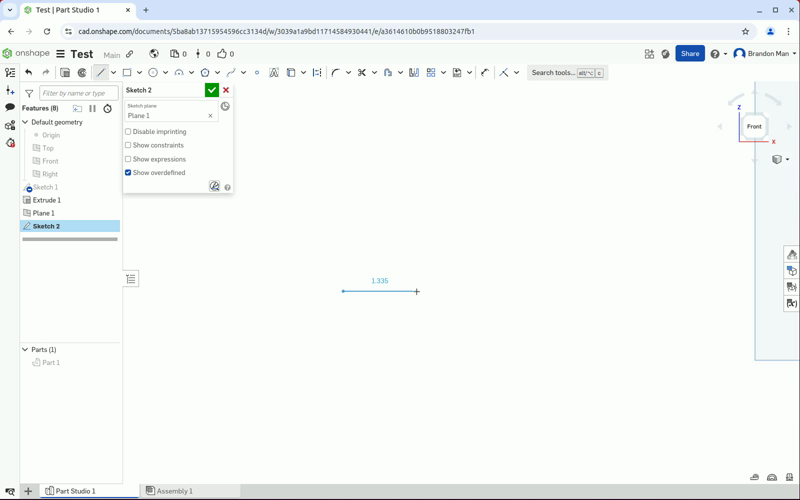
click(416, 291)
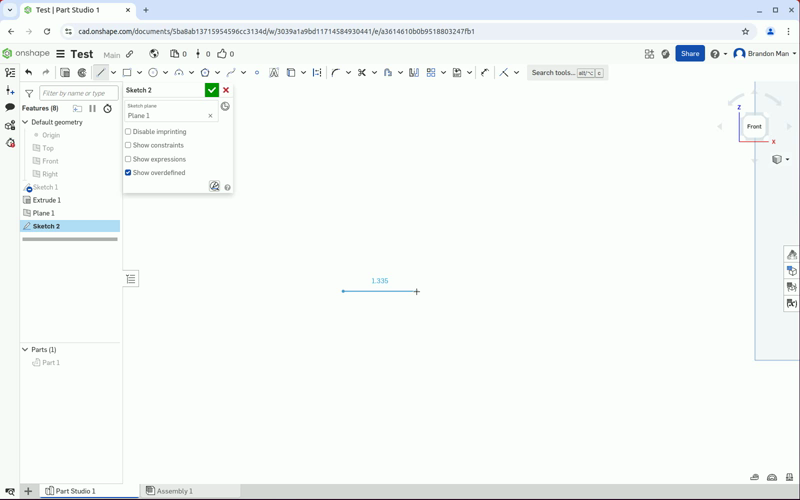
scroll(-6)
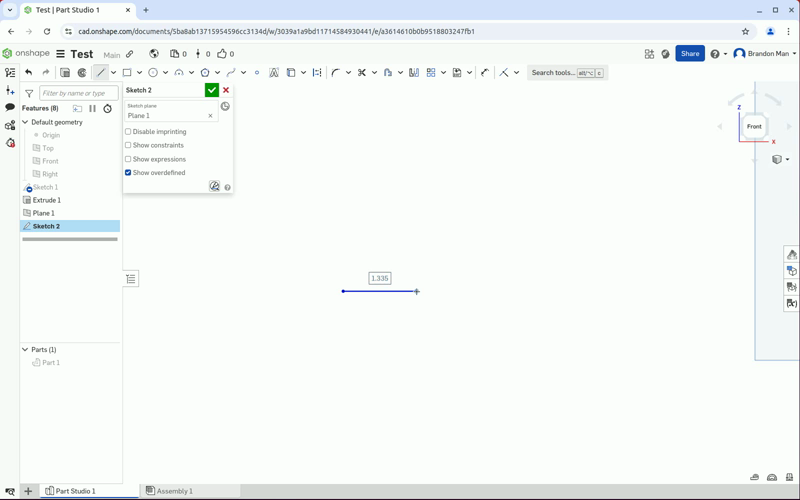
scroll(-6)
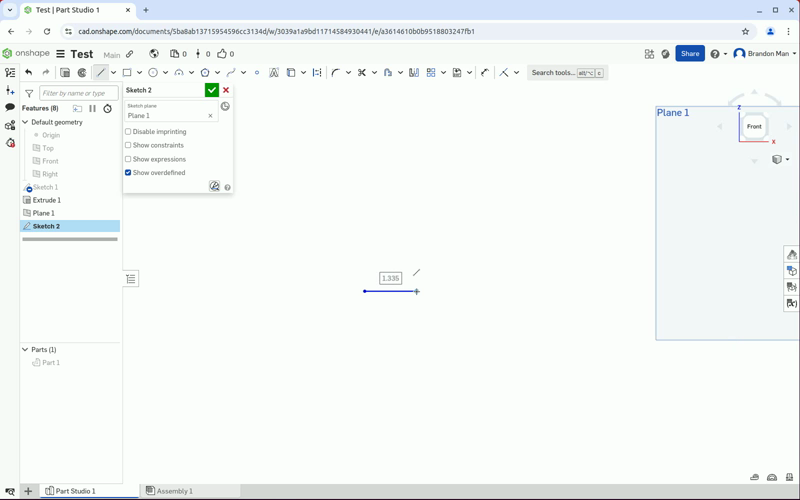
scroll(-6)
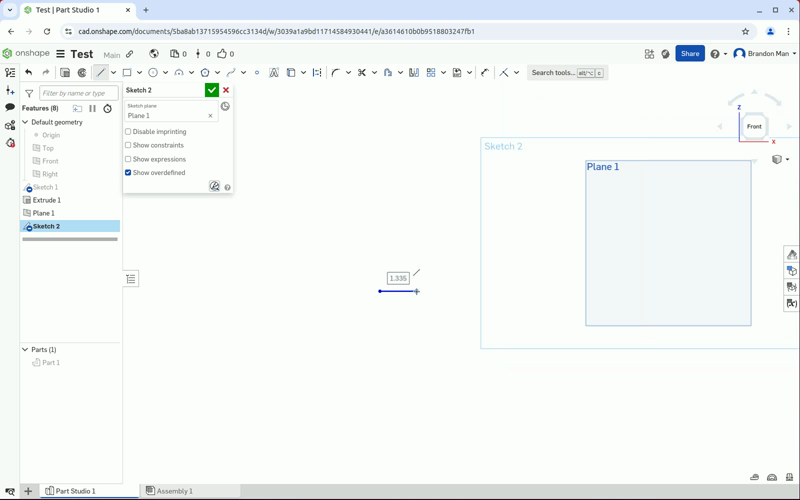
scroll(-6)
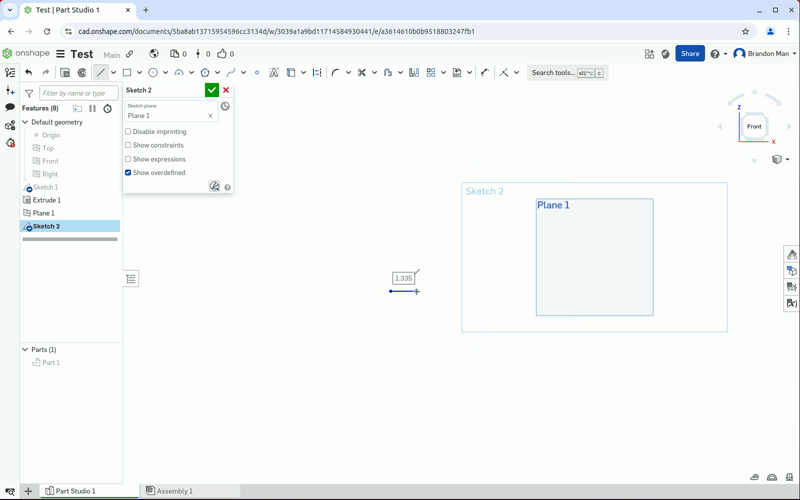
scroll(-6)
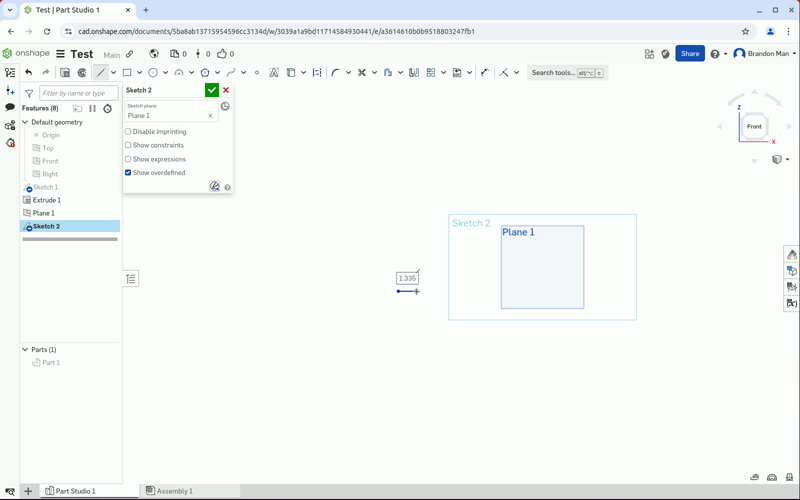
scroll(-6)
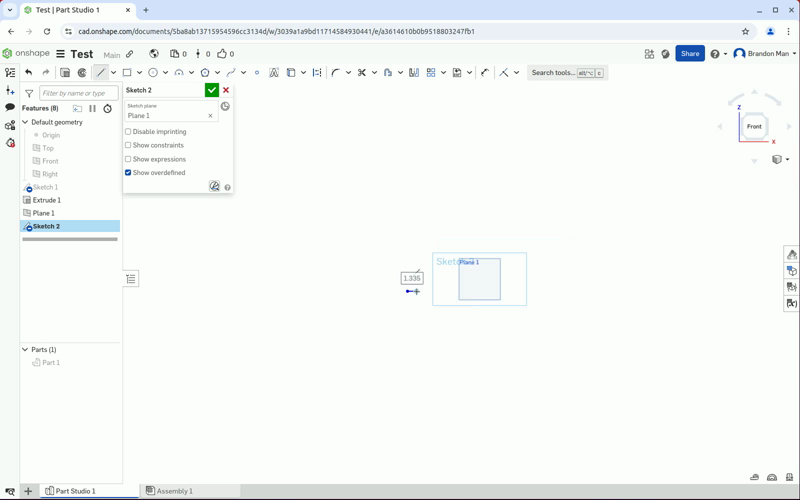
scroll(-6)
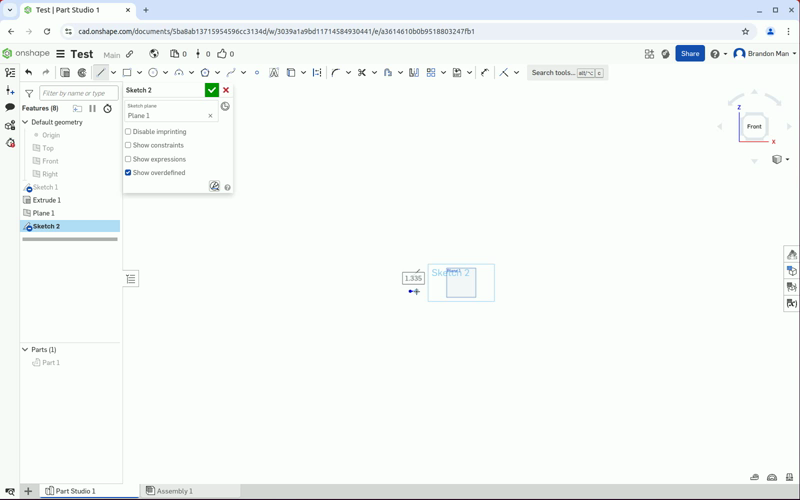
key_up(shift)
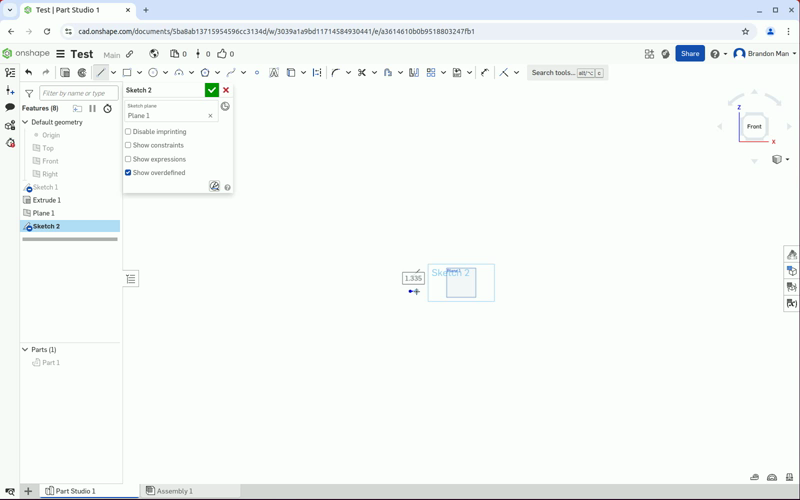
key_down(shift)
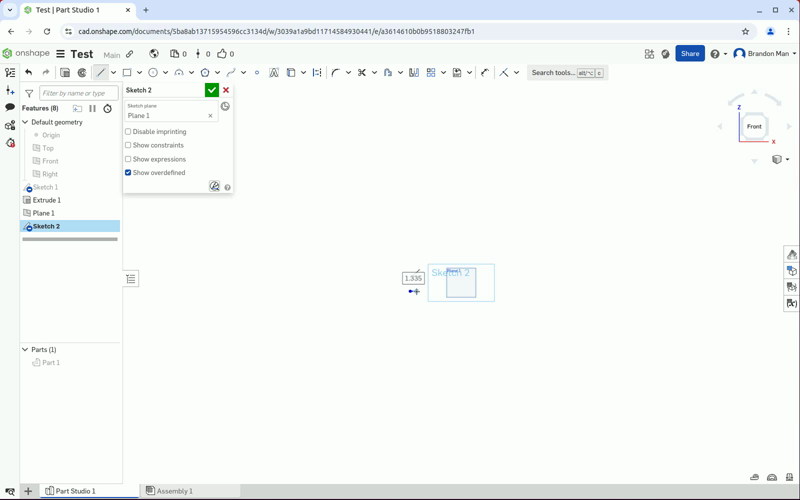
mouse_move(446, 291)
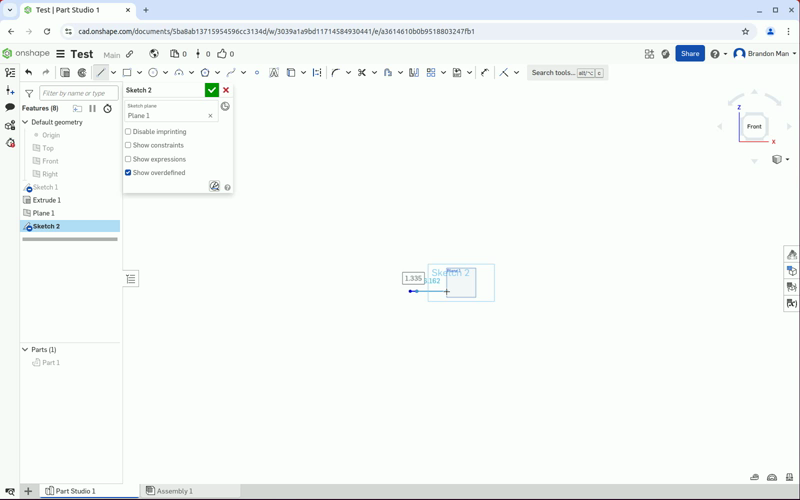
mouse_move(424, 274)
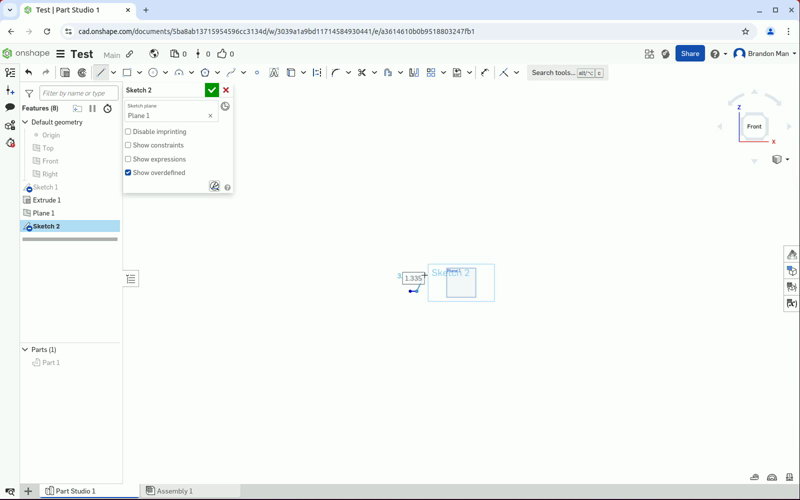
click(424, 274)
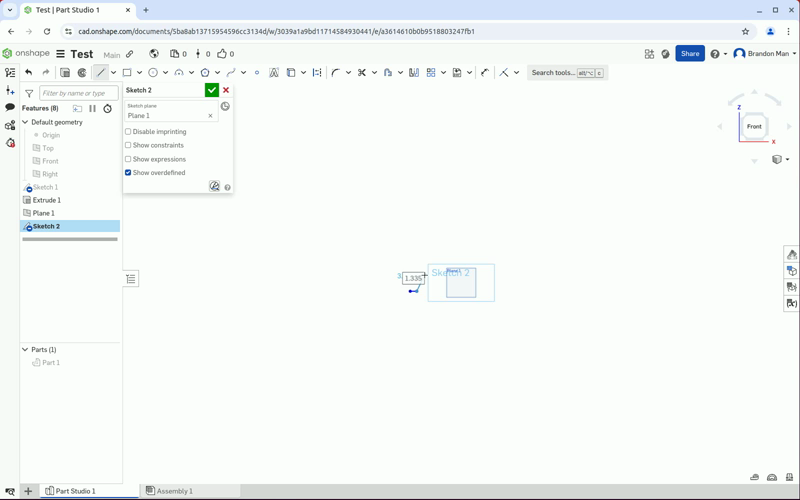
key_up(shift)
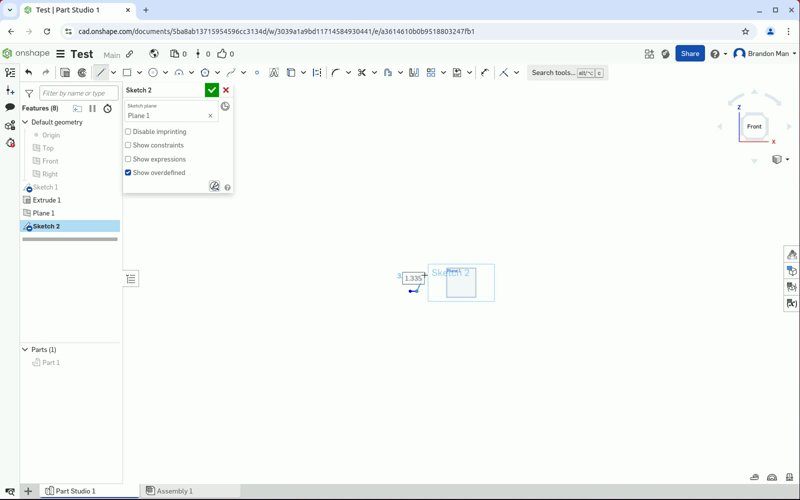
key_down(shift)
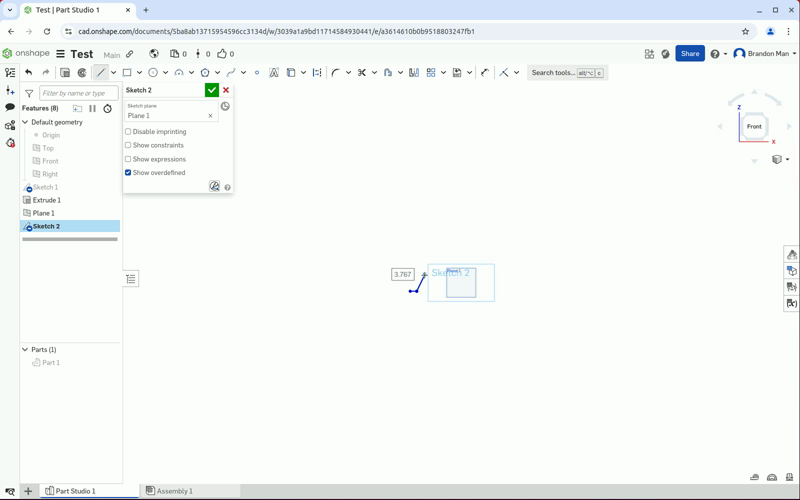
mouse_move(454, 274)
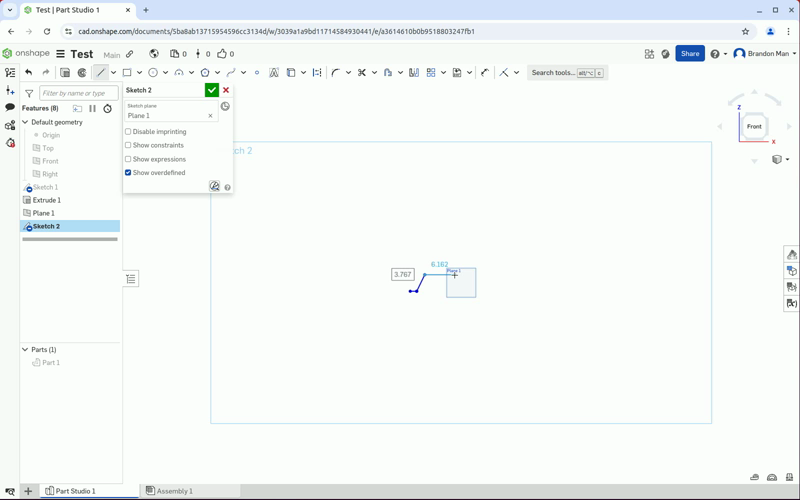
mouse_move(418, 274)
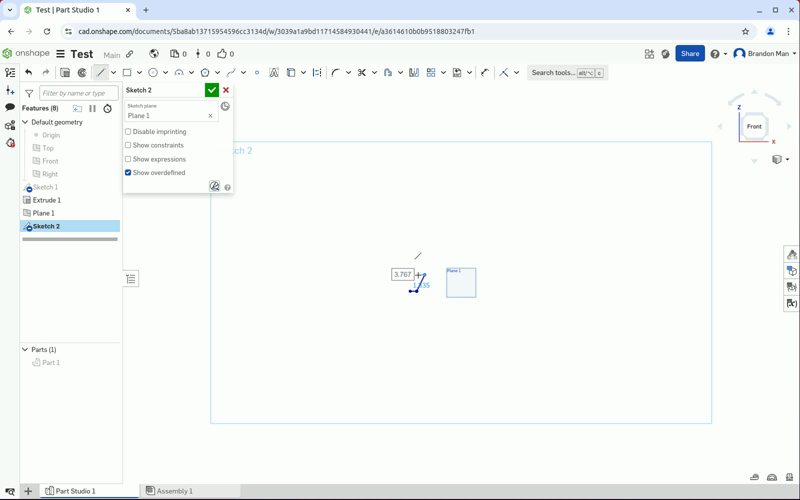
scroll(6)
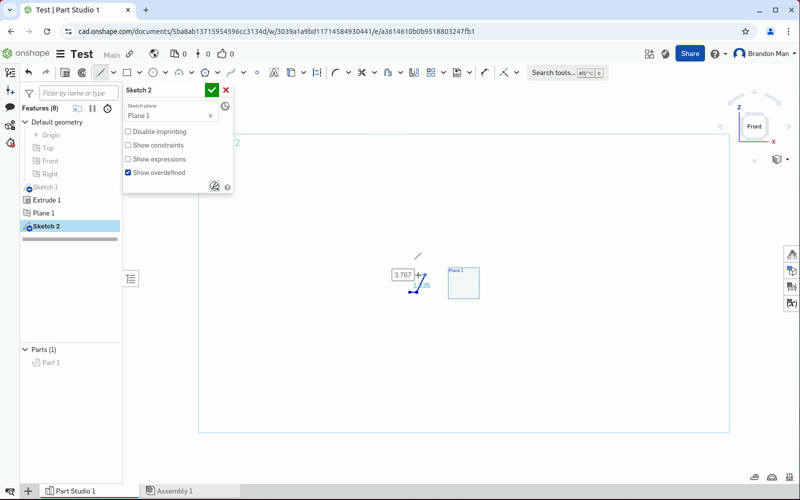
scroll(6)
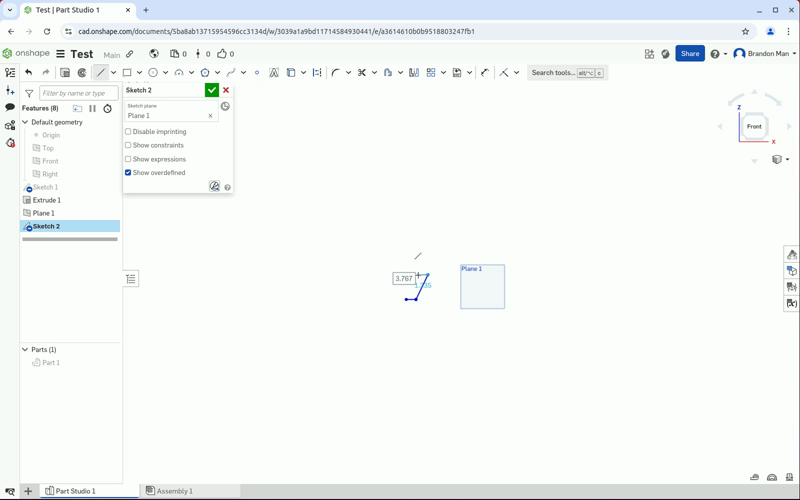
scroll(6)
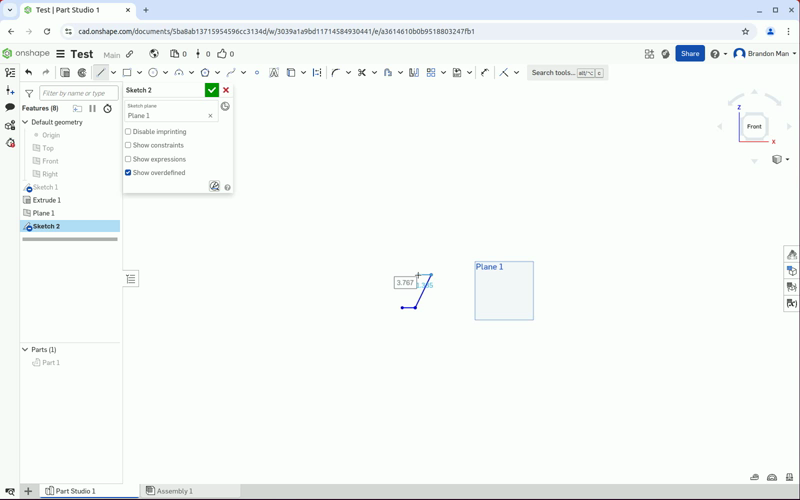
scroll(6)
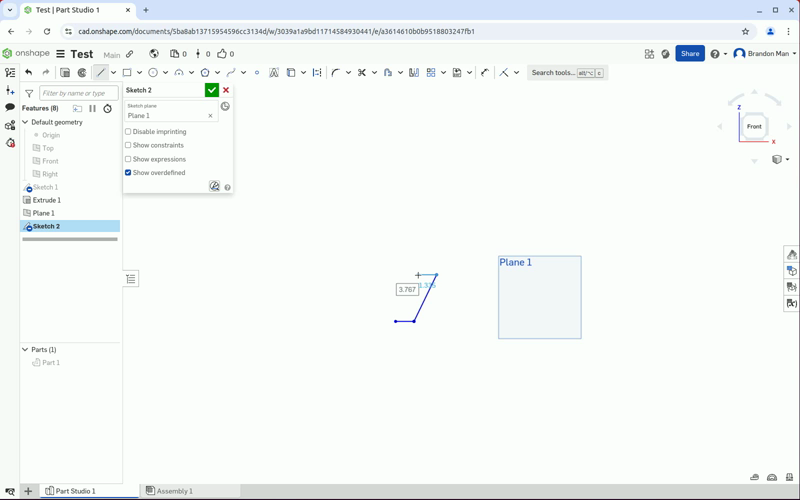
scroll(6)
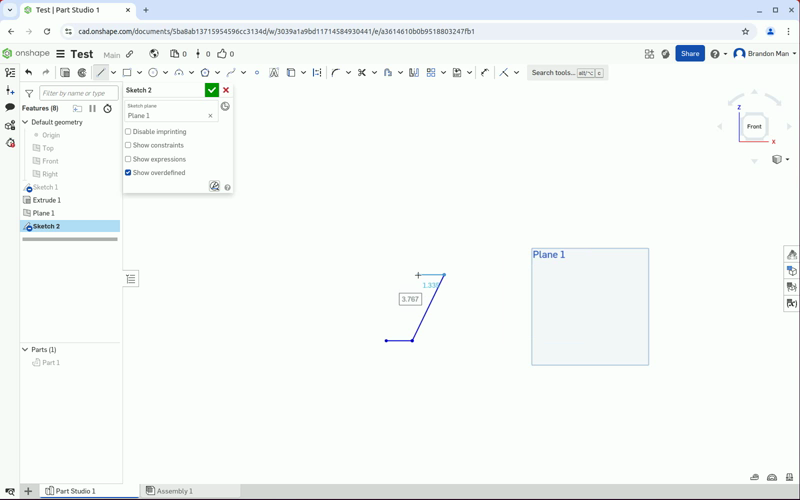
scroll(6)
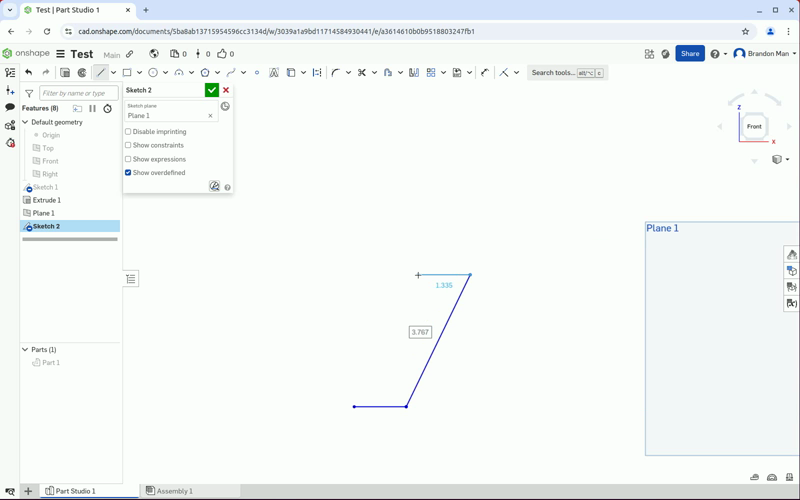
scroll(6)
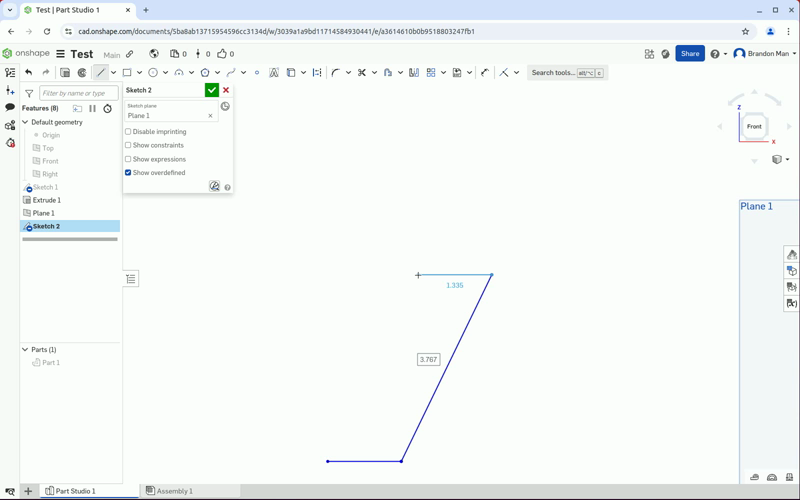
click(418, 274)
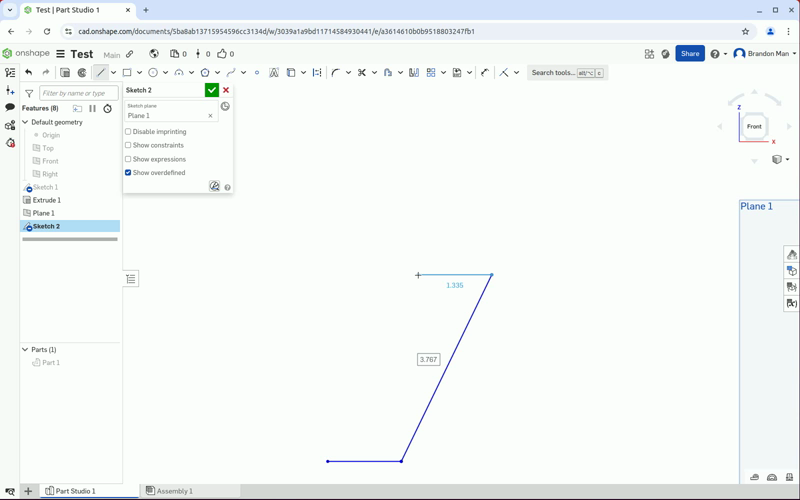
scroll(-6)
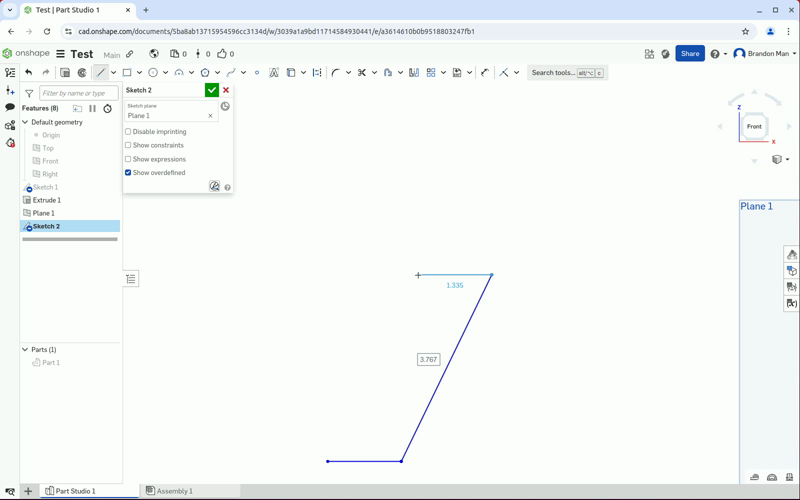
scroll(-6)
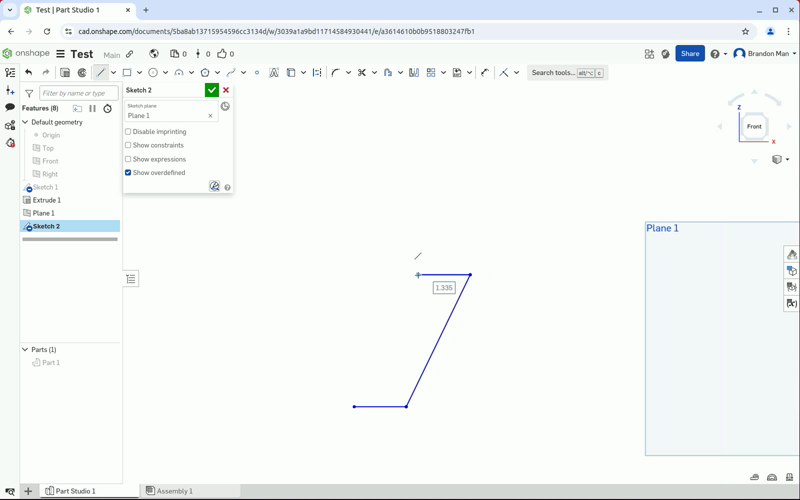
scroll(-6)
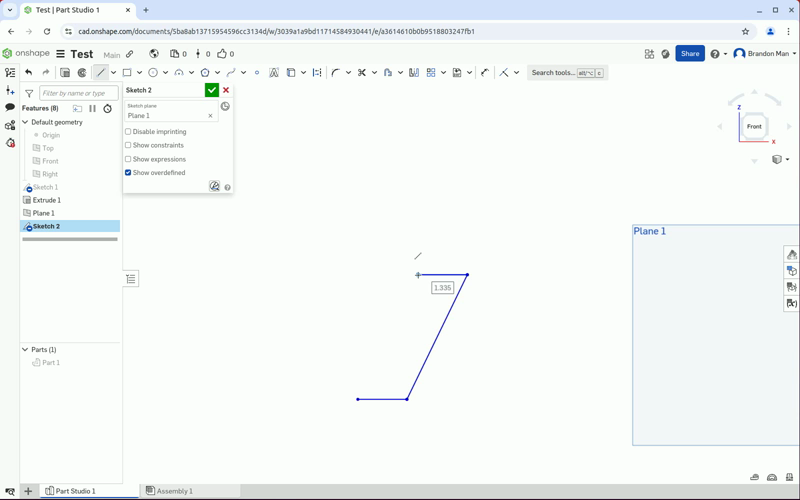
scroll(-6)
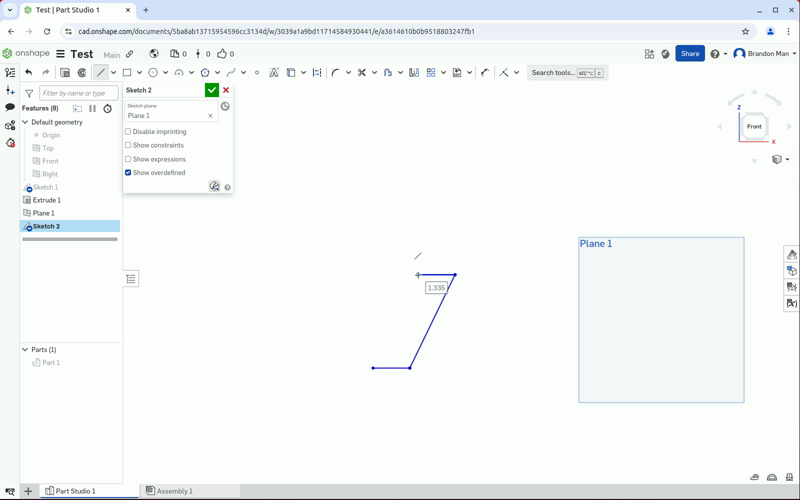
scroll(-6)
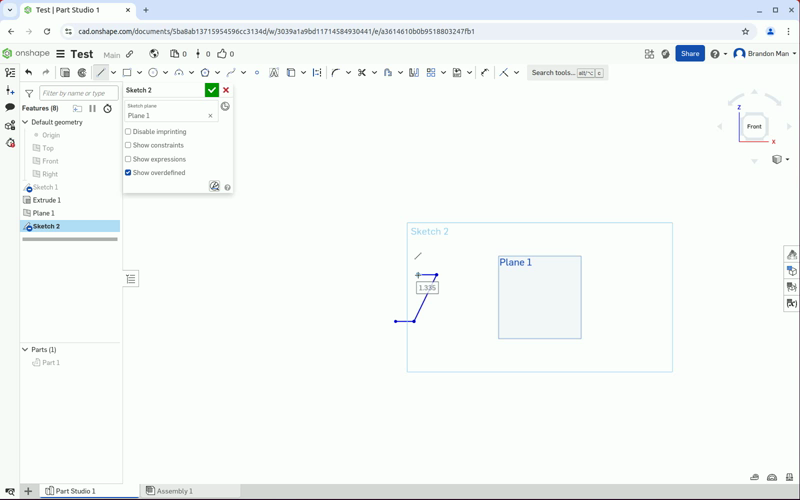
scroll(-6)
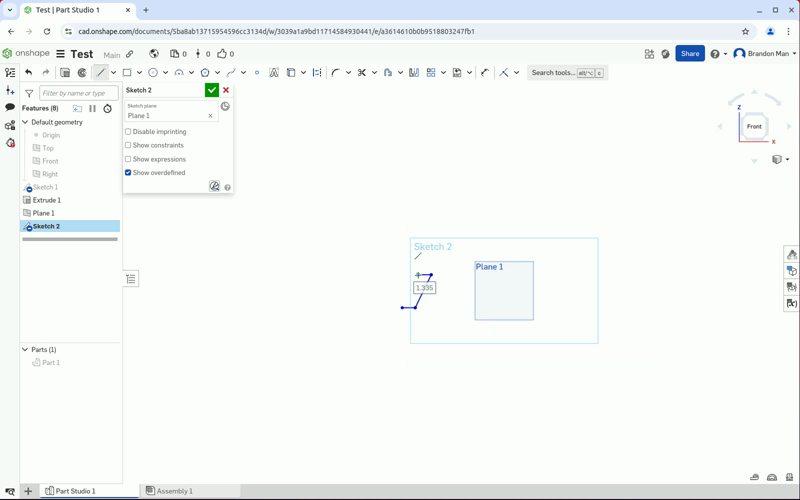
scroll(-6)
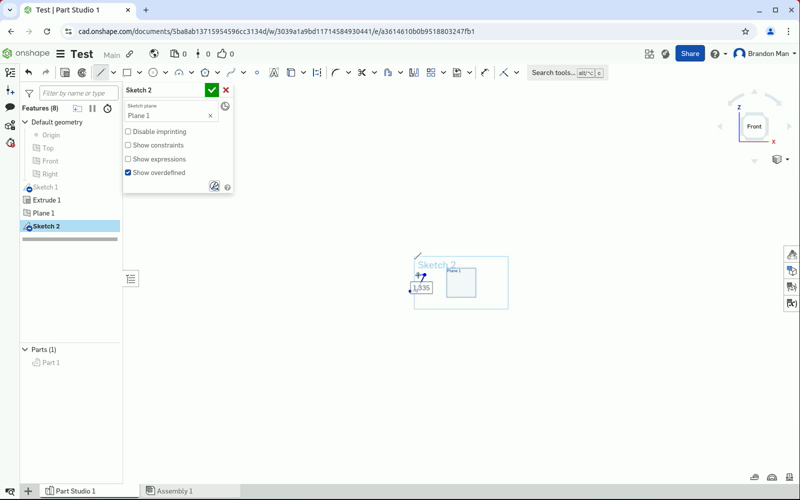
key_up(shift)
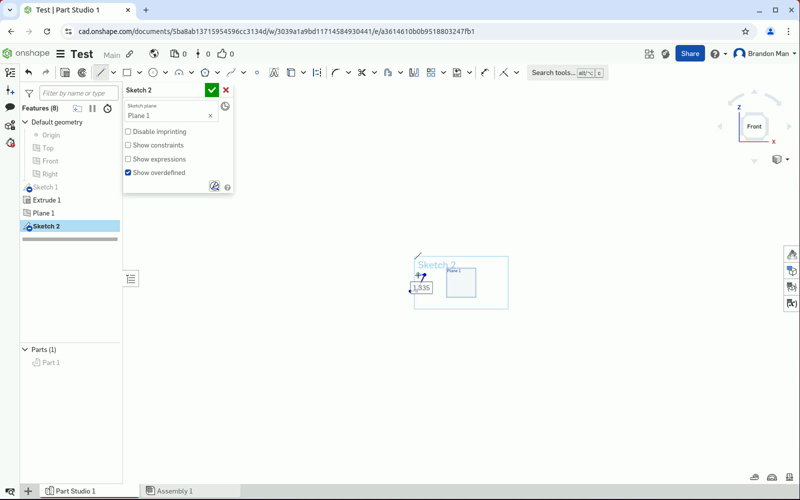
mouse_move(448, 274)
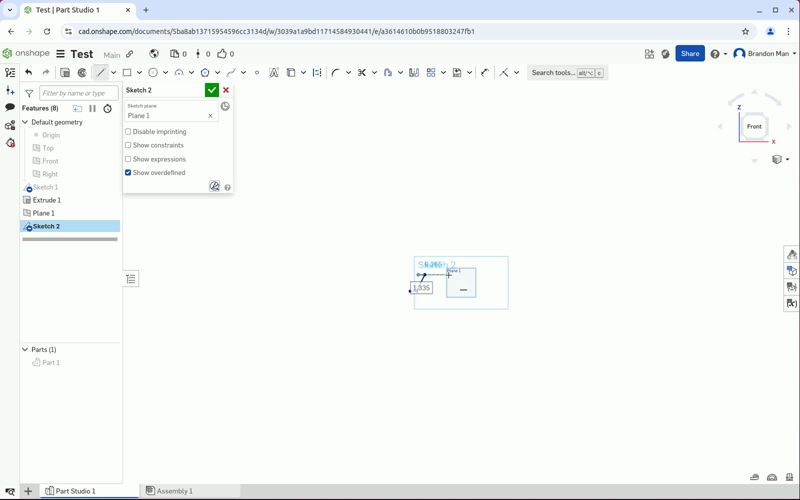
key_down(shift)
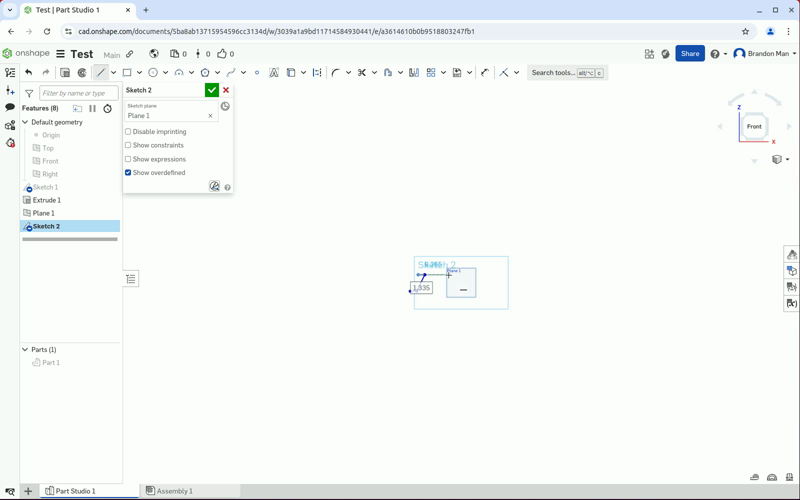
mouse_move(410, 291)
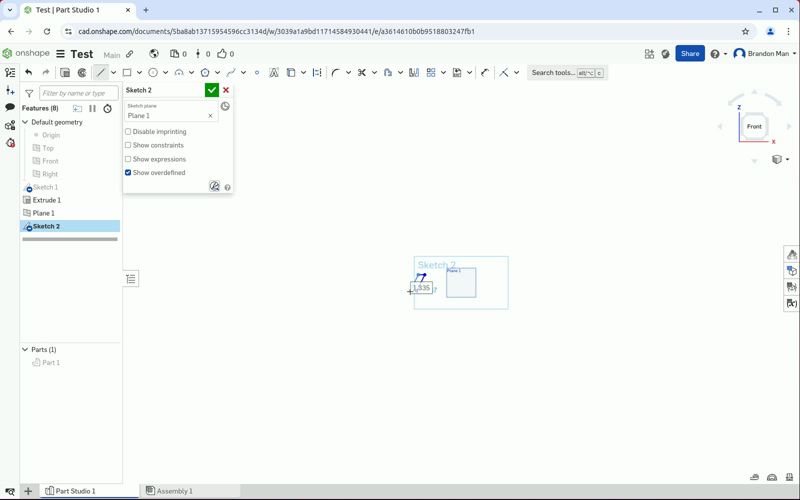
key_up(shift)
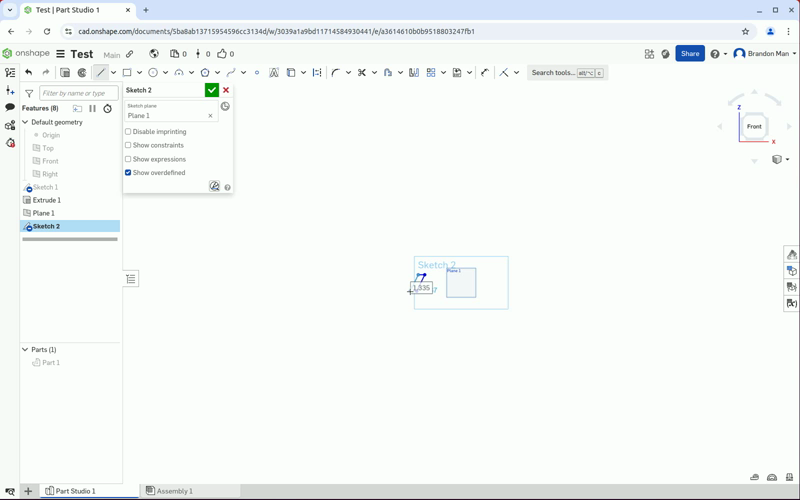
click(410, 291)
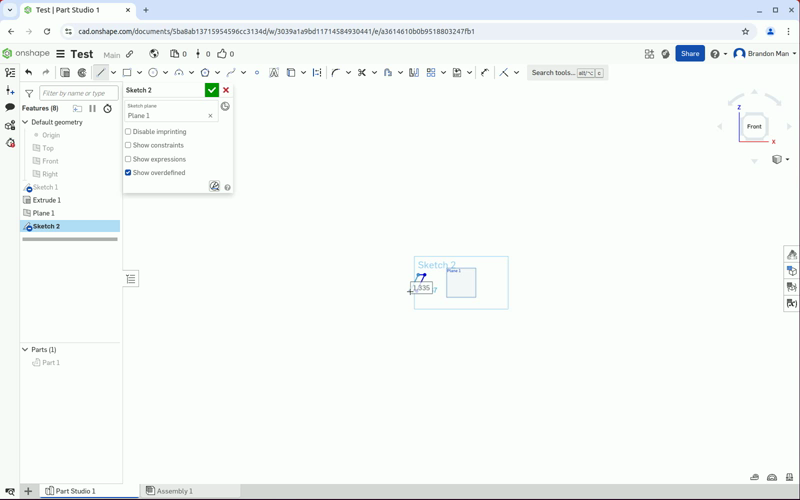
key(esc)
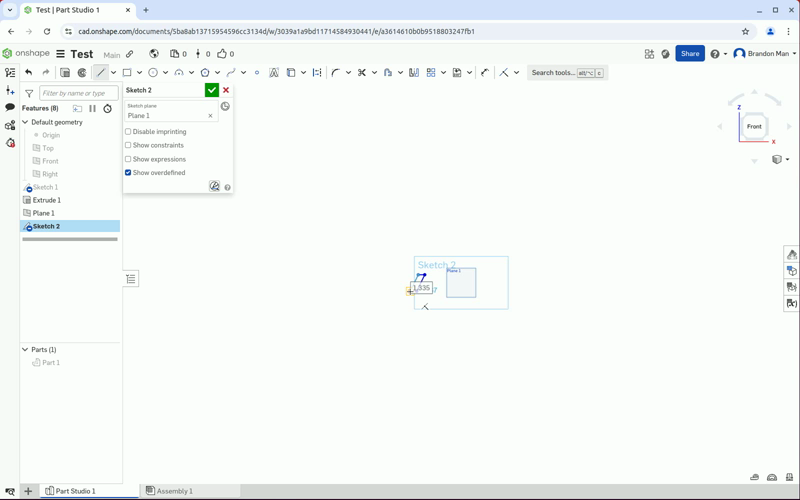
mouse_move(418, 286)
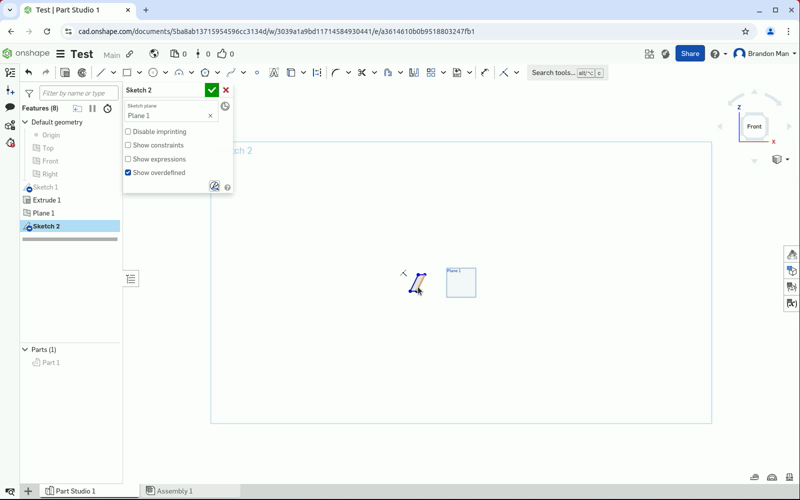
scroll(6)
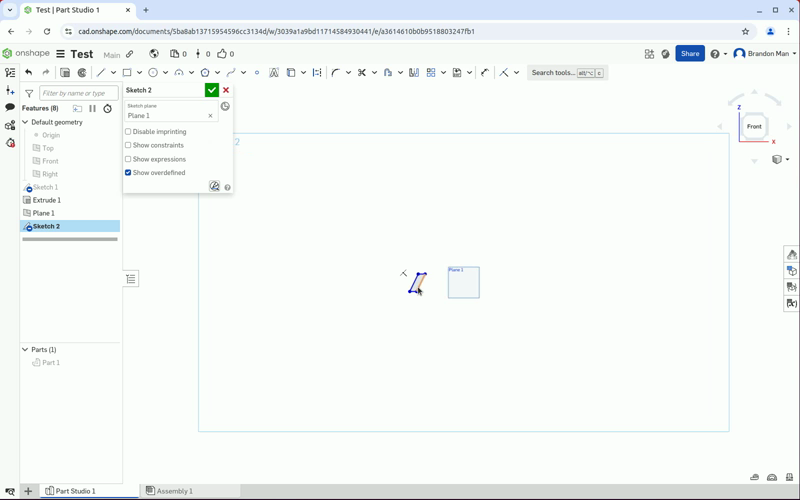
scroll(6)
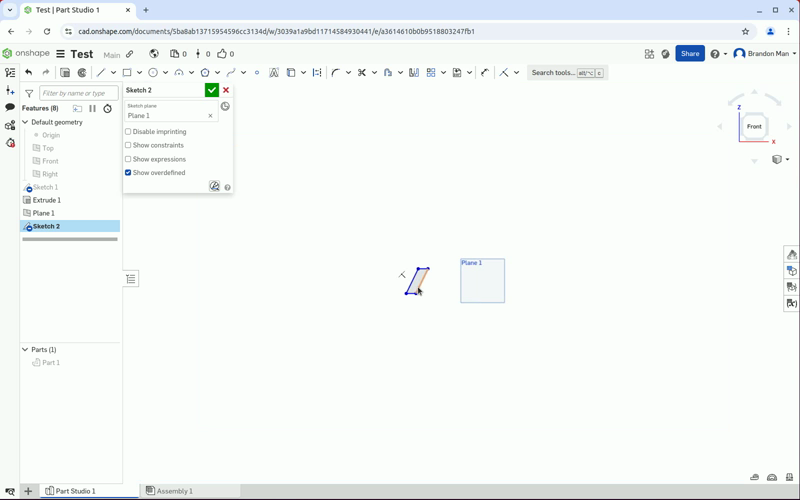
scroll(6)
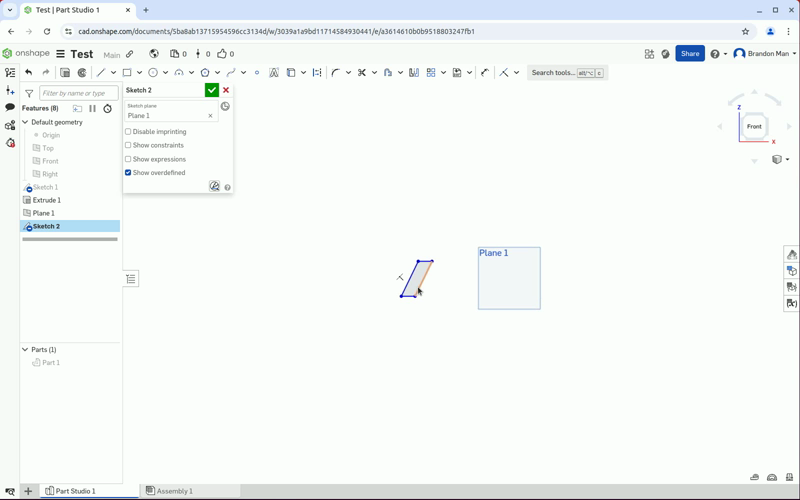
scroll(6)
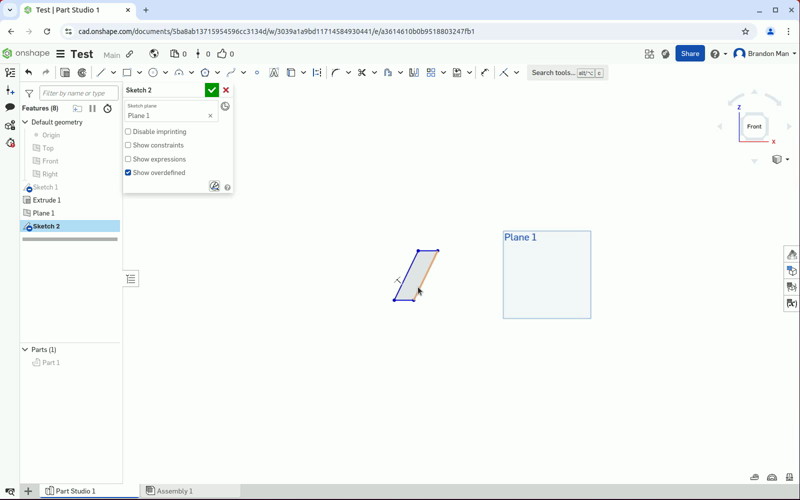
scroll(6)
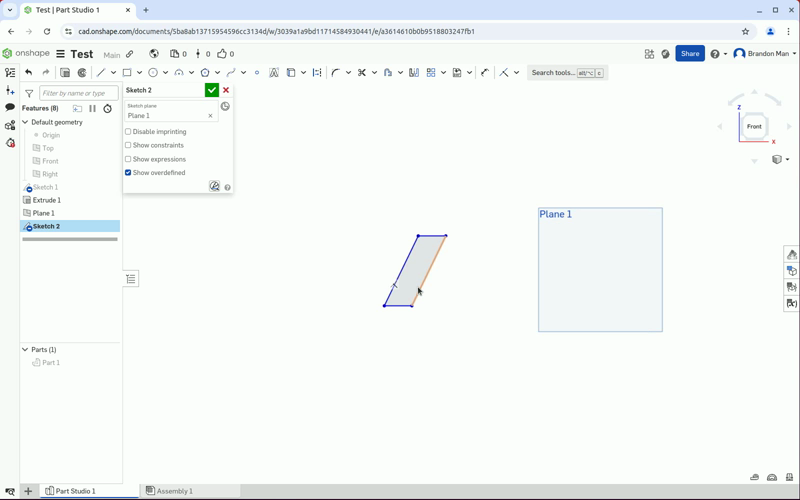
scroll(6)
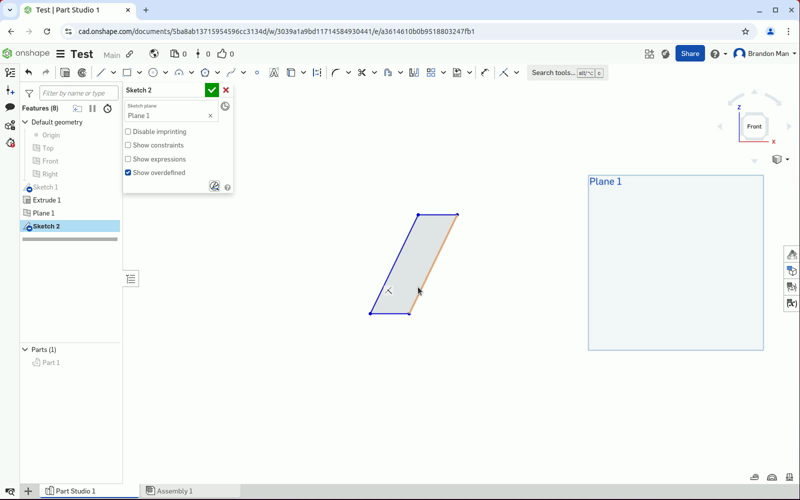
scroll(6)
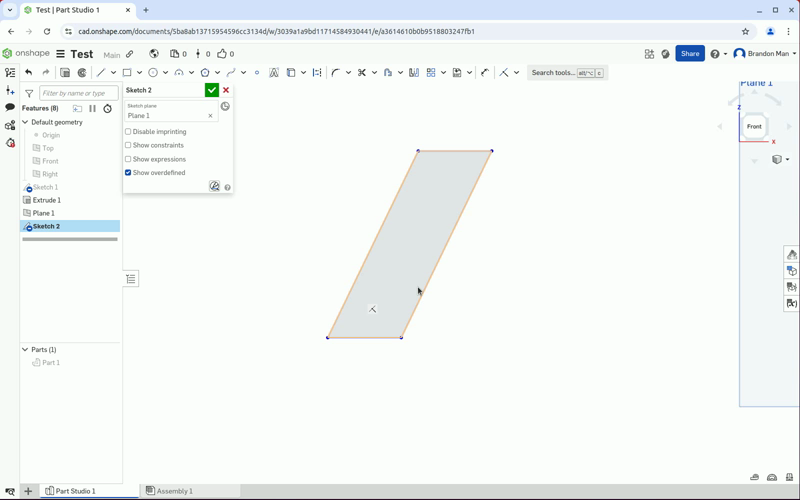
click(418, 286)
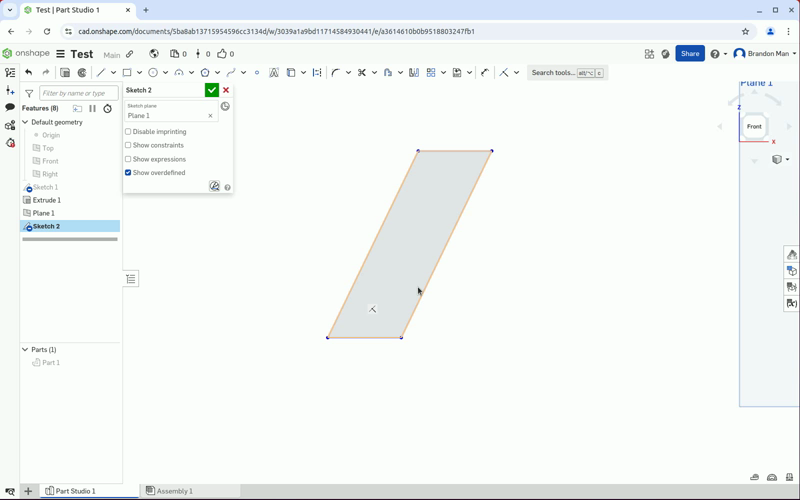
scroll(-6)
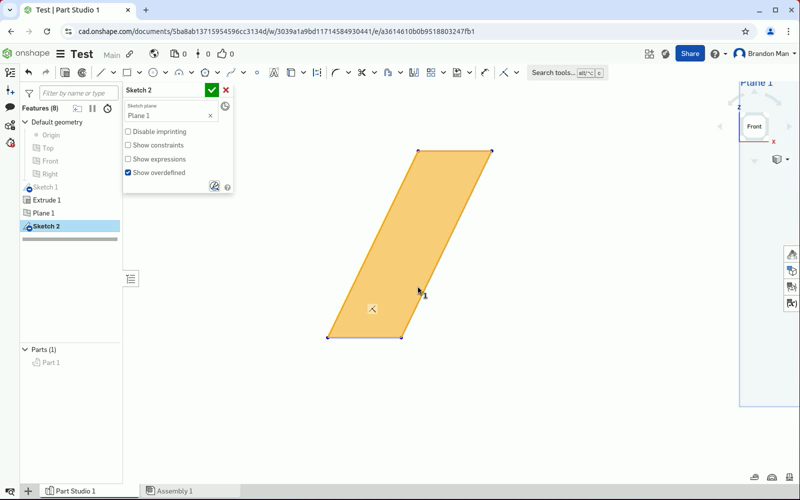
scroll(-6)
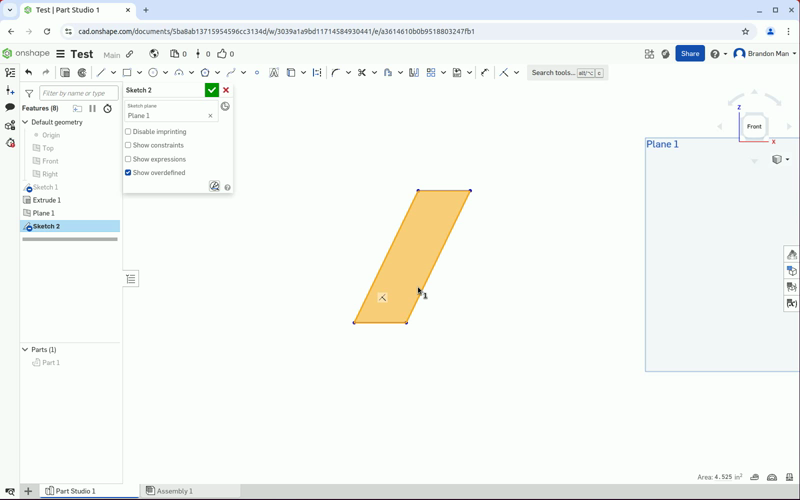
scroll(-6)
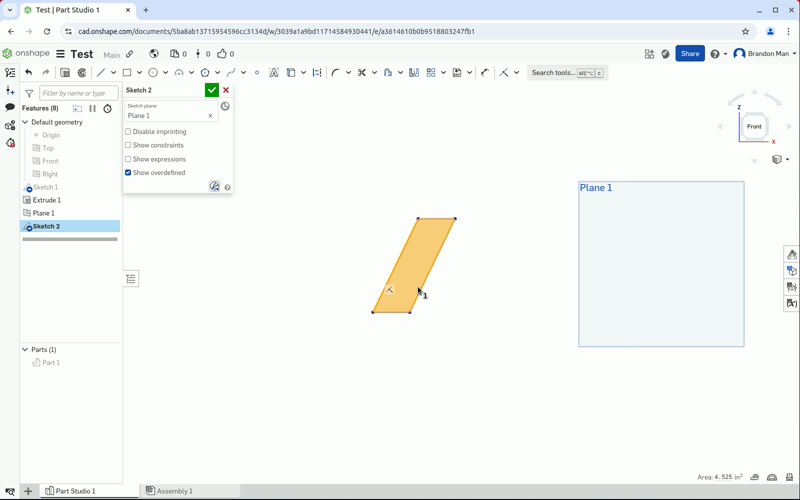
scroll(-6)
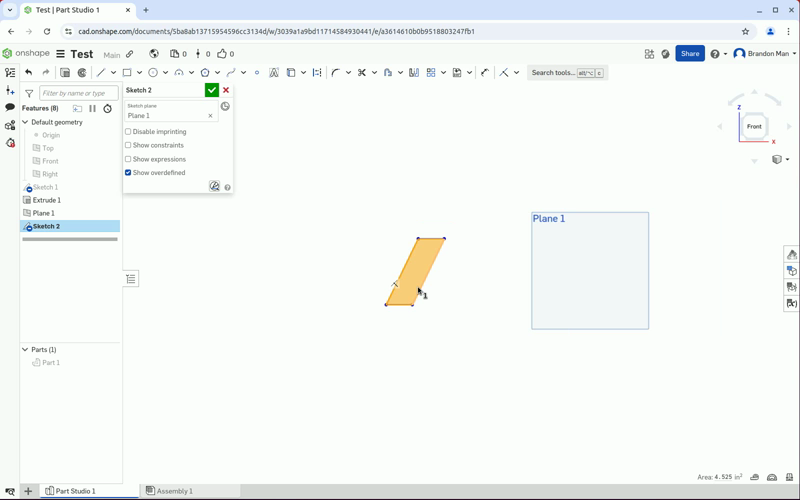
scroll(-6)
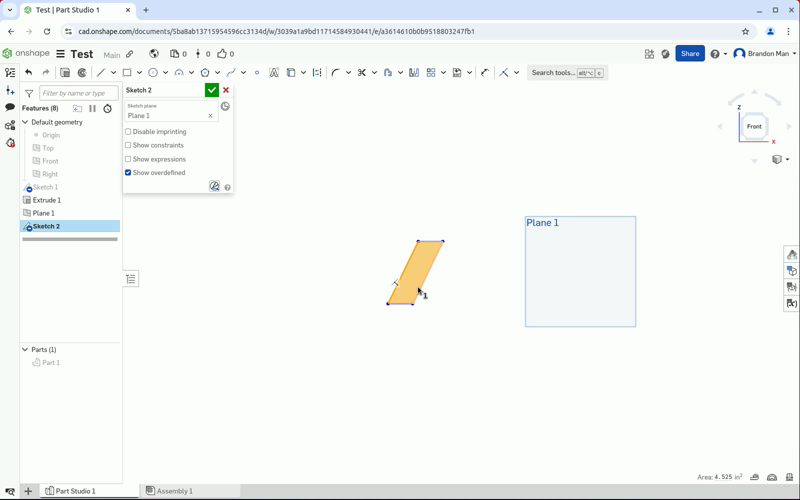
scroll(-6)
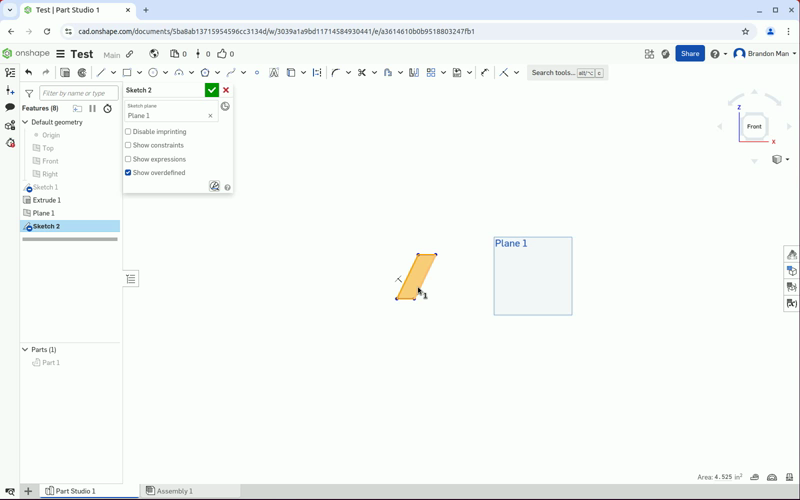
scroll(-6)
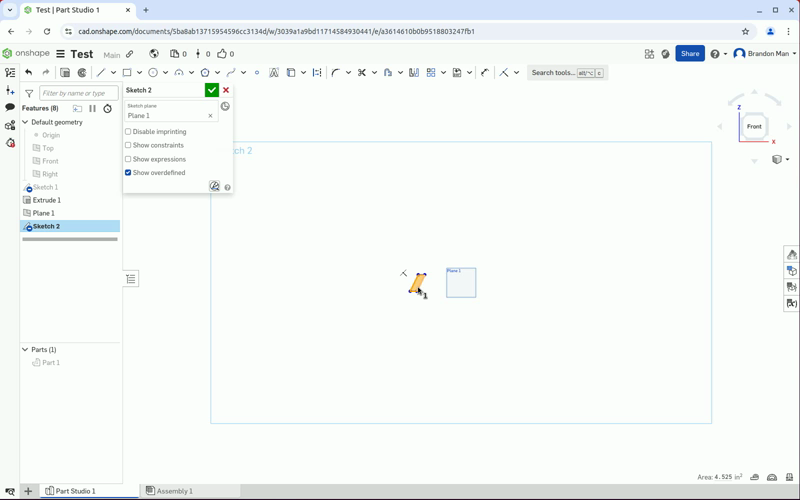
mouse_move(73, 352)
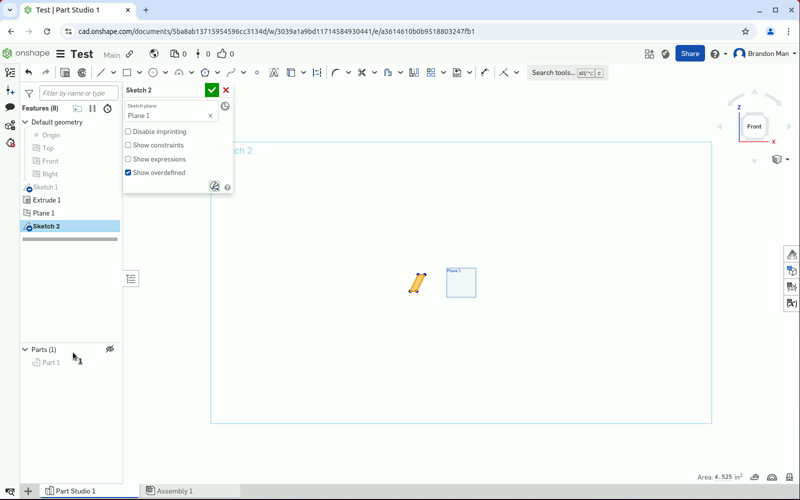
key(shift+y)
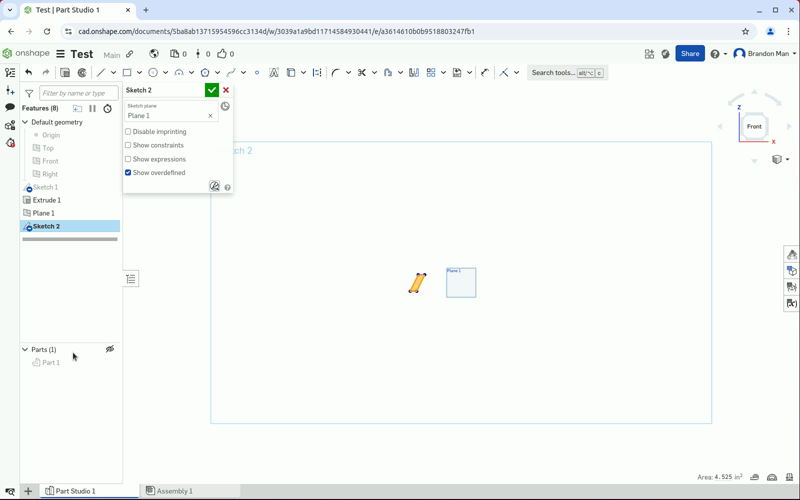
key(shift+e)
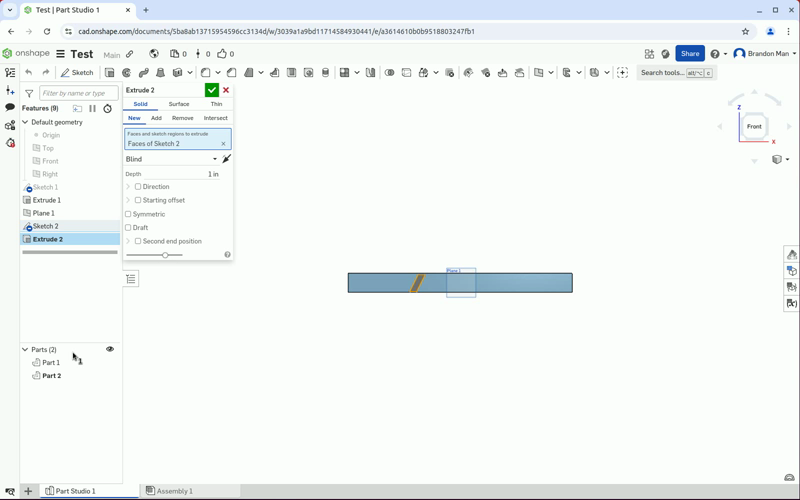
mouse_move(143, 106)
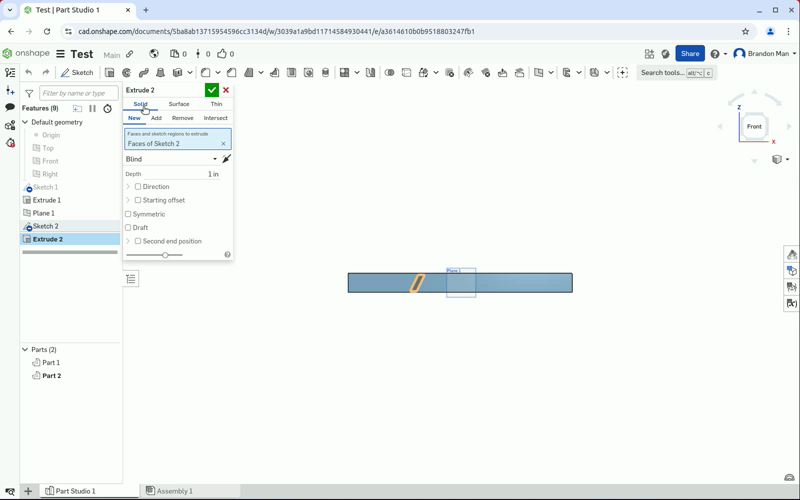
click(143, 106)
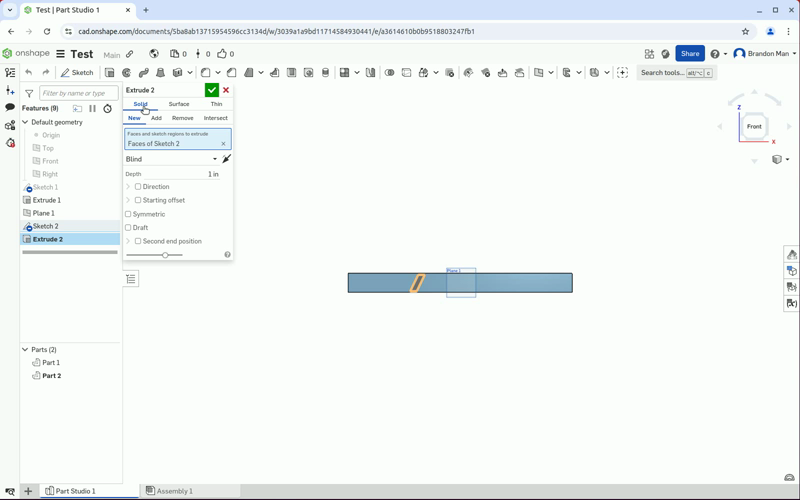
mouse_move(186, 120)
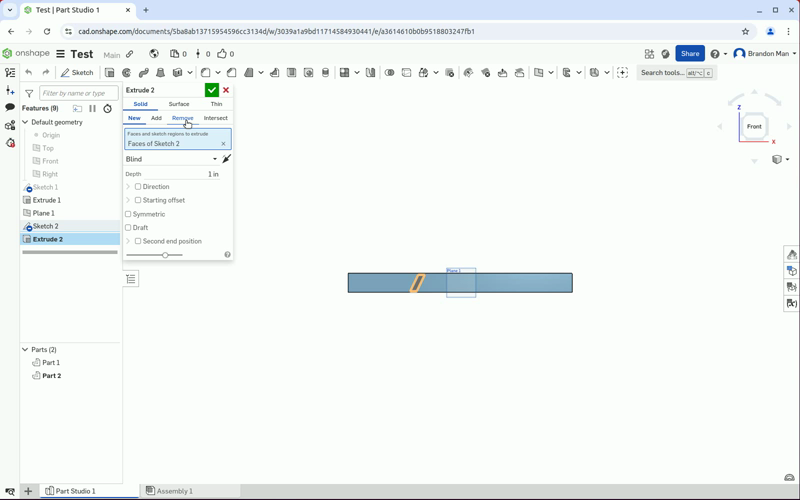
click(186, 120)
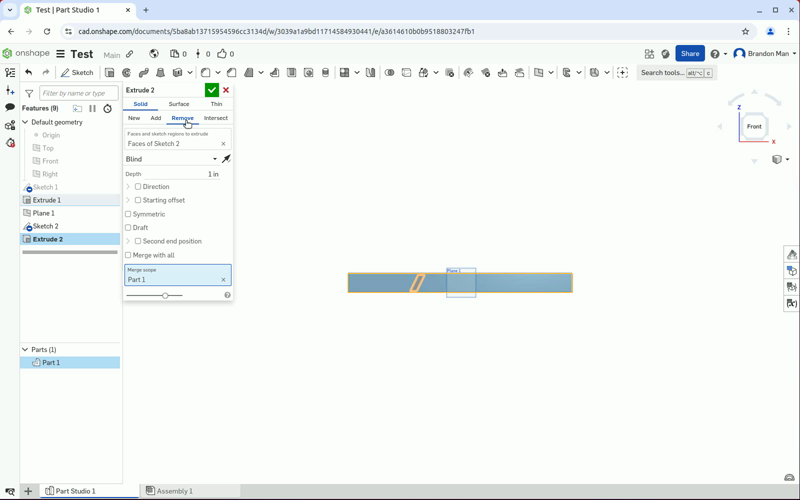
key(tab, 4)
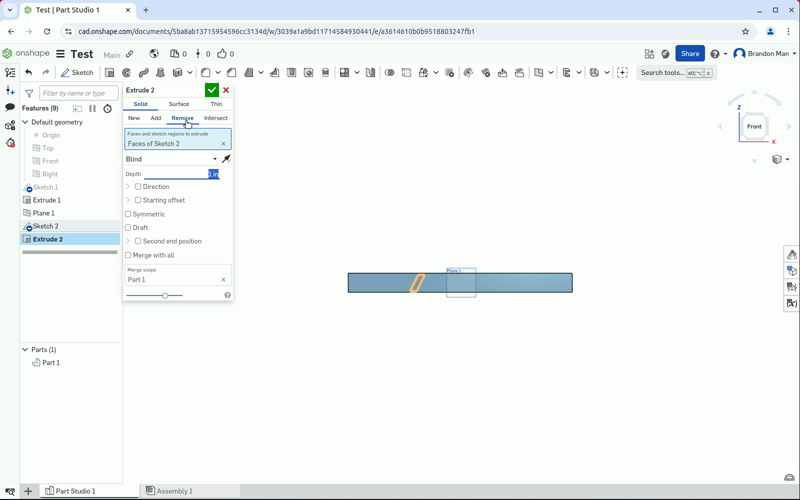
text(9.869)
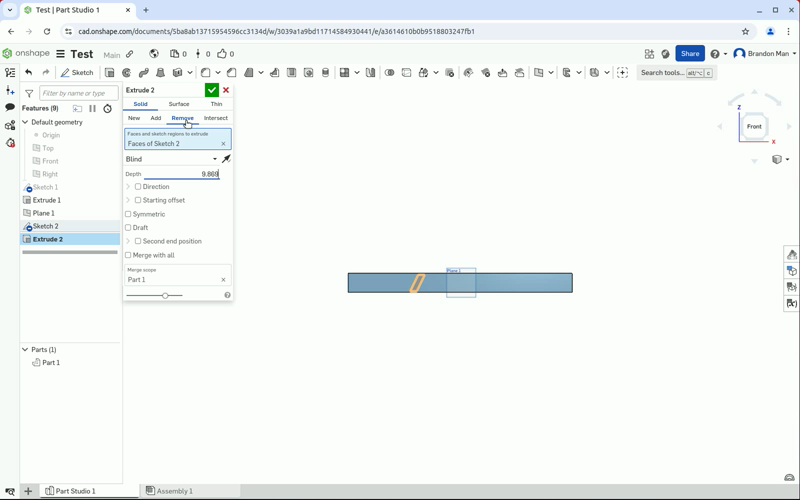
key(tab, 6)
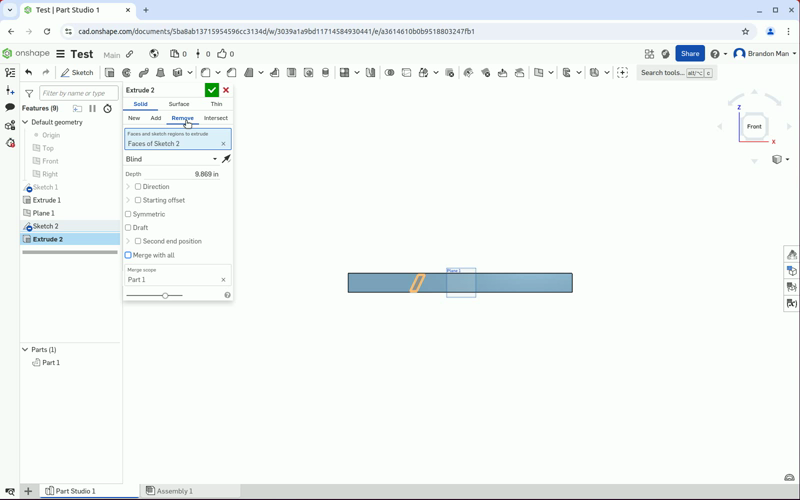
key(space)
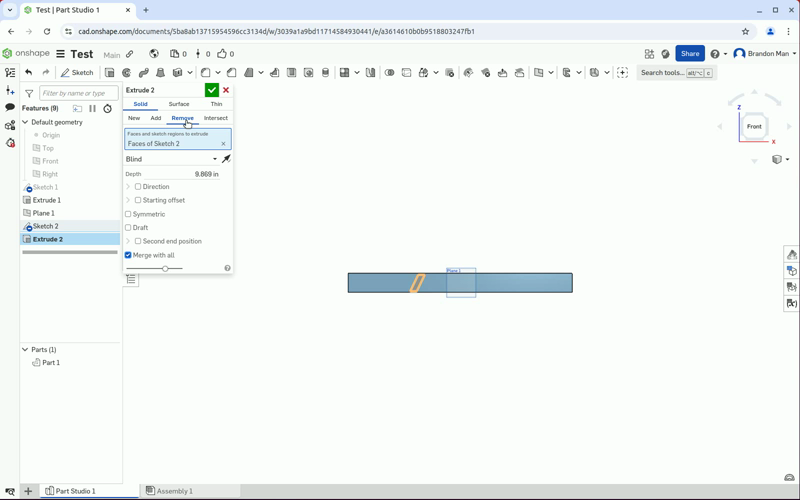
key(enter)
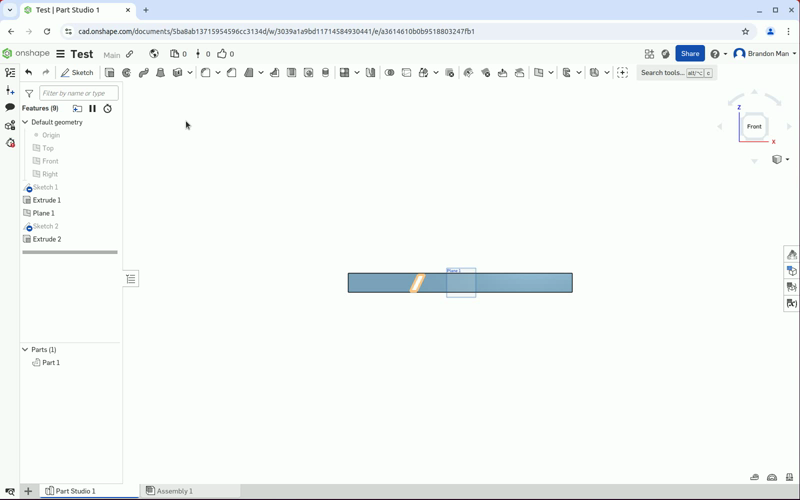
key(shift+h)
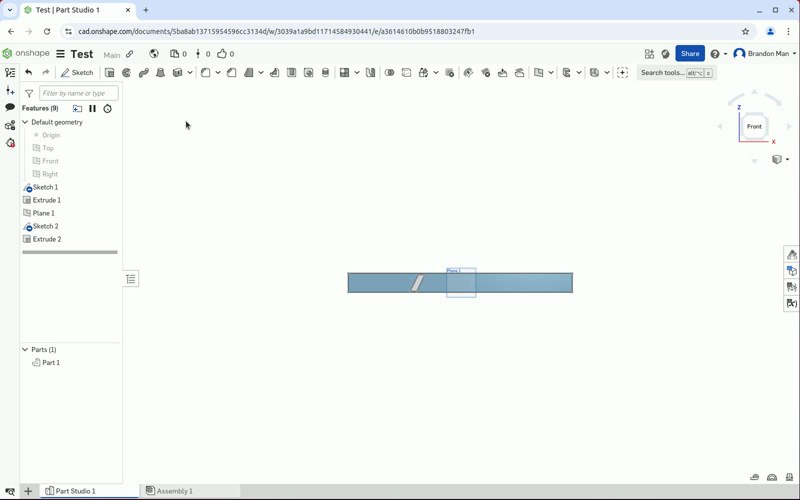
key(shift+h)
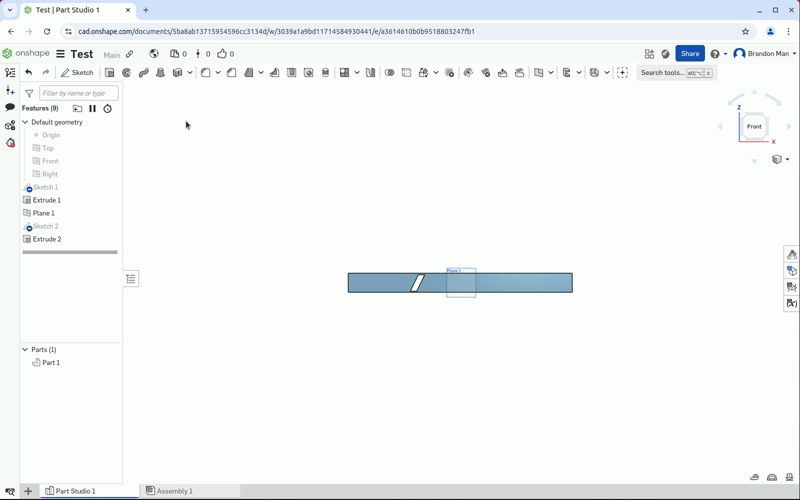
mouse_move(73, 189)
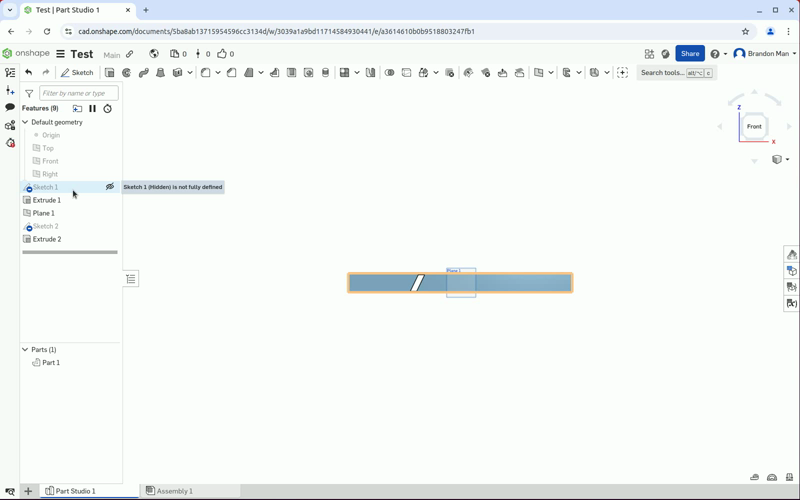
click(73, 189)
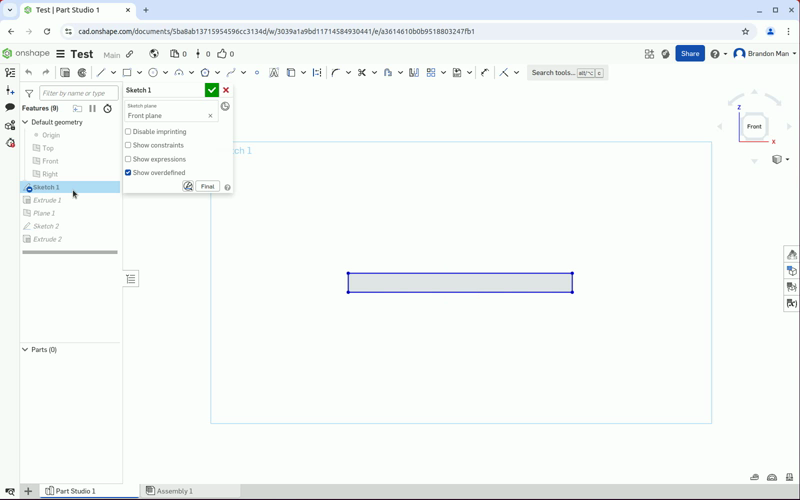
mouse_move(229, 92)
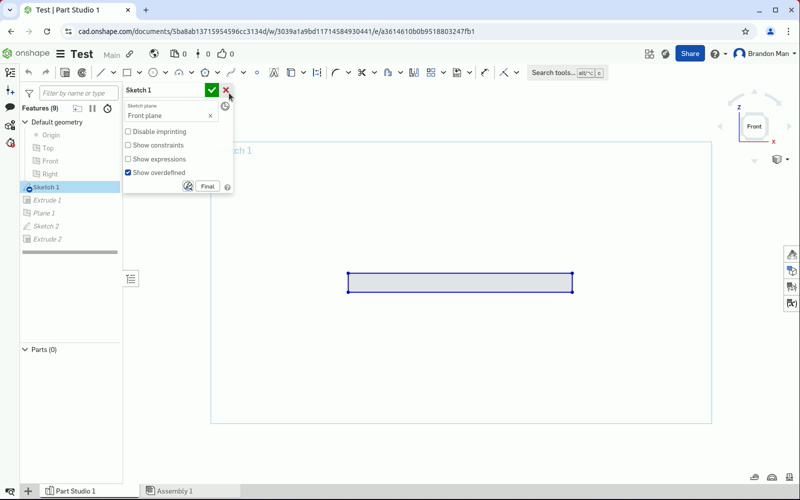
click(229, 92)
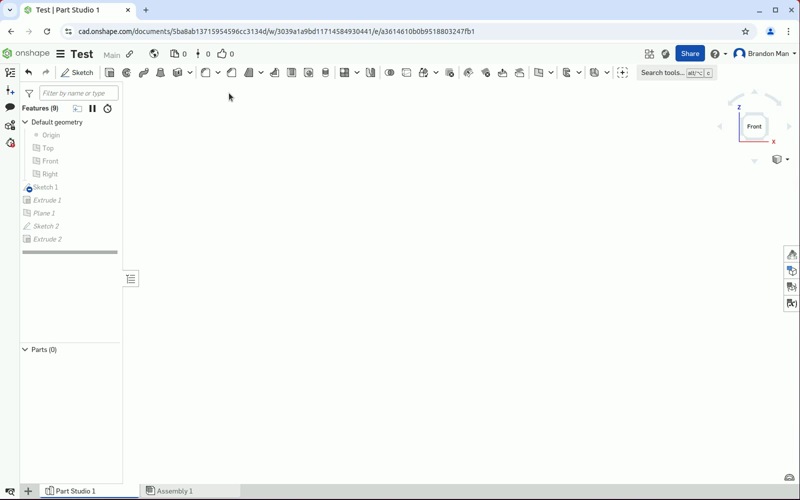
key(shift+s)
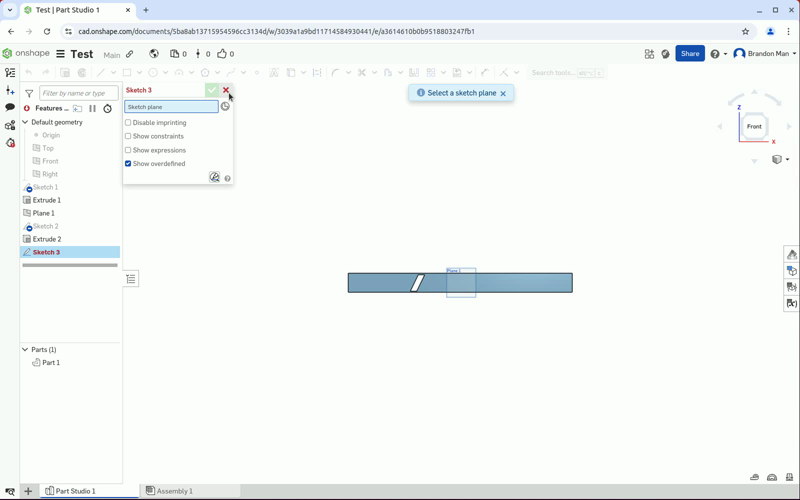
mouse_move(73, 215)
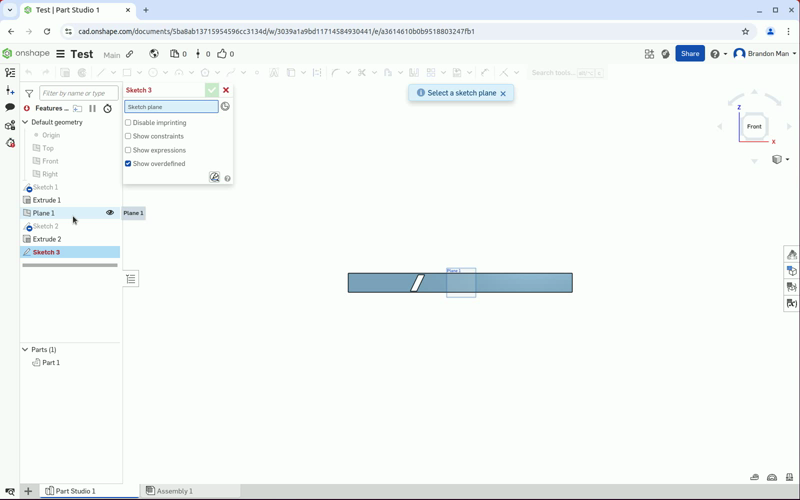
click(73, 215)
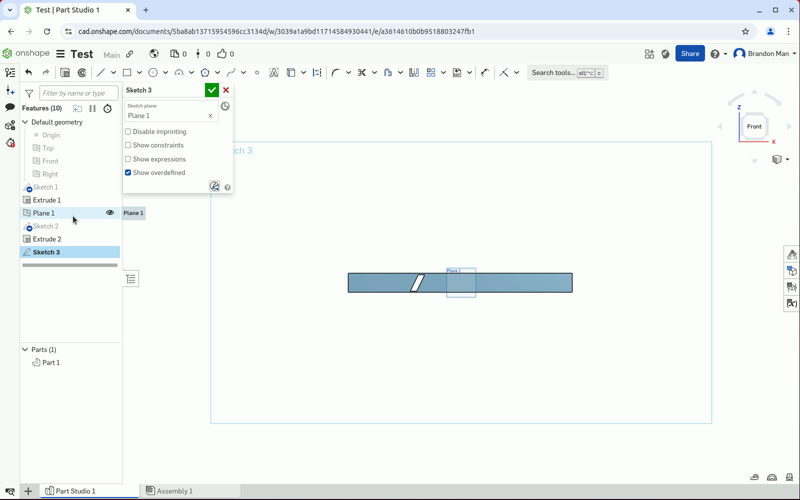
mouse_move(73, 352)
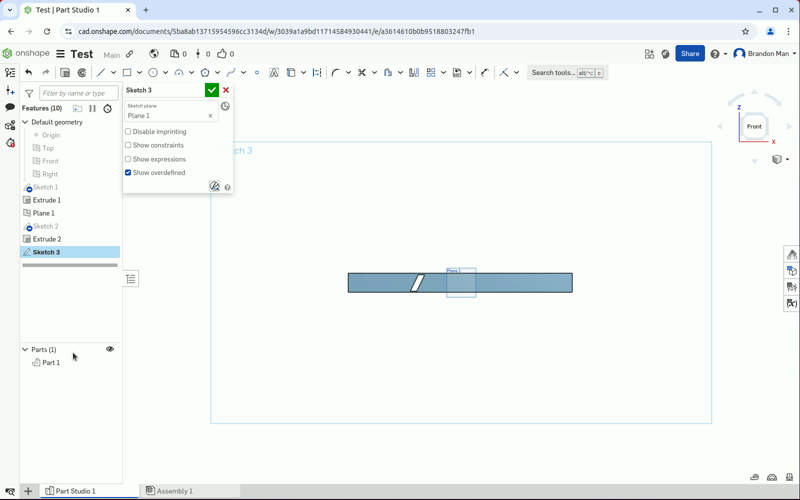
key(y)
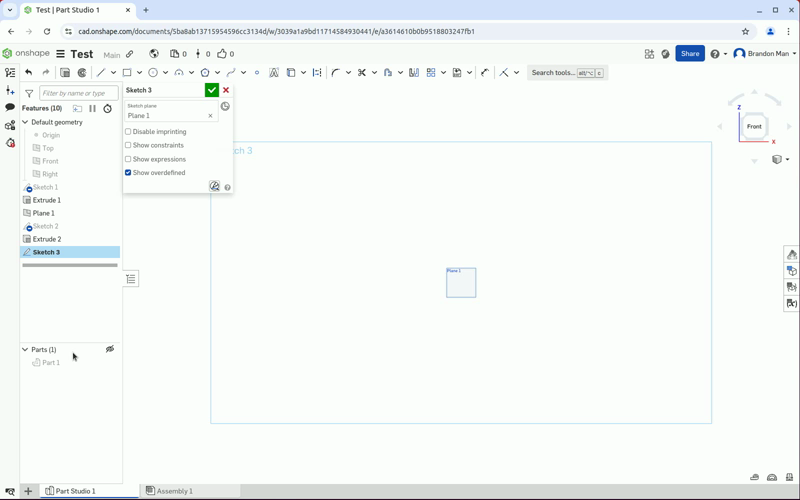
key(l)
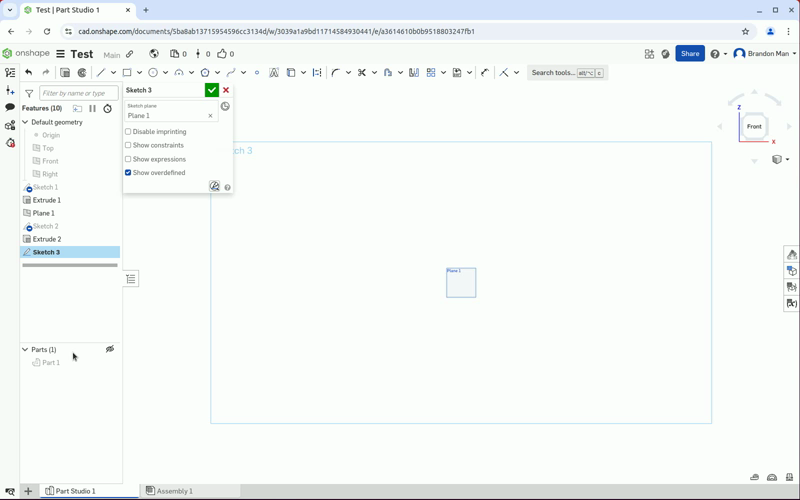
key_down(shift)
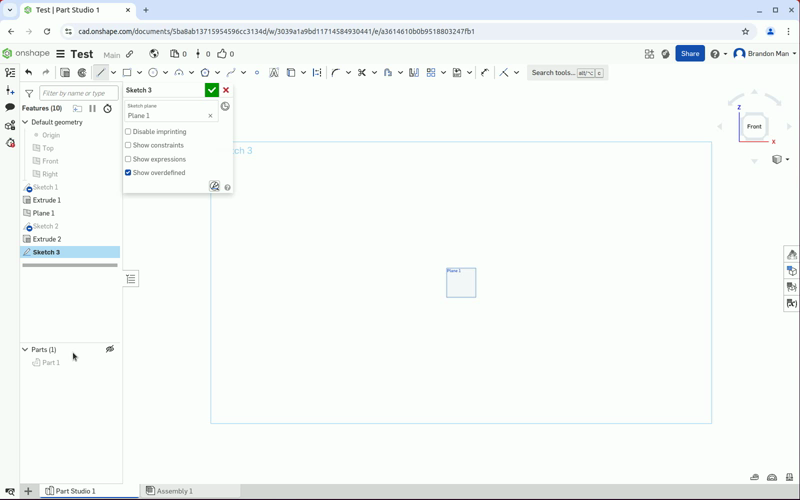
mouse_move(477, 291)
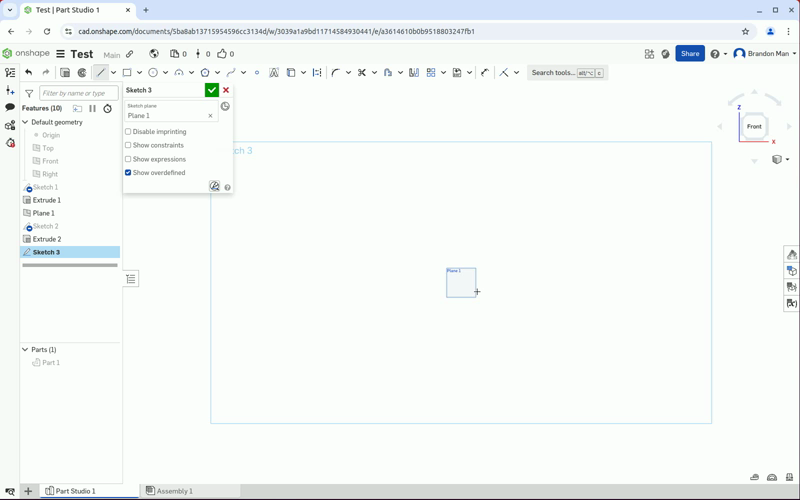
click(477, 291)
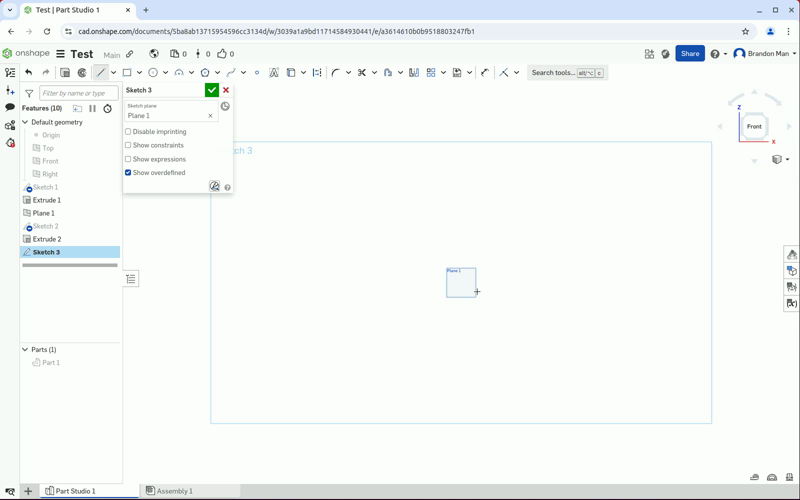
key_up(shift)
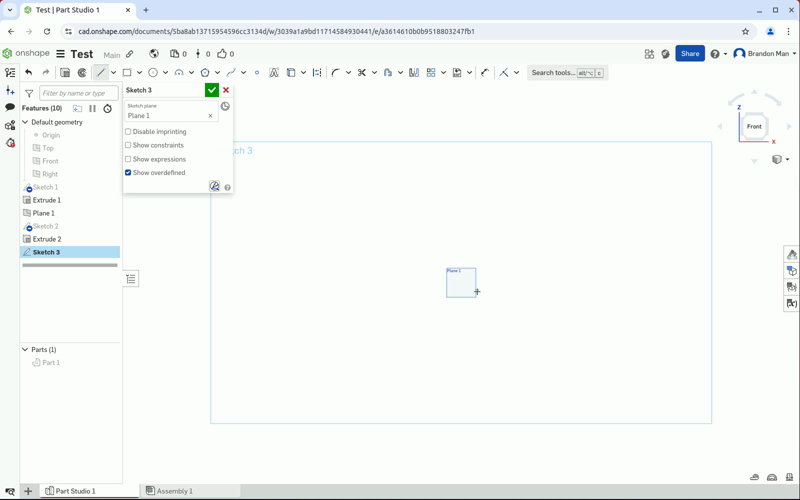
key_down(shift)
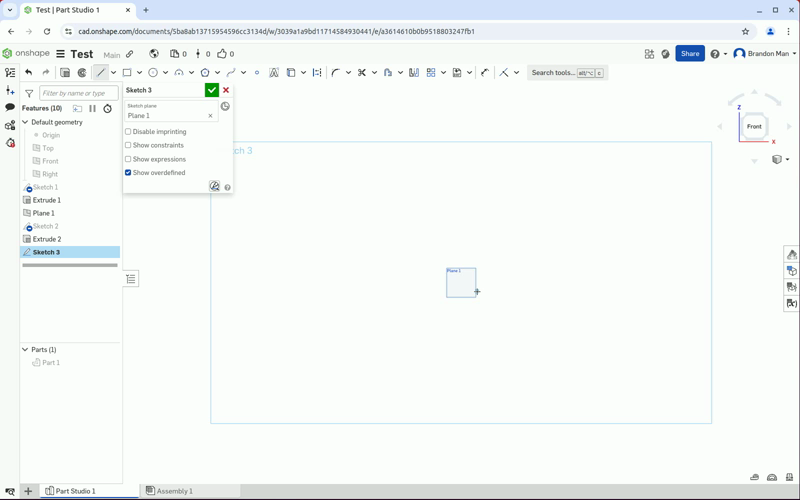
mouse_move(507, 291)
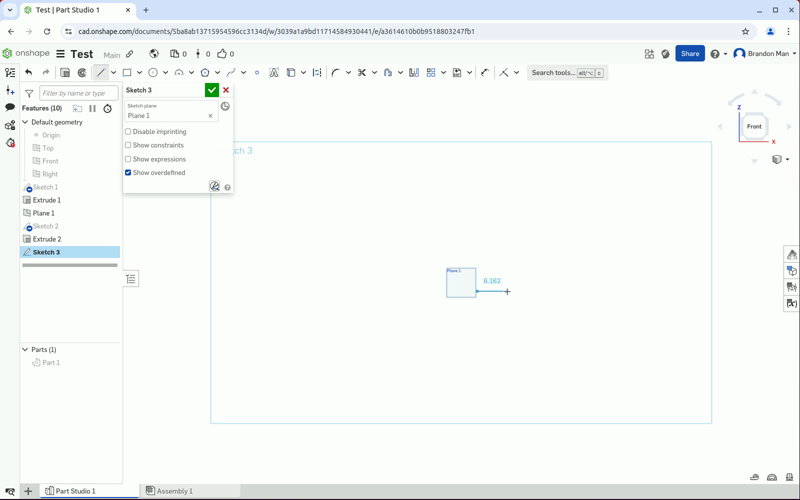
mouse_move(483, 291)
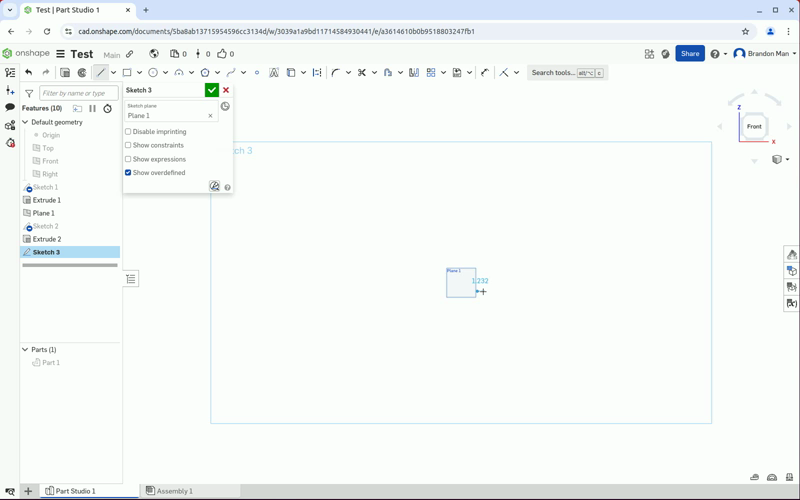
scroll(6)
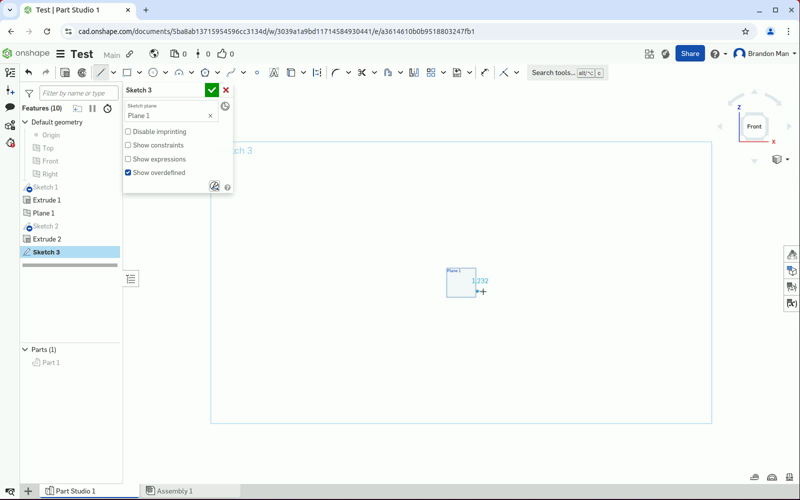
scroll(6)
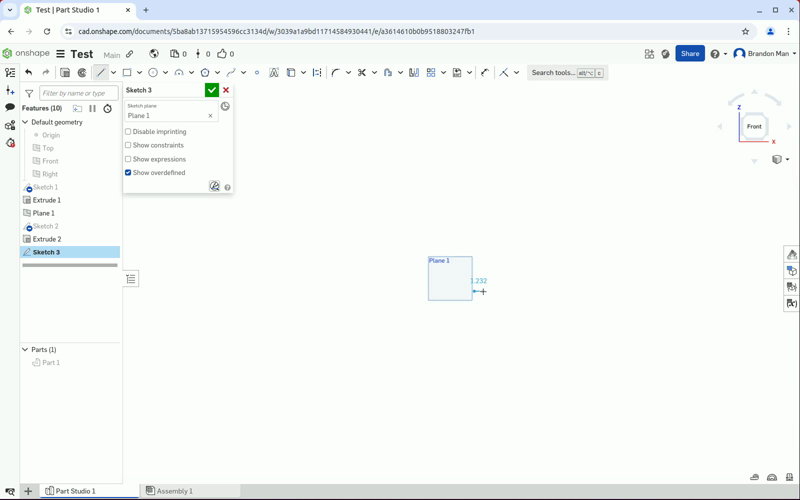
scroll(6)
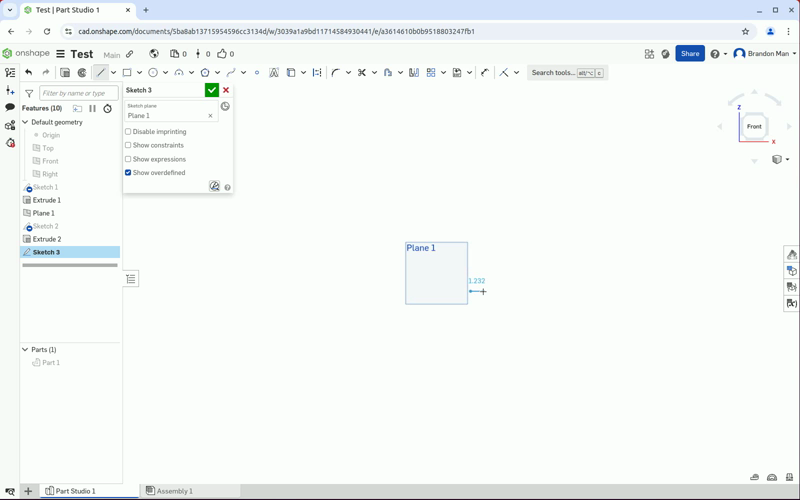
scroll(6)
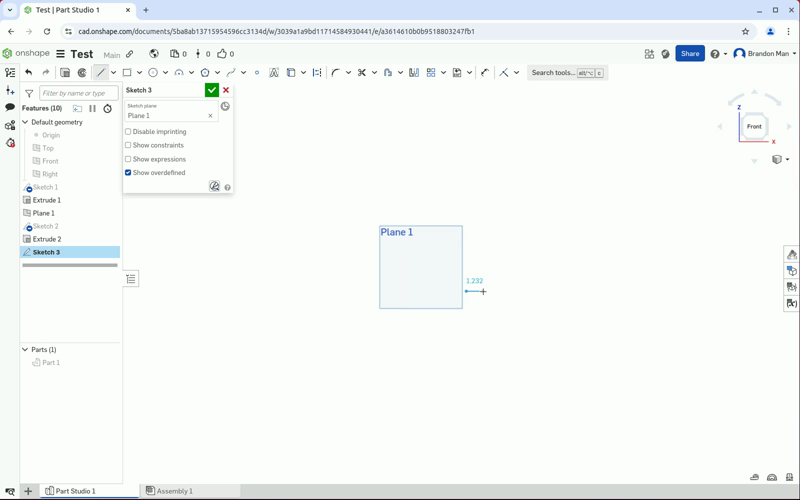
scroll(6)
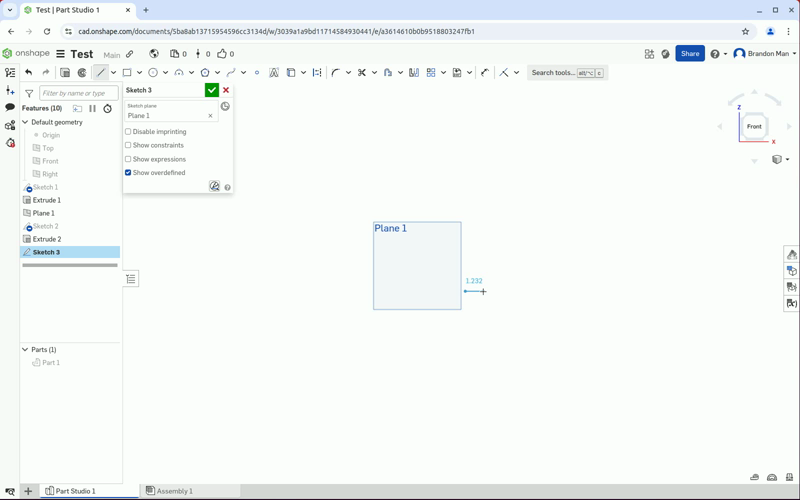
scroll(6)
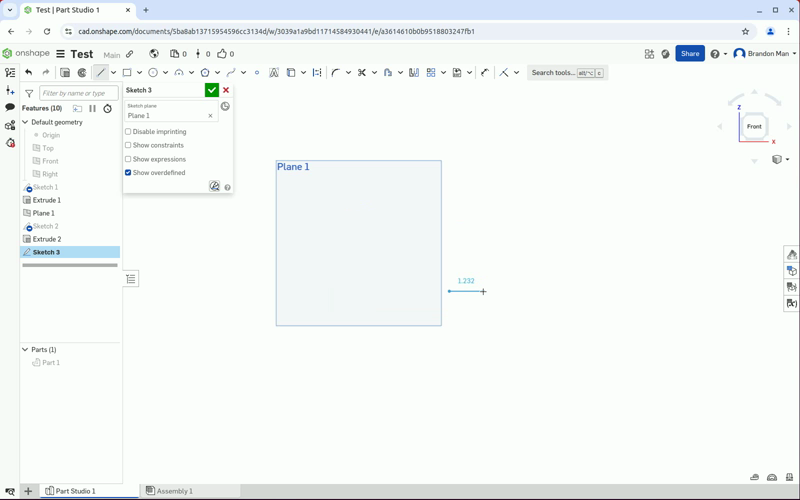
scroll(6)
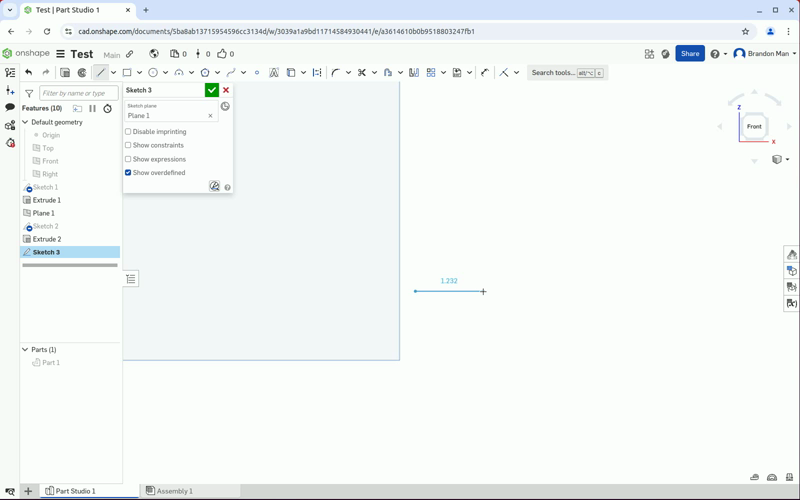
click(483, 291)
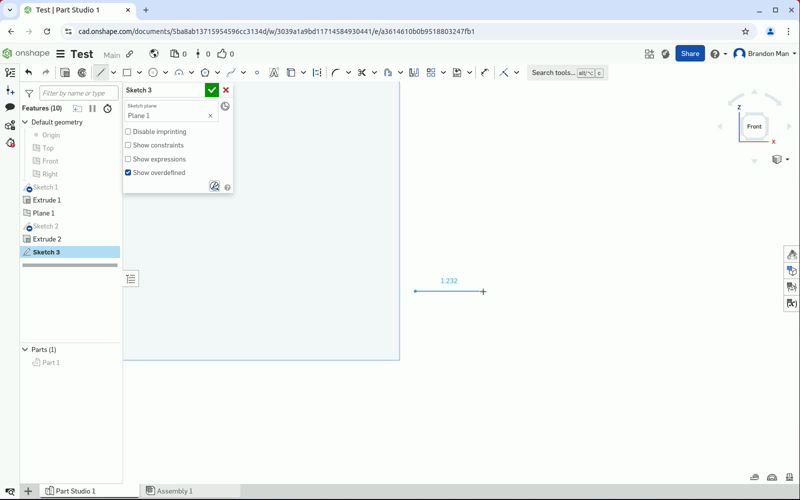
scroll(-6)
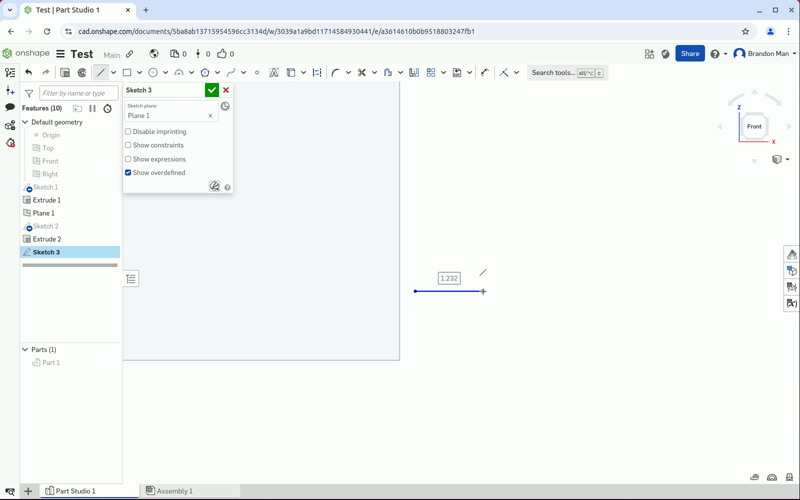
scroll(-6)
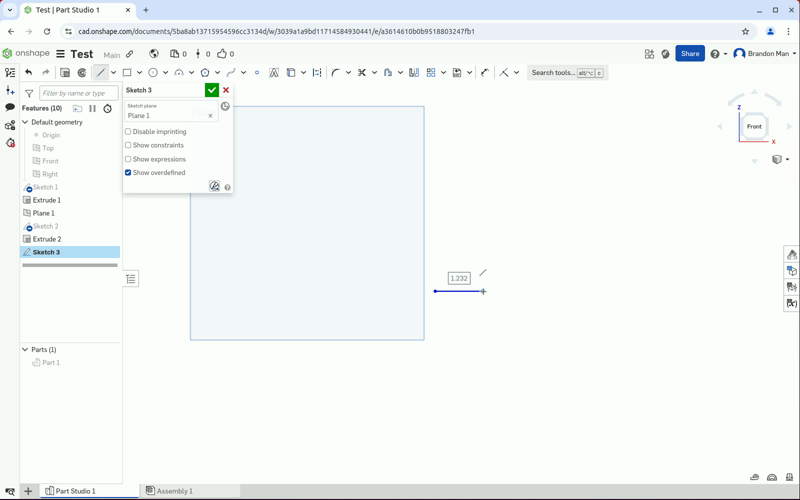
scroll(-6)
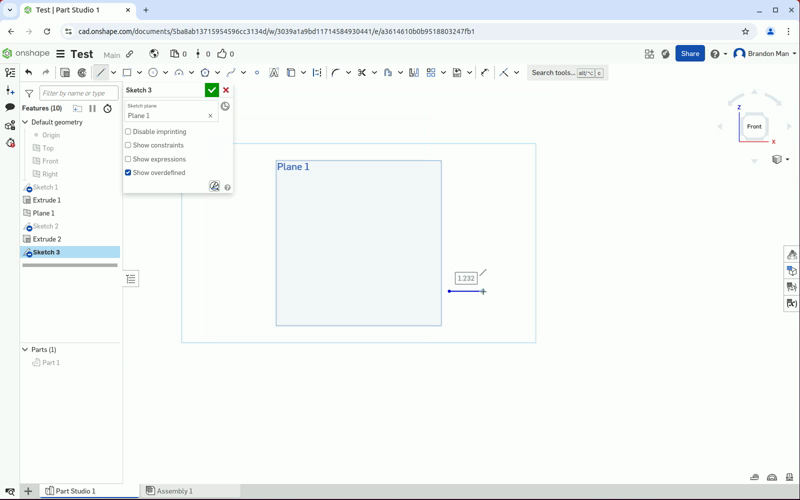
scroll(-6)
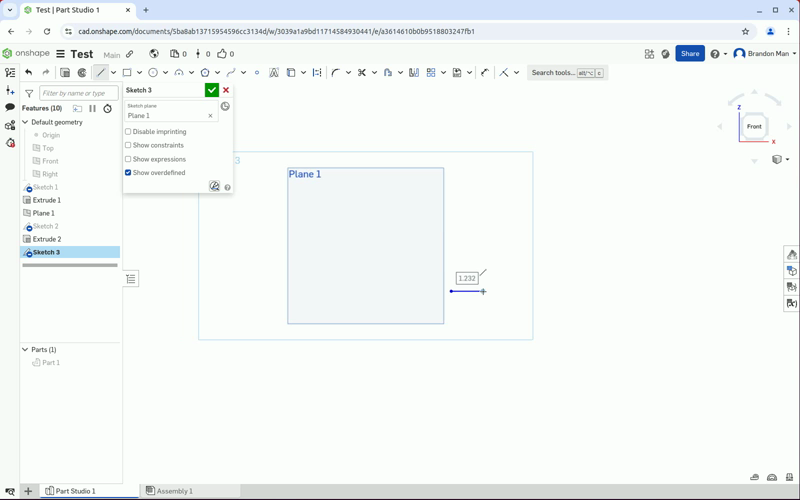
scroll(-6)
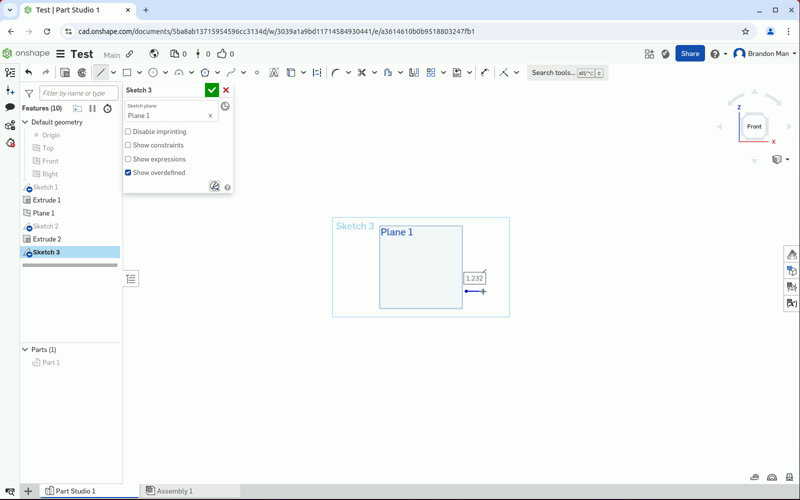
scroll(-6)
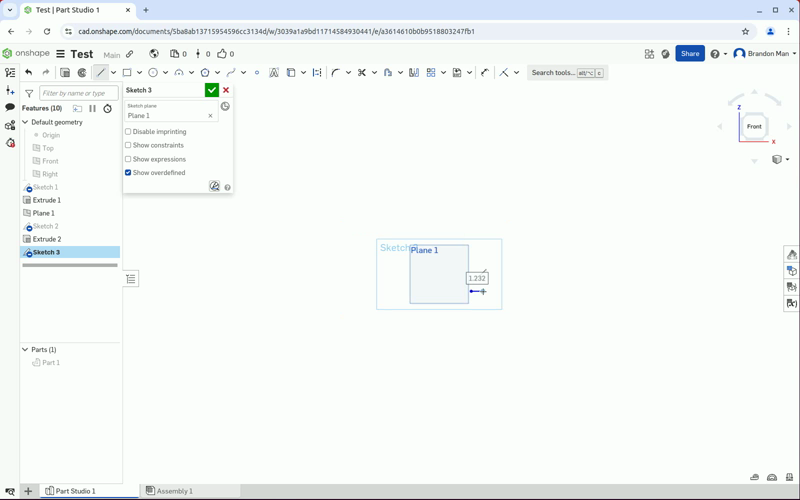
scroll(-6)
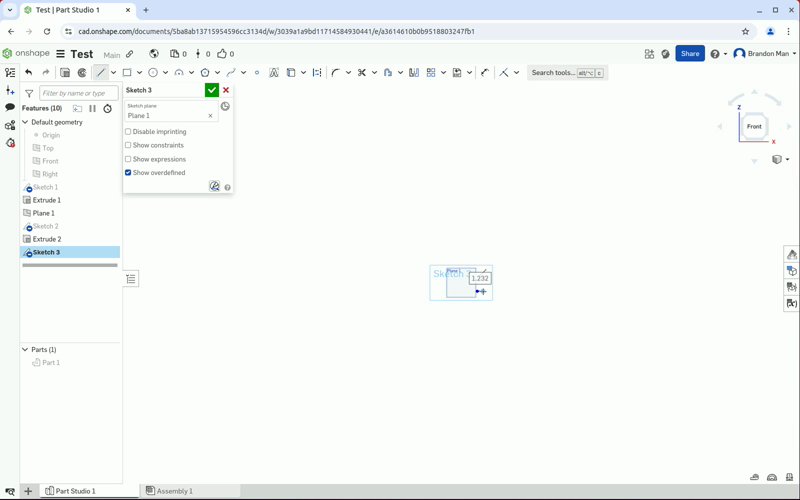
key_up(shift)
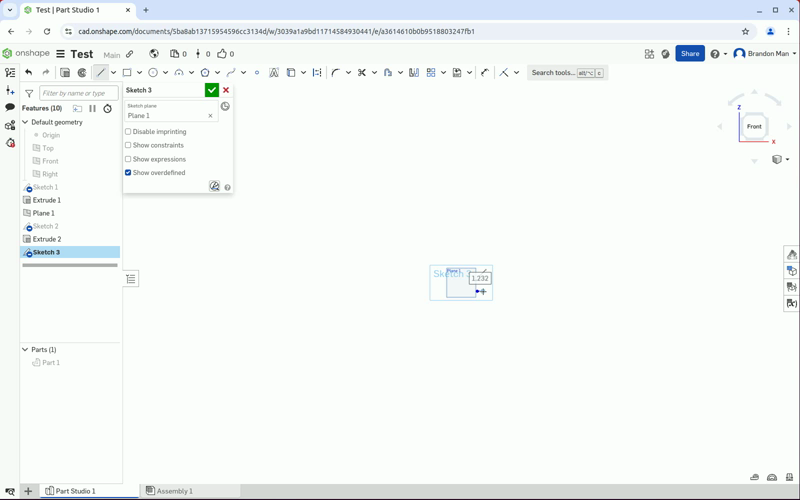
key_down(shift)
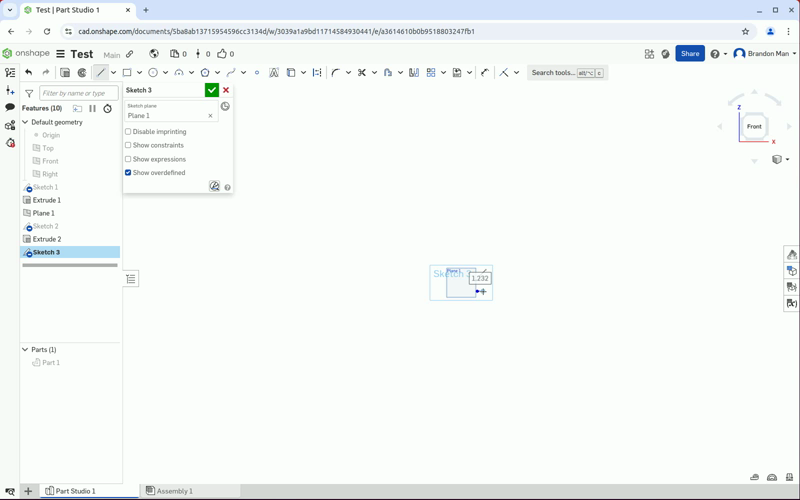
mouse_move(513, 291)
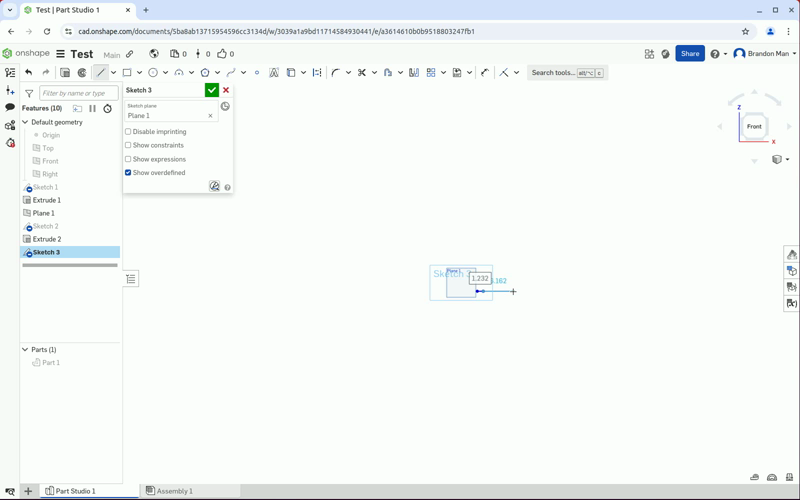
mouse_move(491, 274)
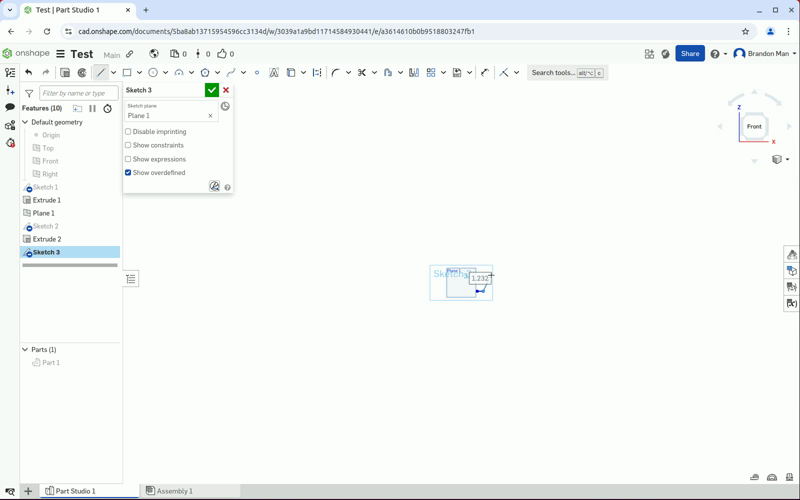
click(491, 274)
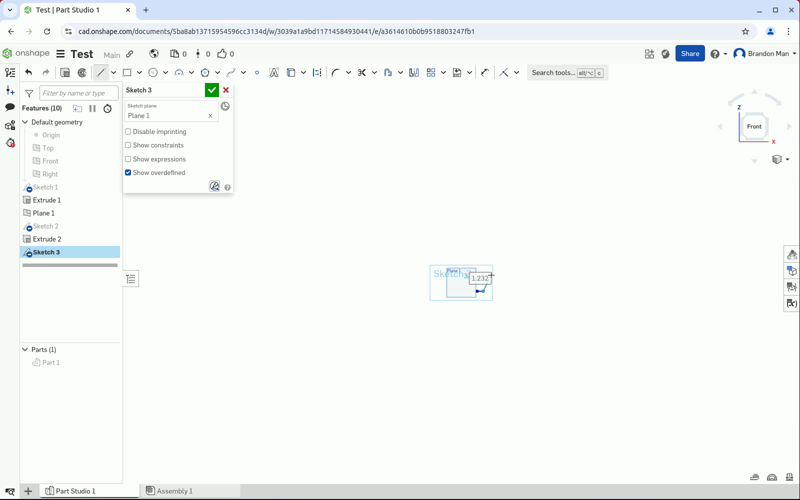
key_up(shift)
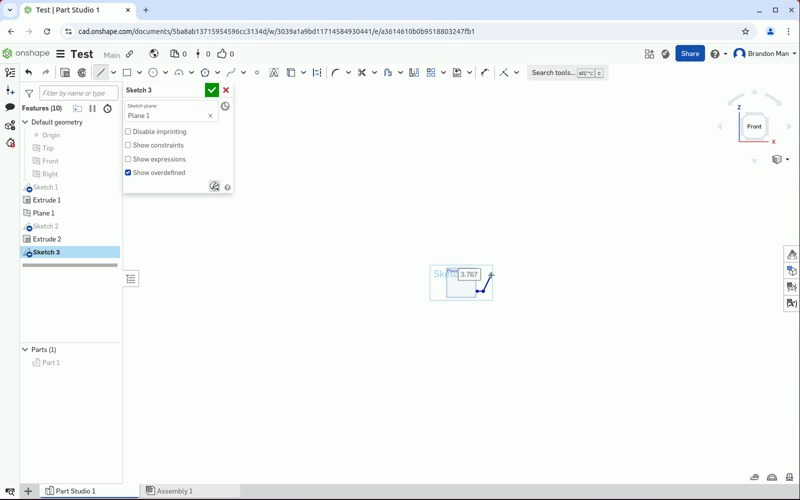
key_down(shift)
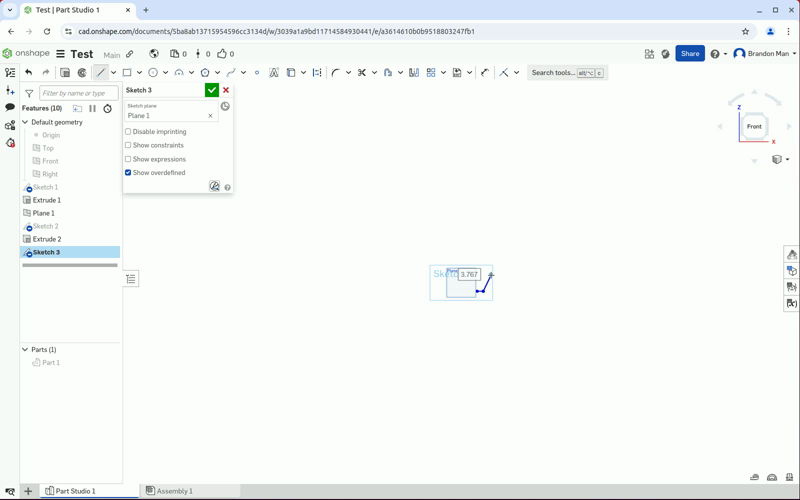
mouse_move(521, 274)
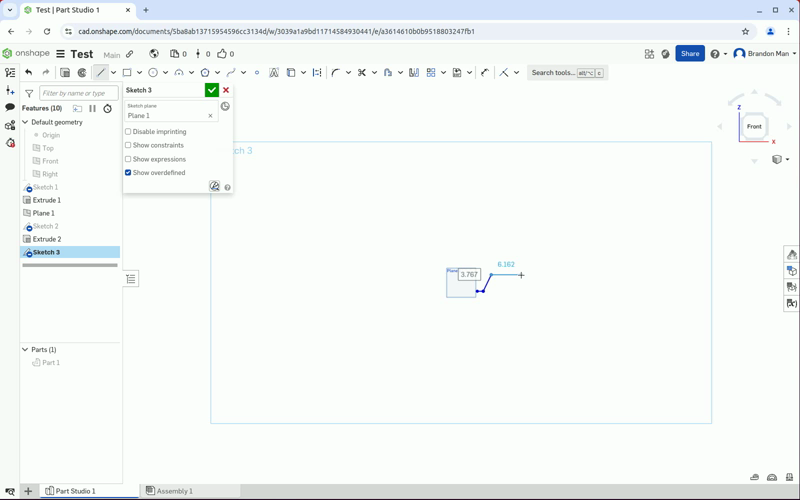
mouse_move(485, 274)
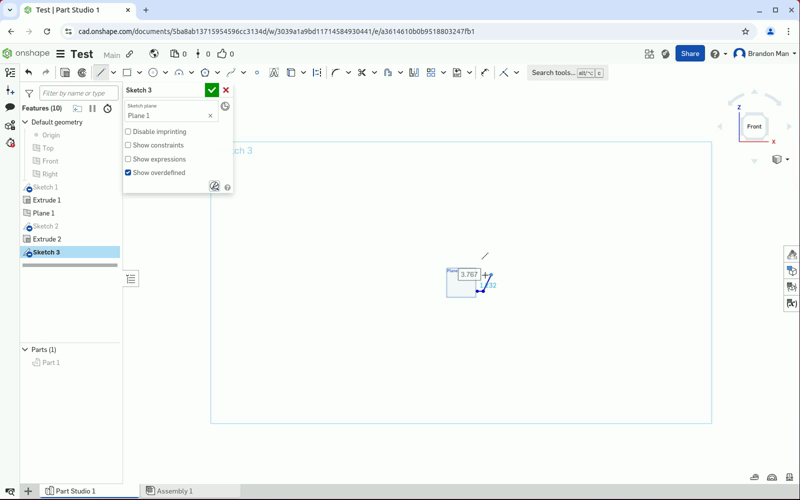
scroll(6)
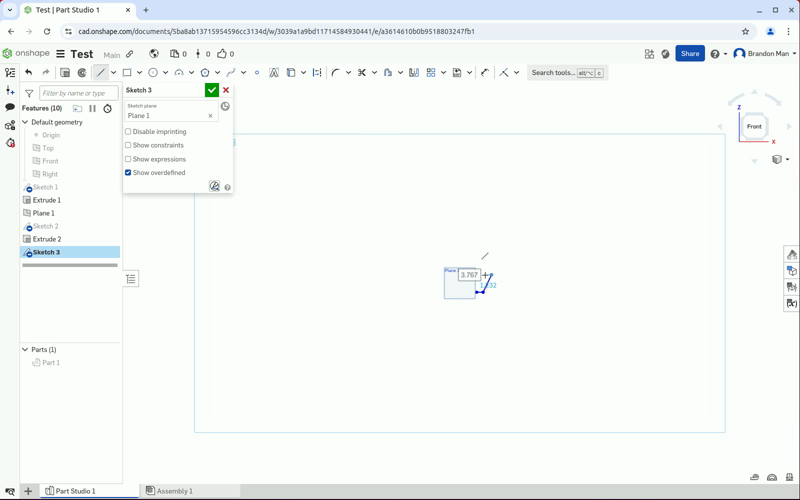
scroll(6)
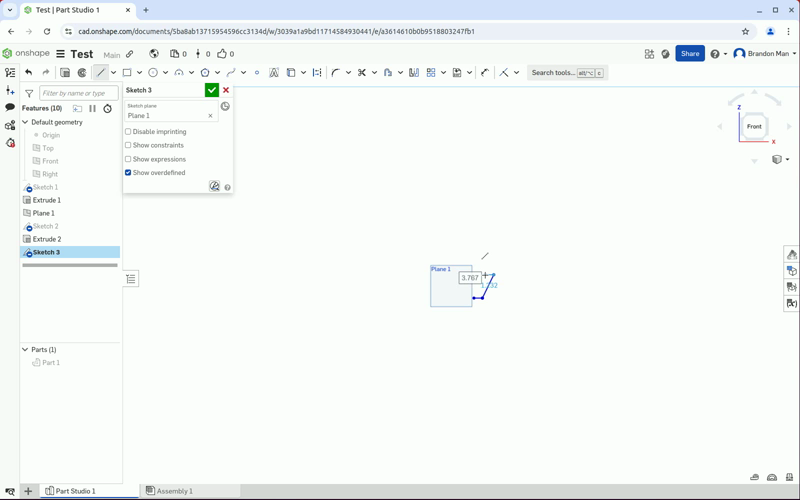
scroll(6)
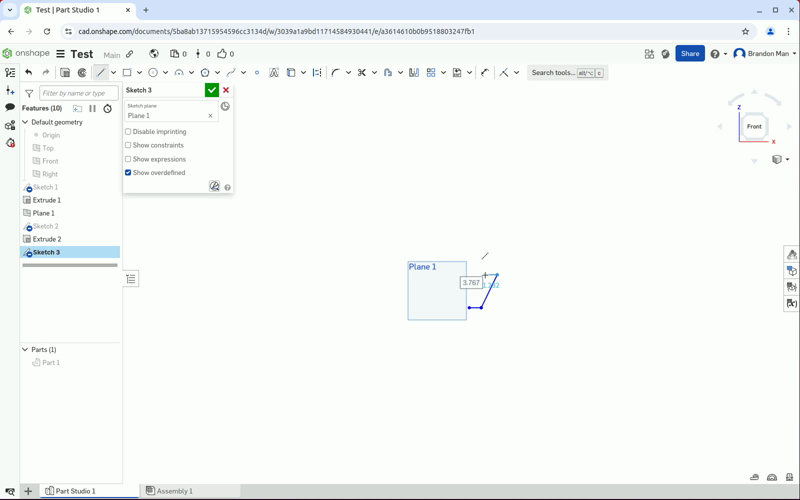
scroll(6)
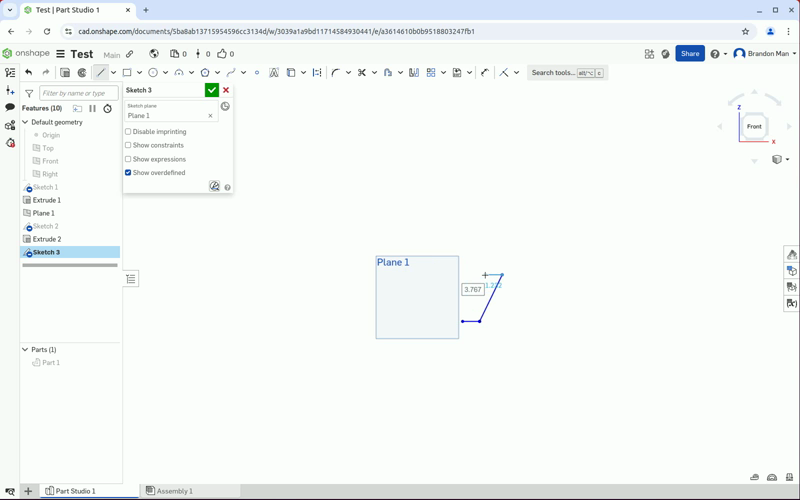
scroll(6)
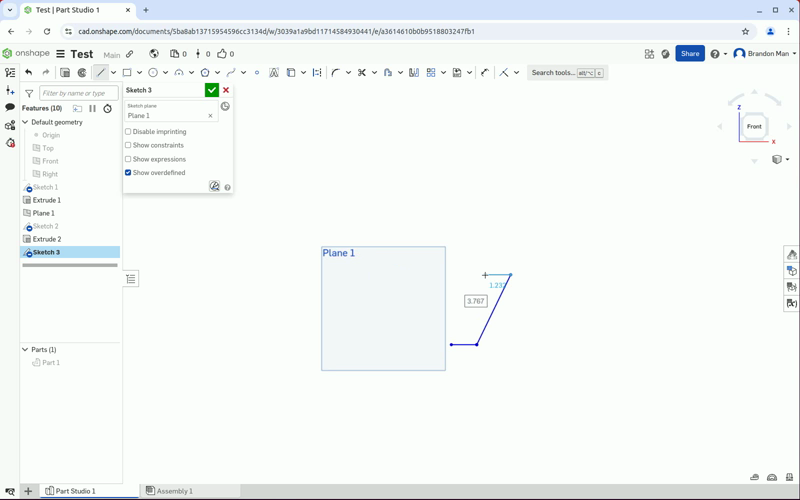
scroll(6)
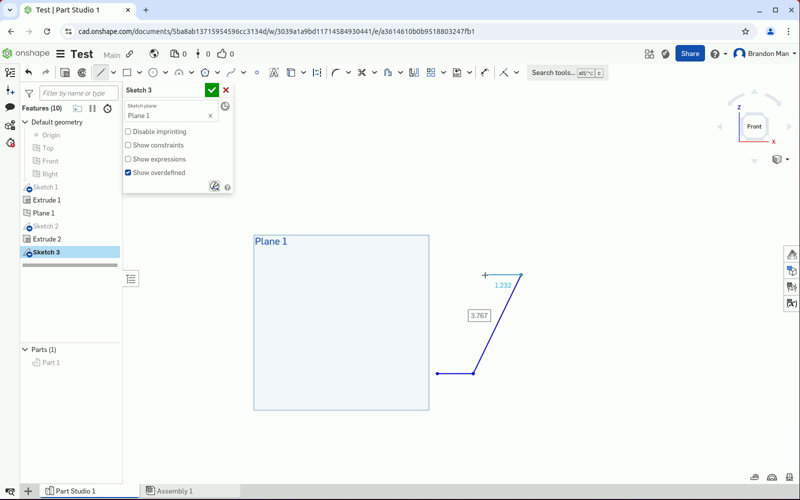
scroll(6)
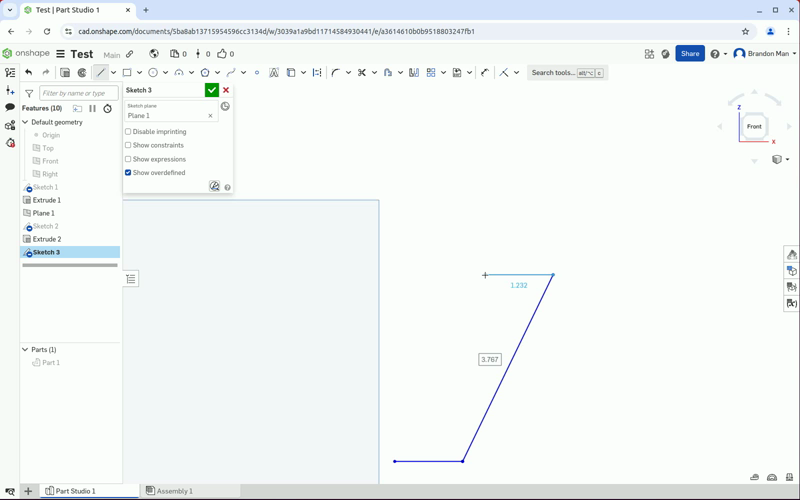
click(485, 274)
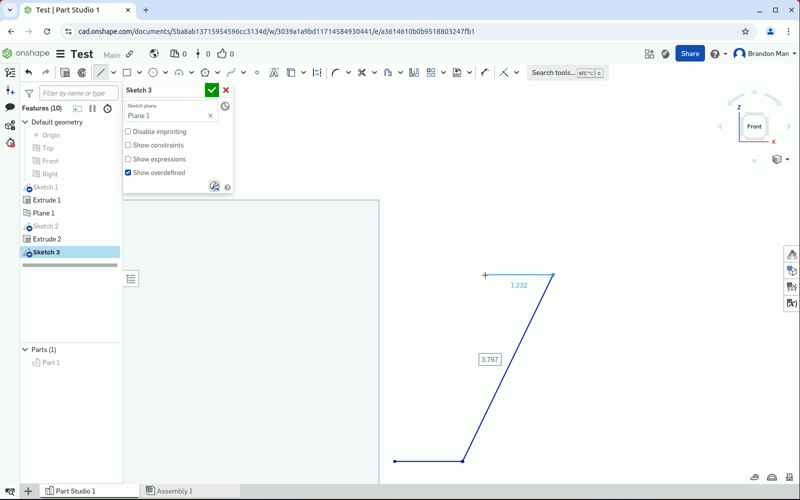
scroll(-6)
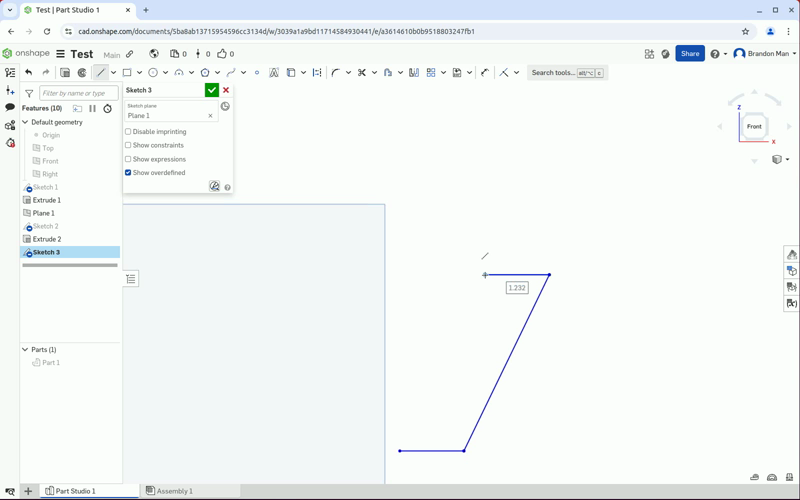
scroll(-6)
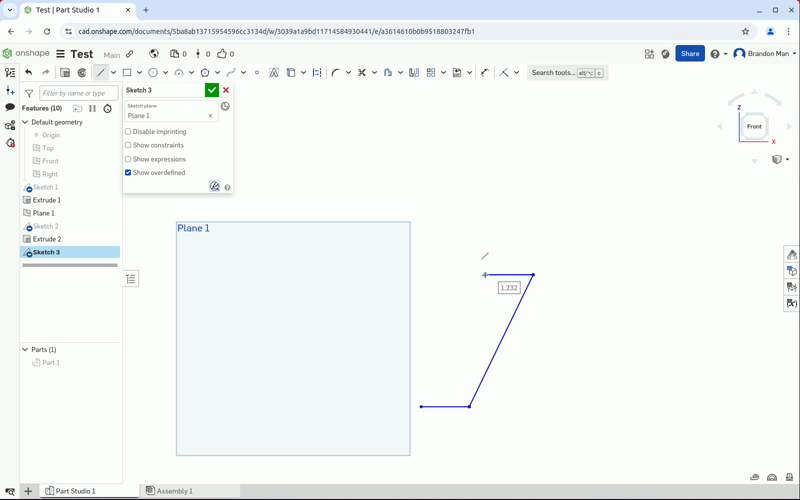
scroll(-6)
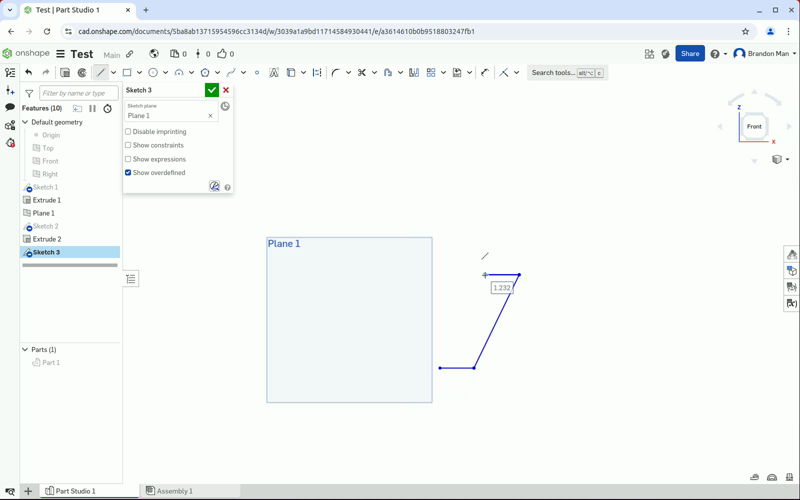
scroll(-6)
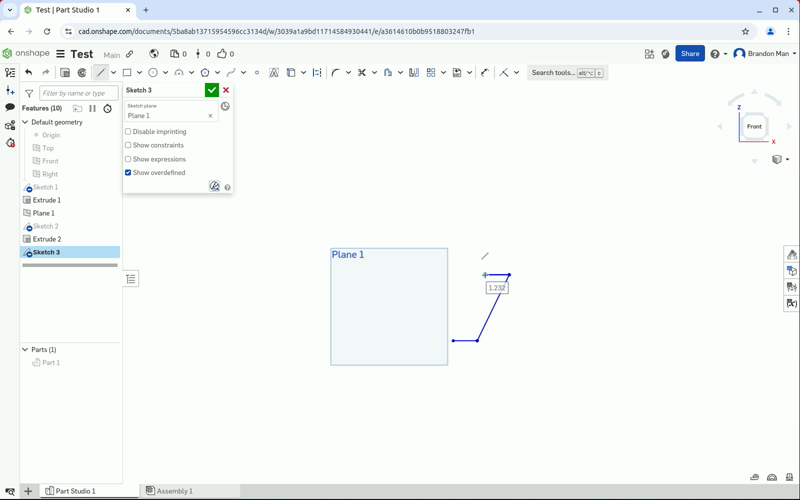
scroll(-6)
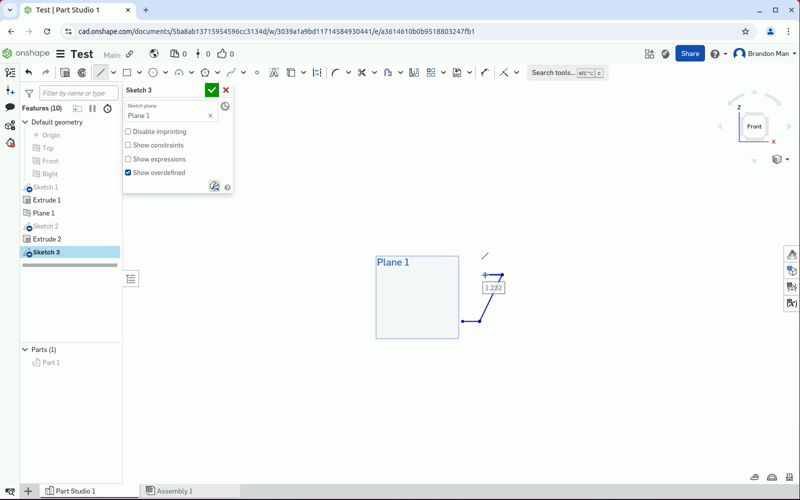
scroll(-6)
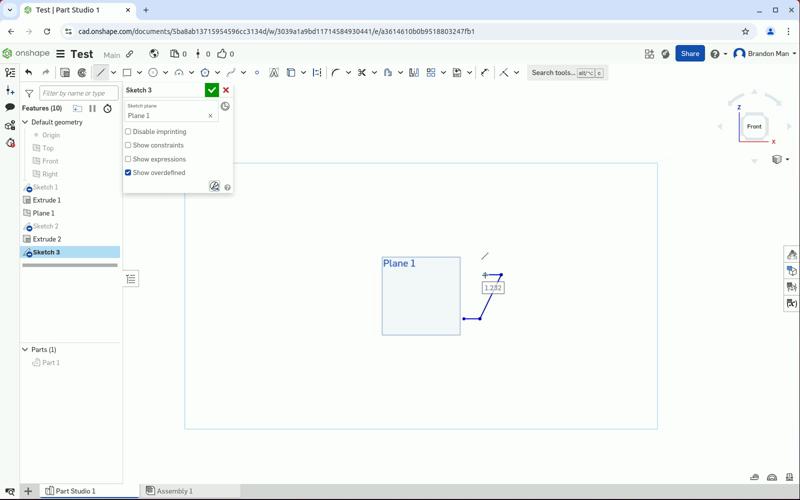
scroll(-6)
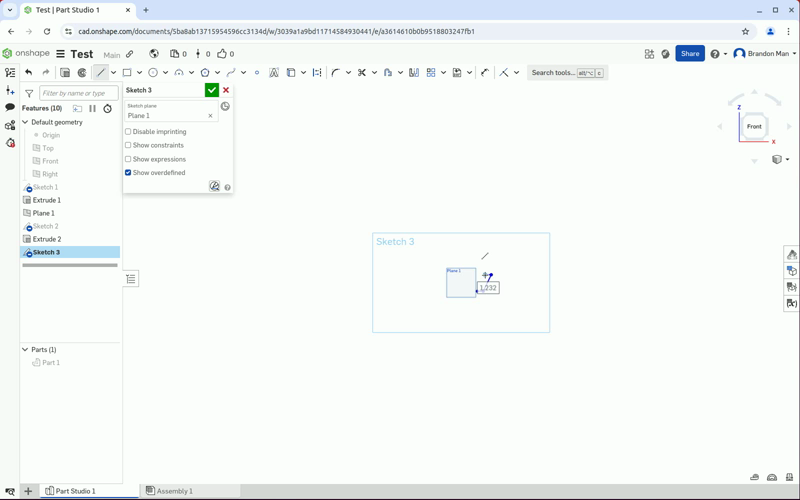
key_up(shift)
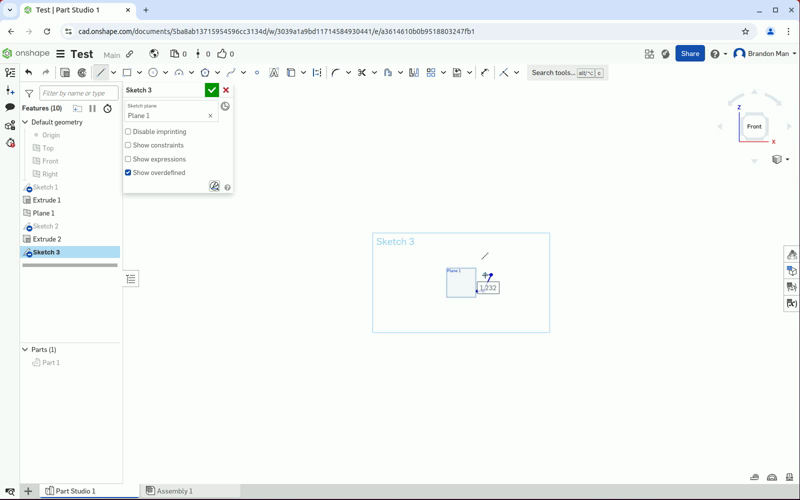
mouse_move(515, 274)
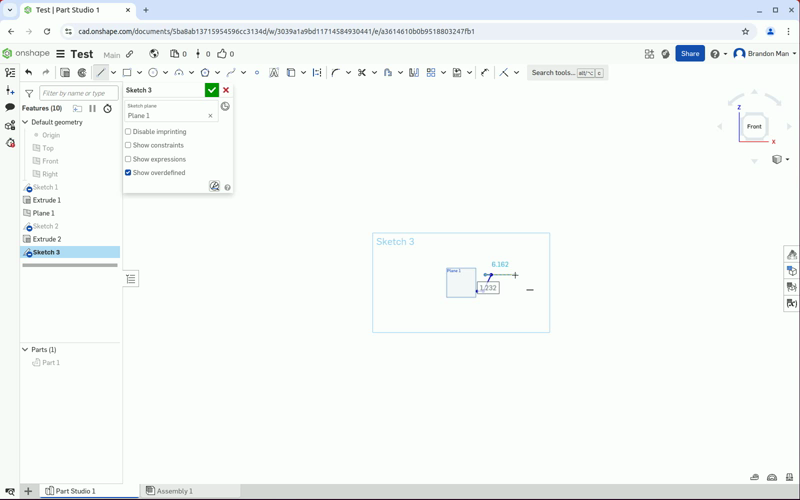
key_down(shift)
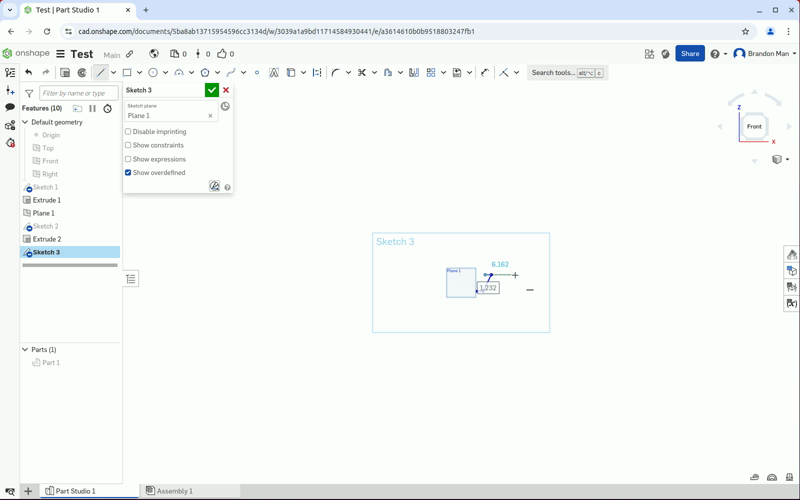
mouse_move(477, 291)
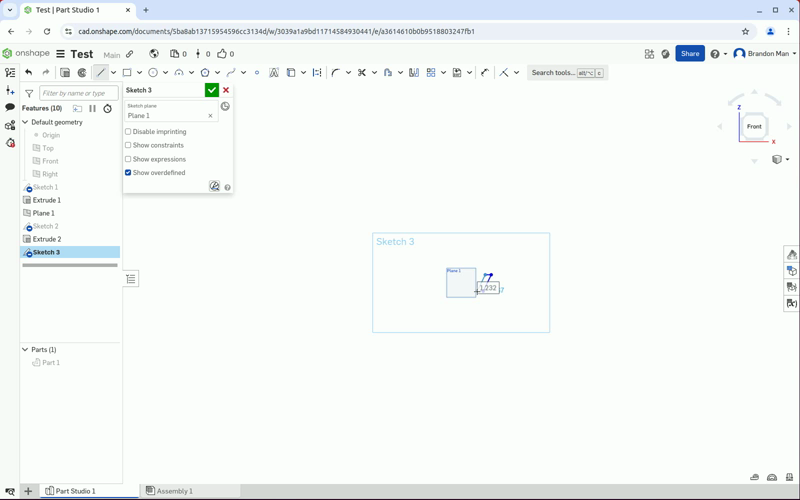
key_up(shift)
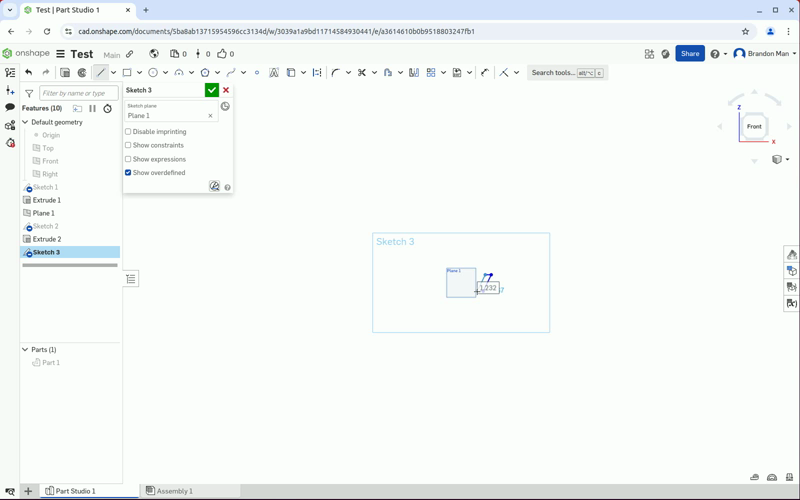
click(477, 291)
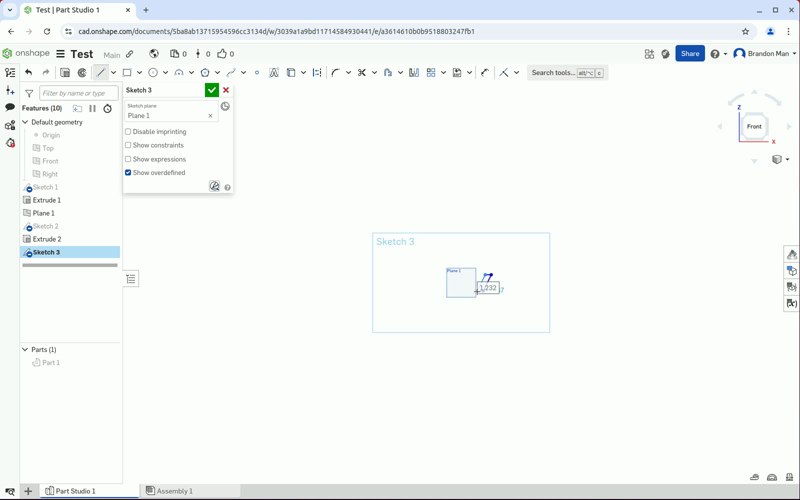
key(esc)
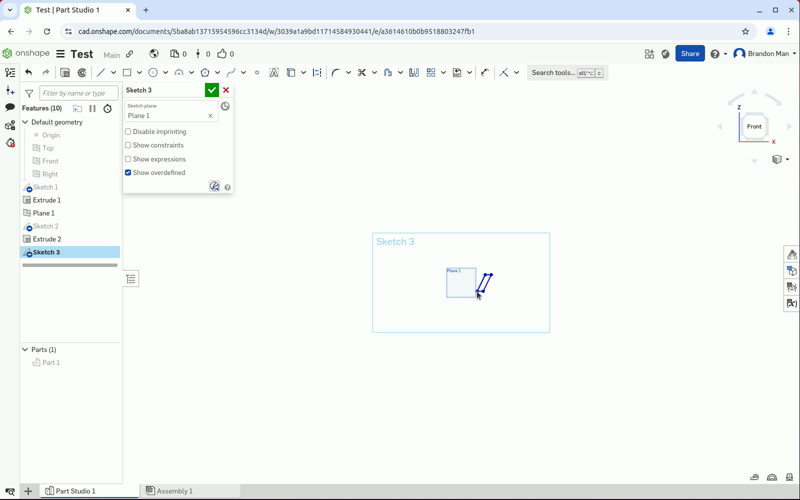
mouse_move(482, 284)
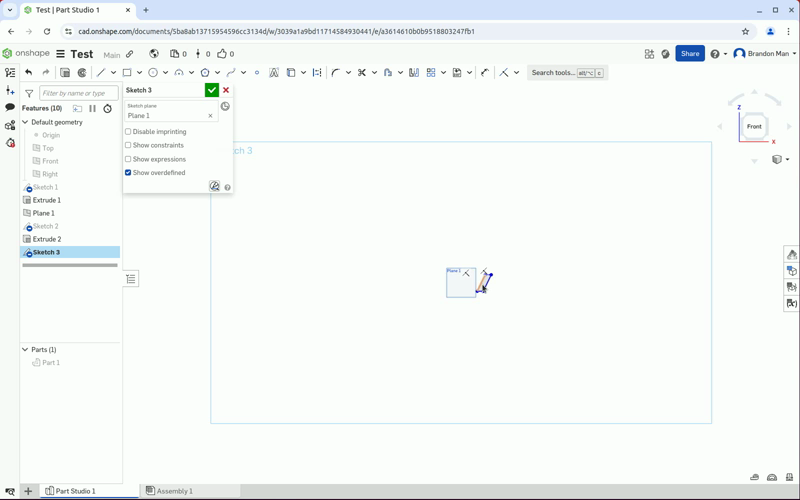
scroll(6)
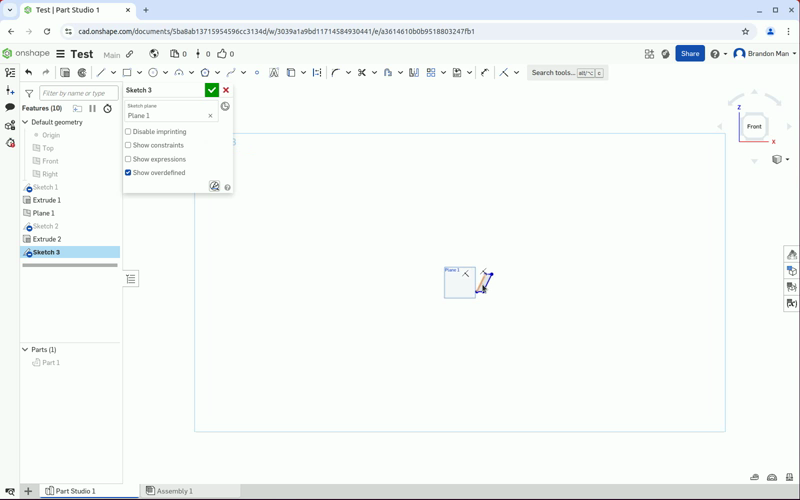
scroll(6)
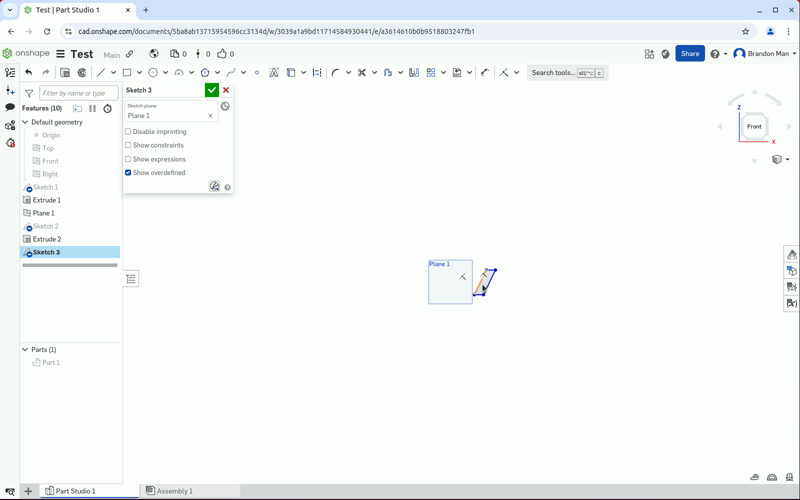
scroll(6)
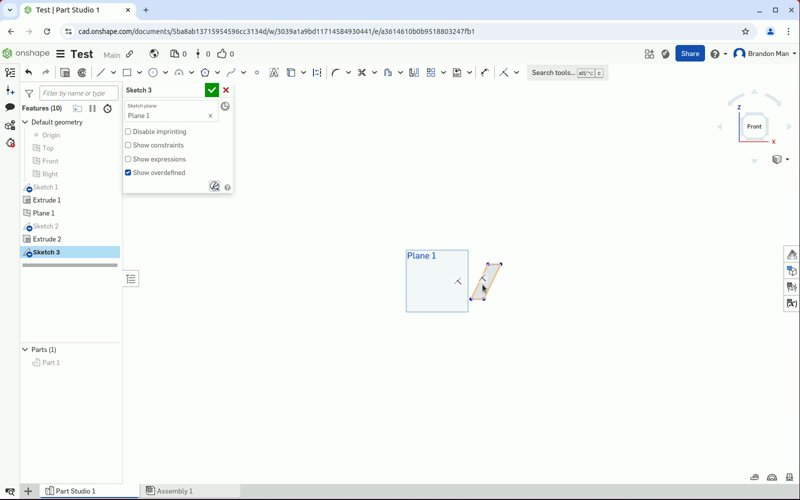
scroll(6)
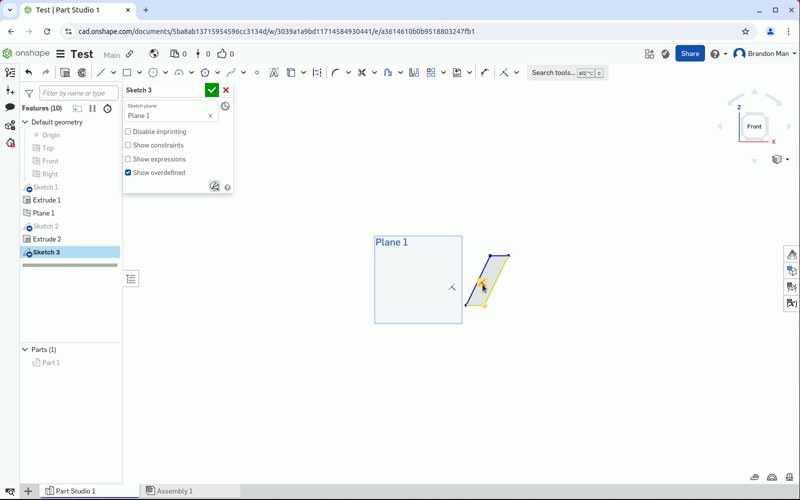
scroll(6)
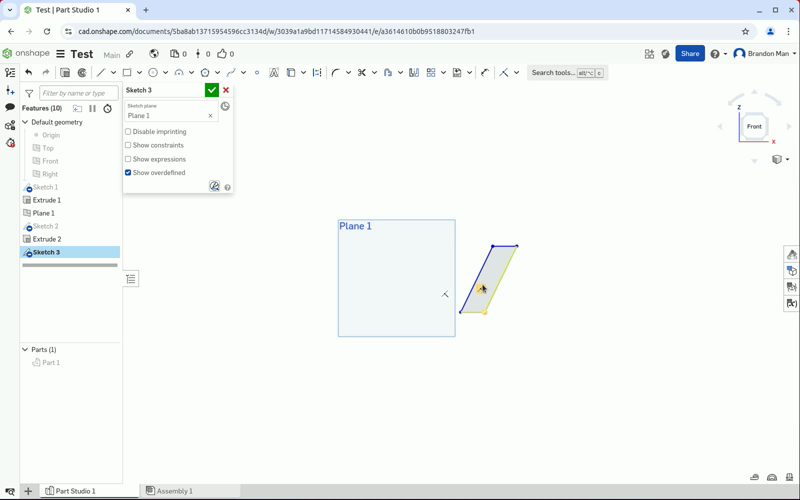
scroll(6)
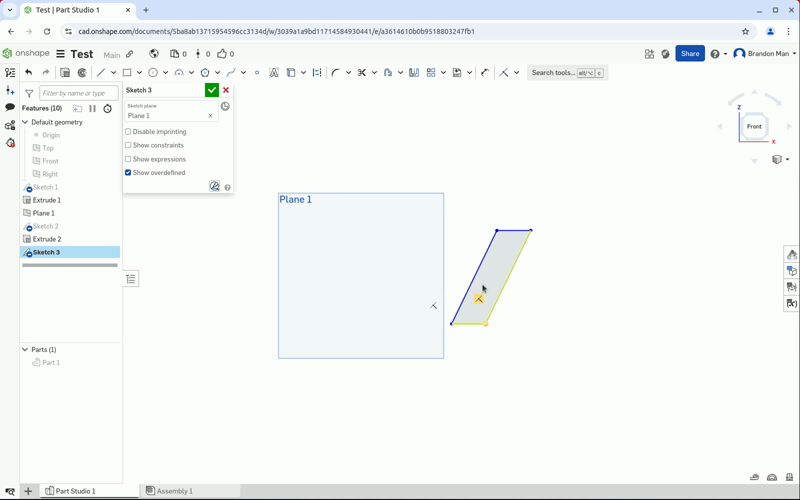
scroll(6)
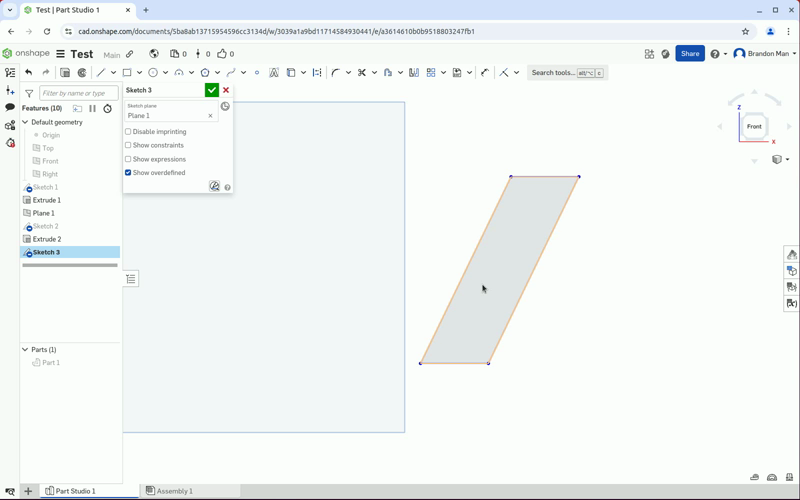
click(482, 284)
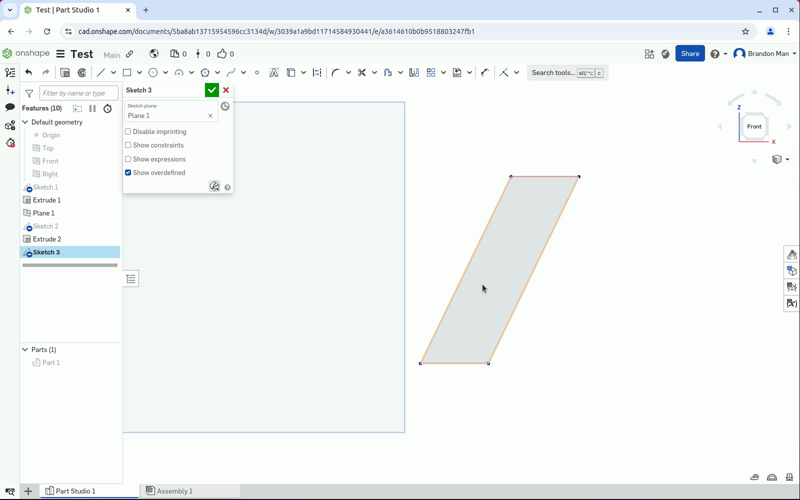
scroll(-6)
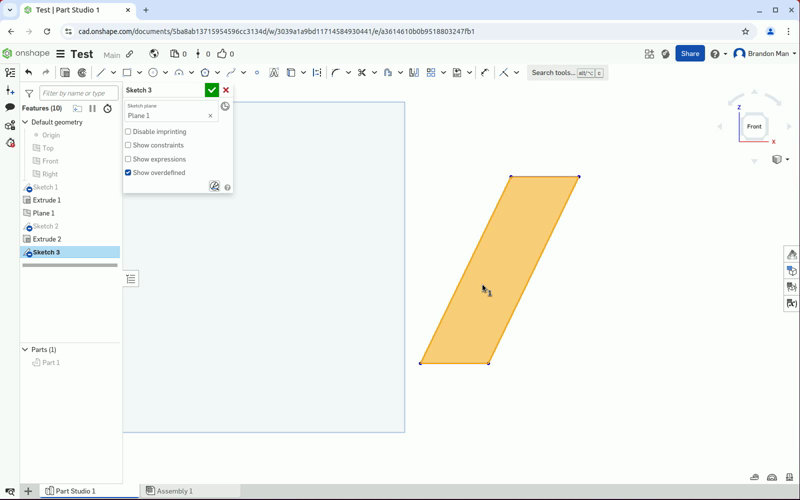
scroll(-6)
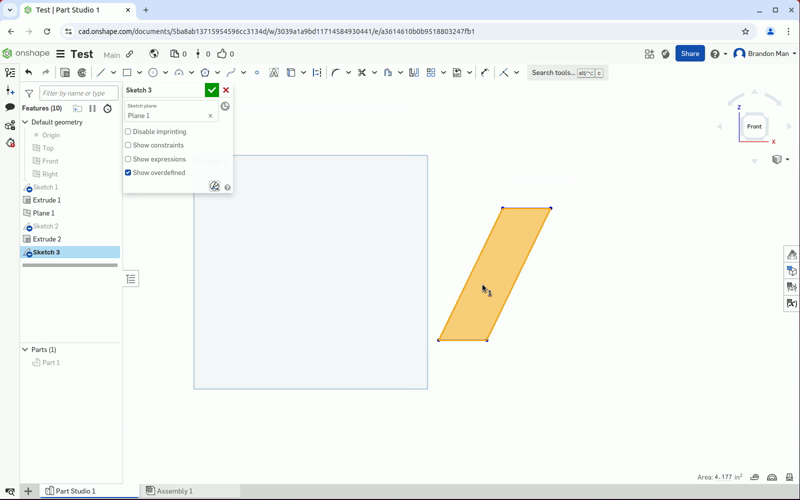
scroll(-6)
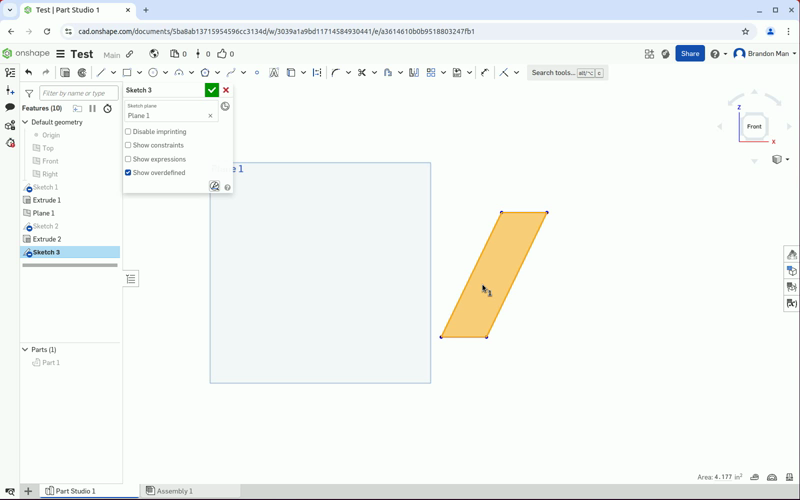
scroll(-6)
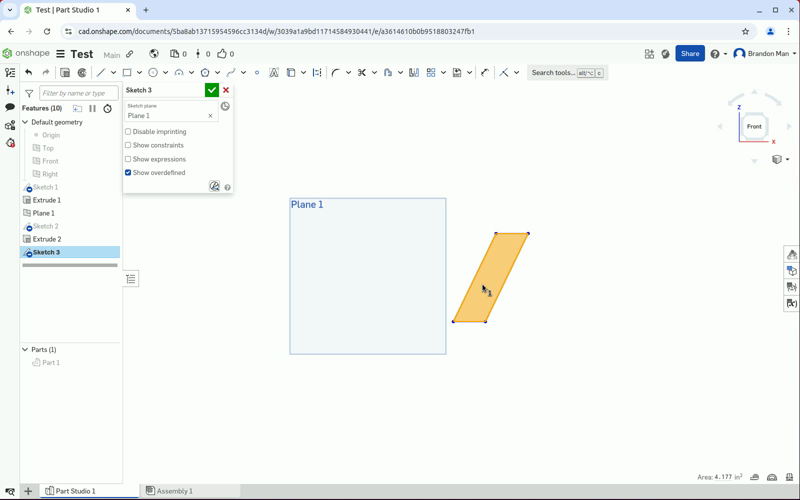
scroll(-6)
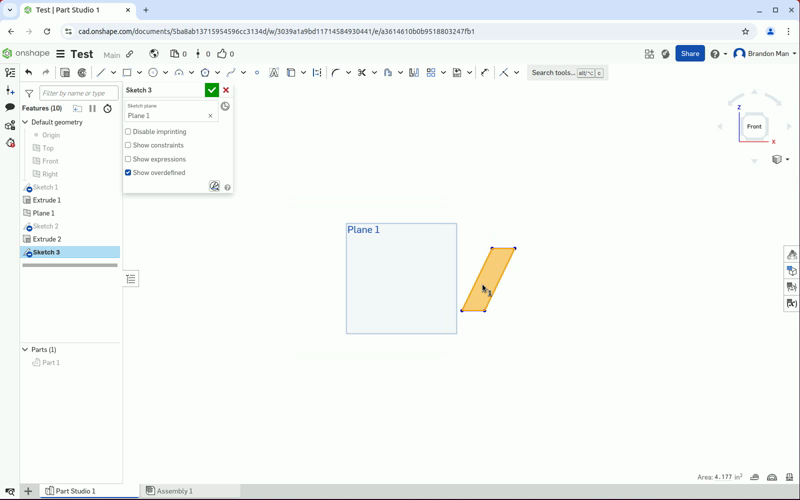
scroll(-6)
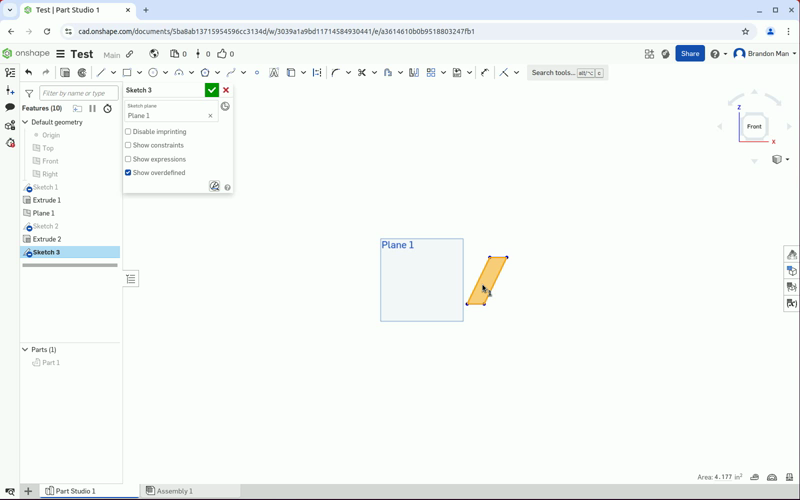
scroll(-6)
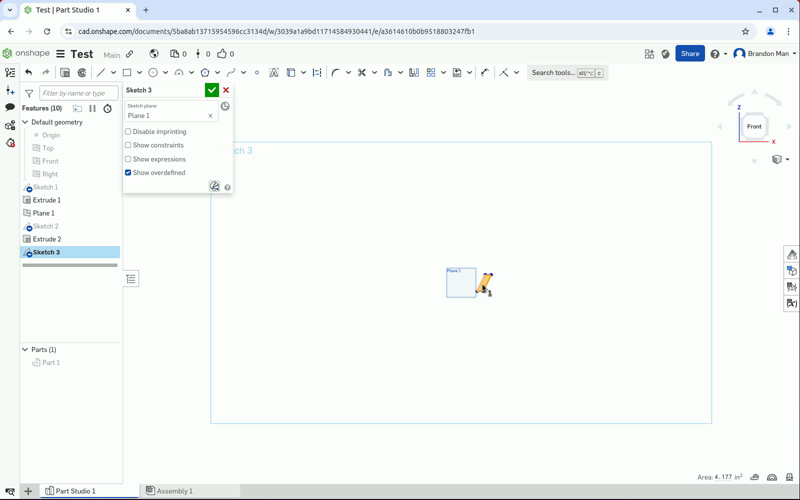
mouse_move(73, 352)
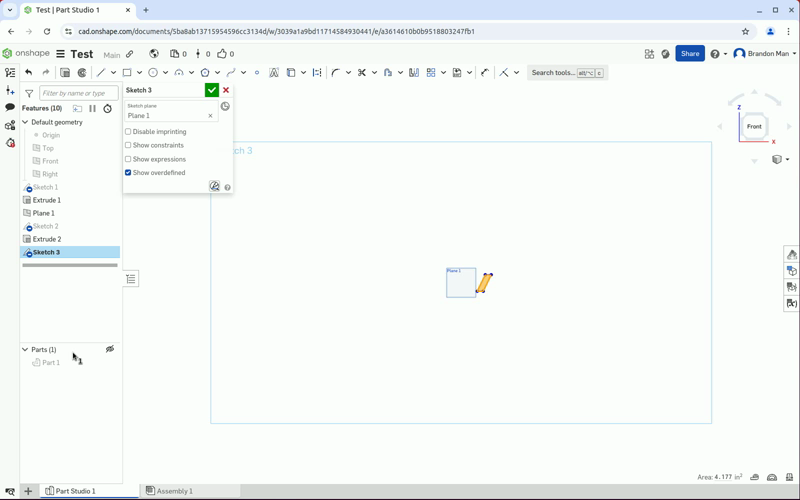
key(shift+y)
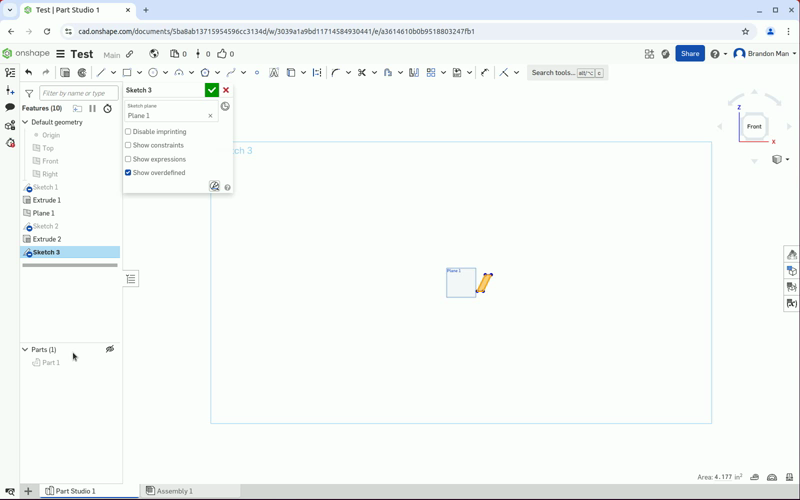
key(shift+e)
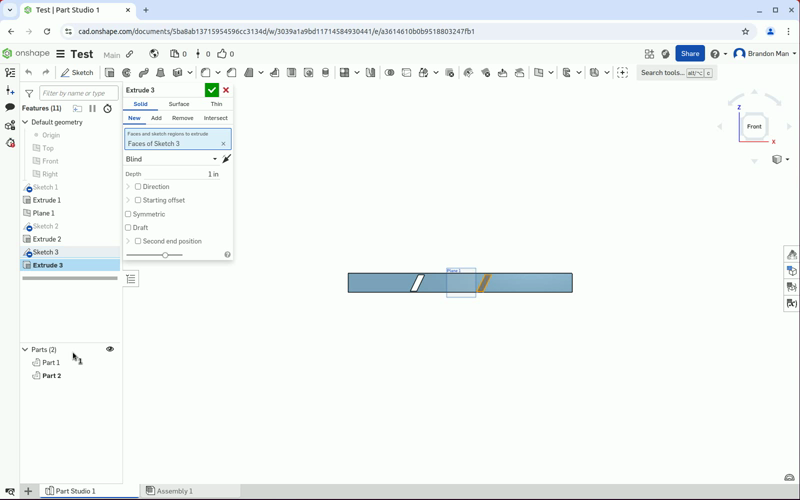
mouse_move(143, 106)
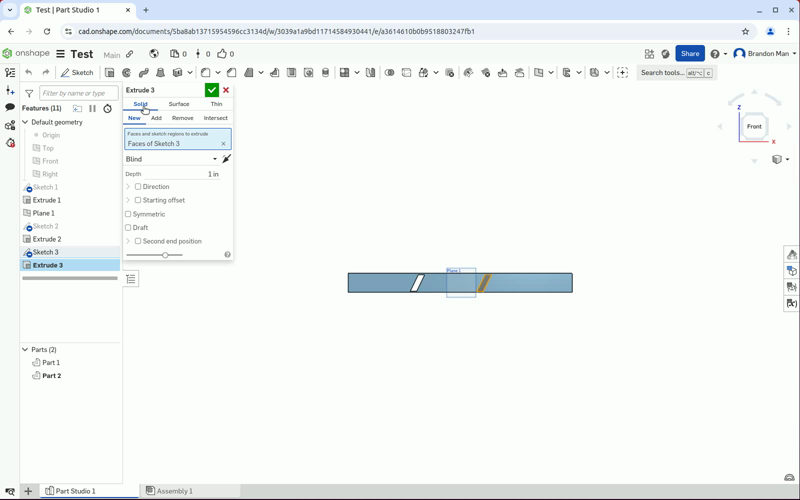
click(143, 106)
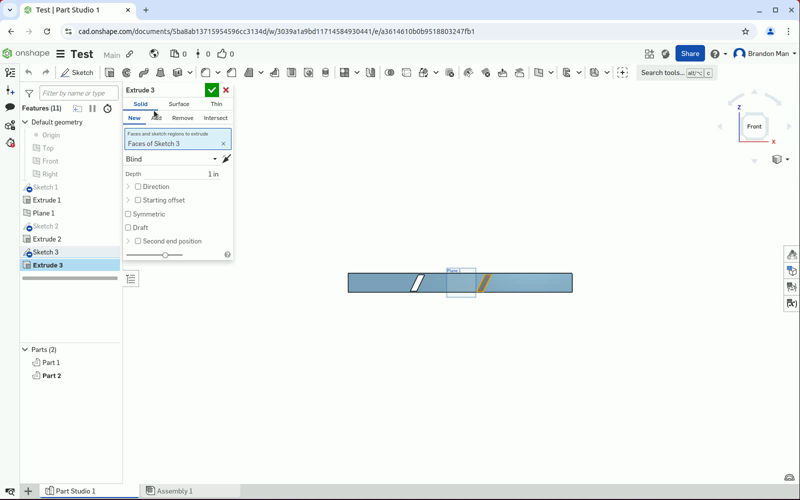
mouse_move(186, 120)
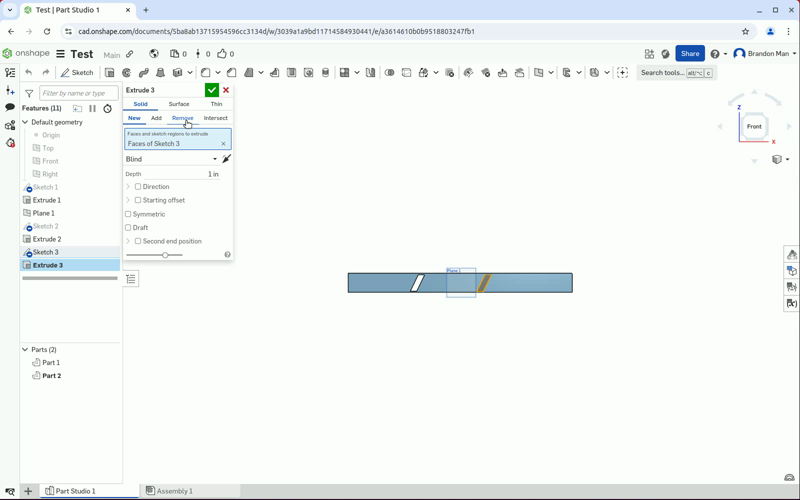
click(186, 120)
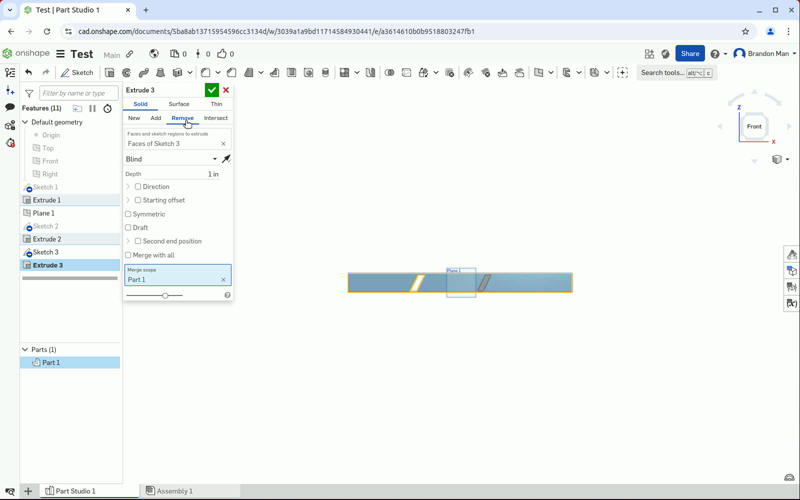
key(tab, 4)
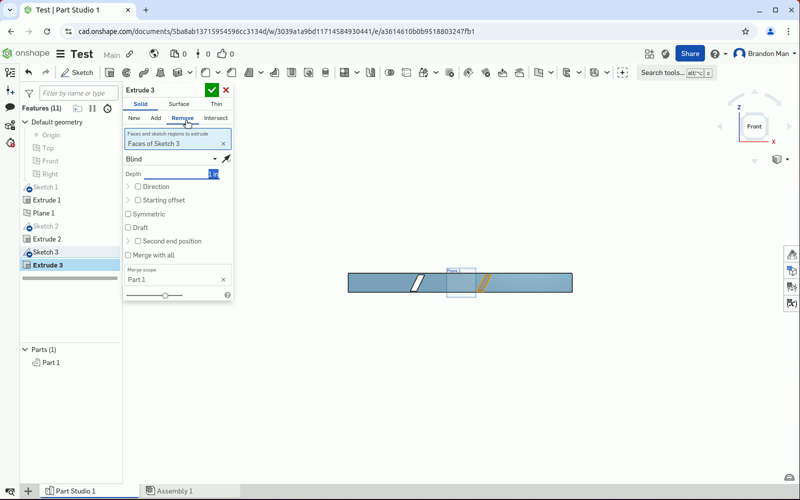
text(9.869)
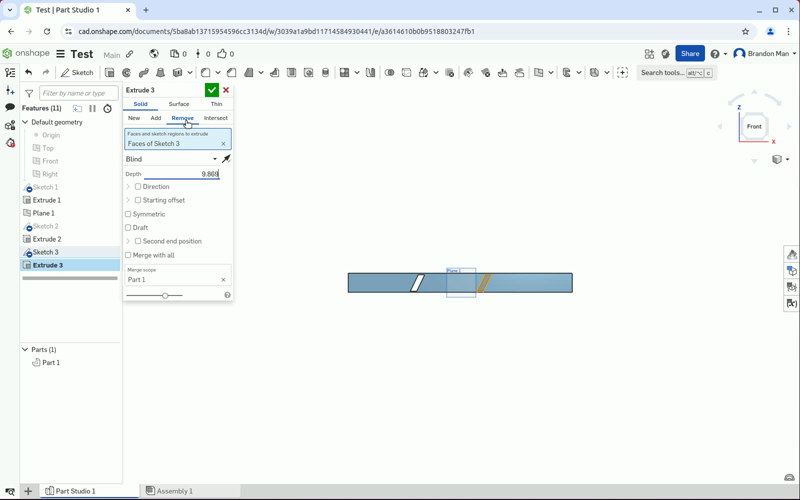
key(tab, 6)
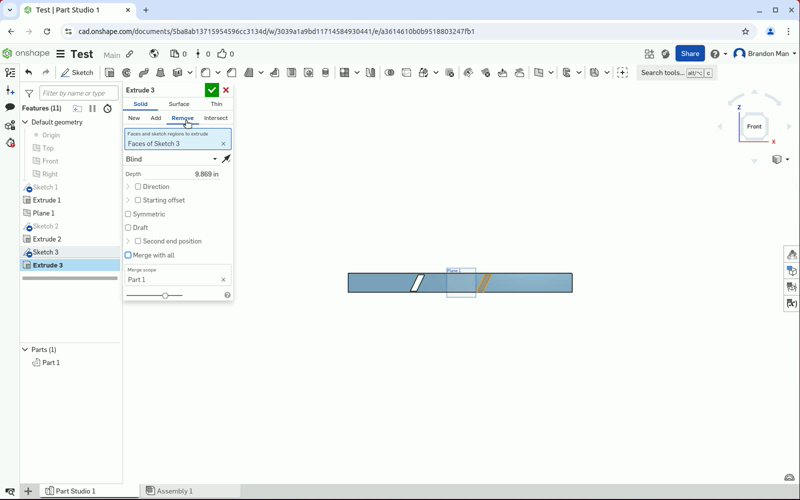
key(space)
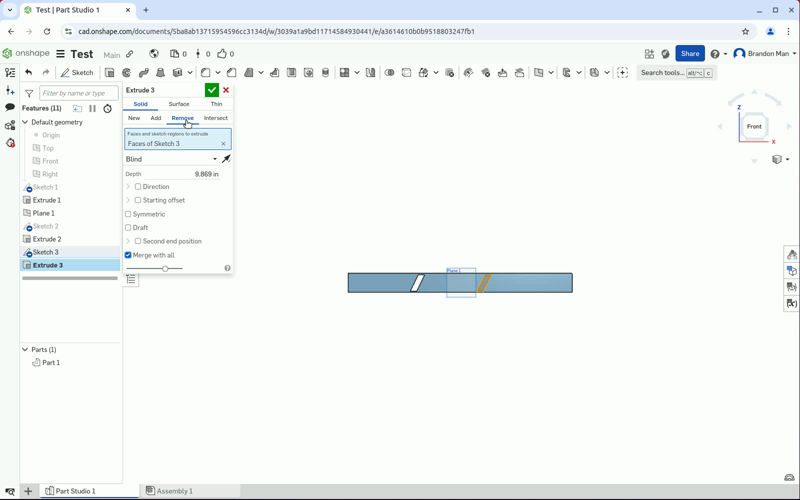
key(enter)
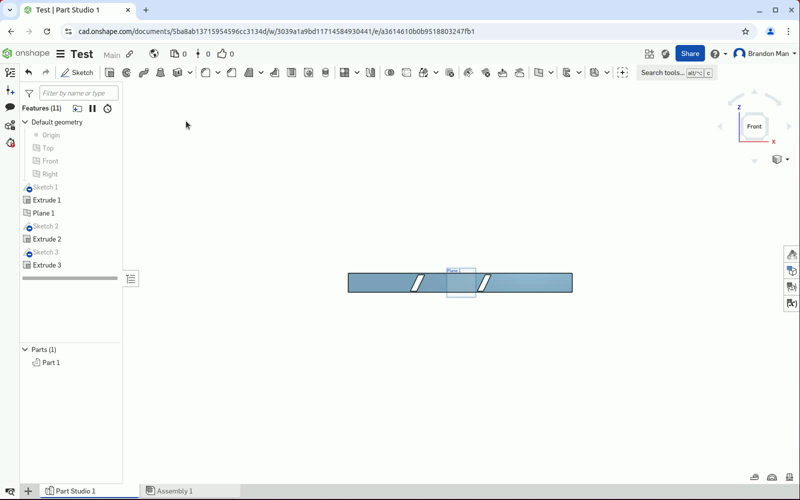
key(shift+h)
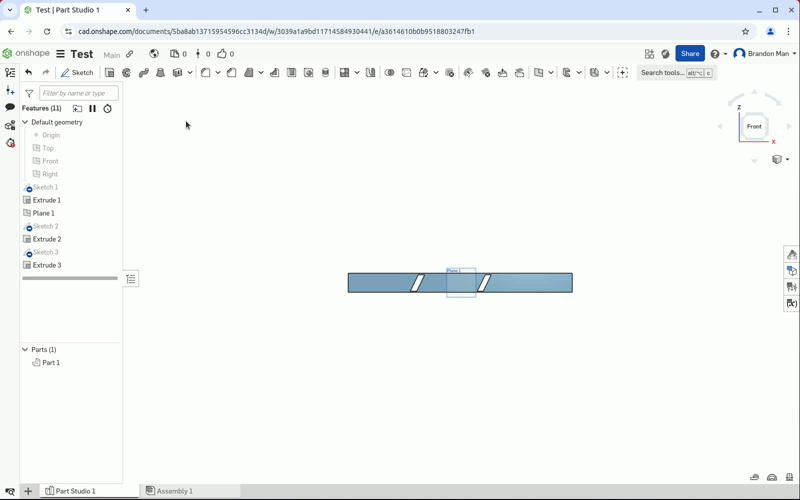
key(shift+h)
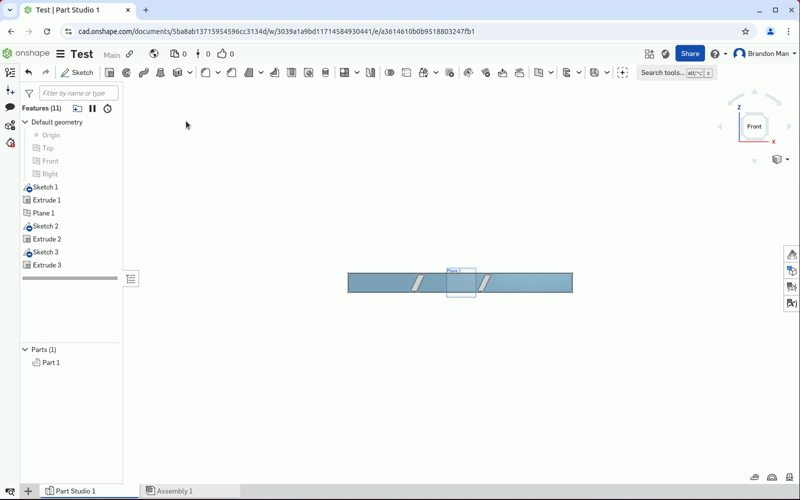
key(shift+7)
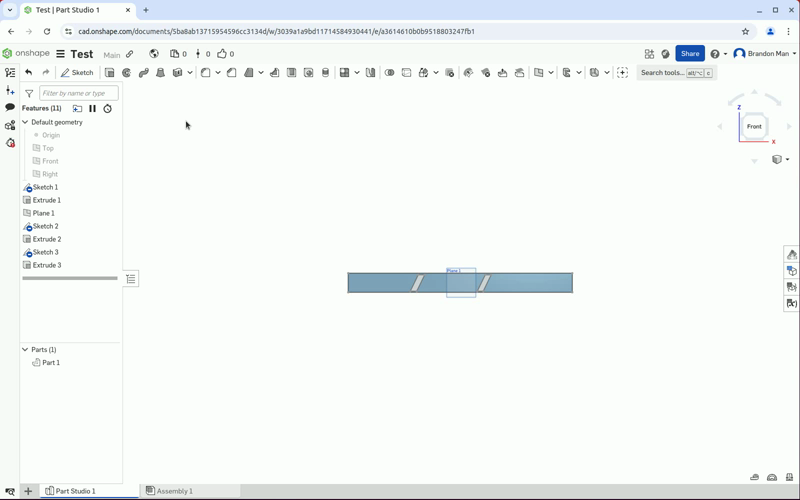
key(left, 2)
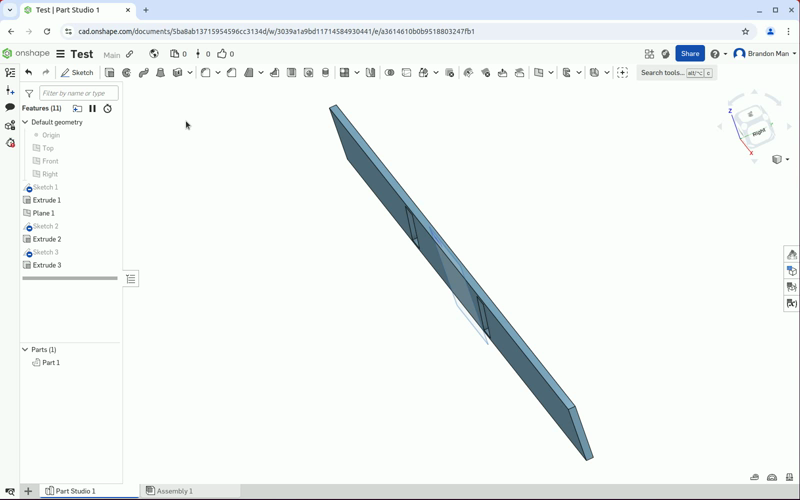
key(down, 2)
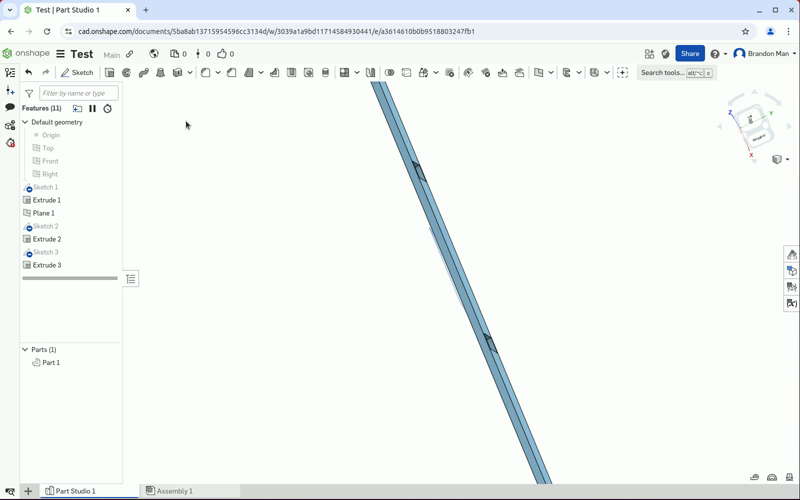
key(up, 2)
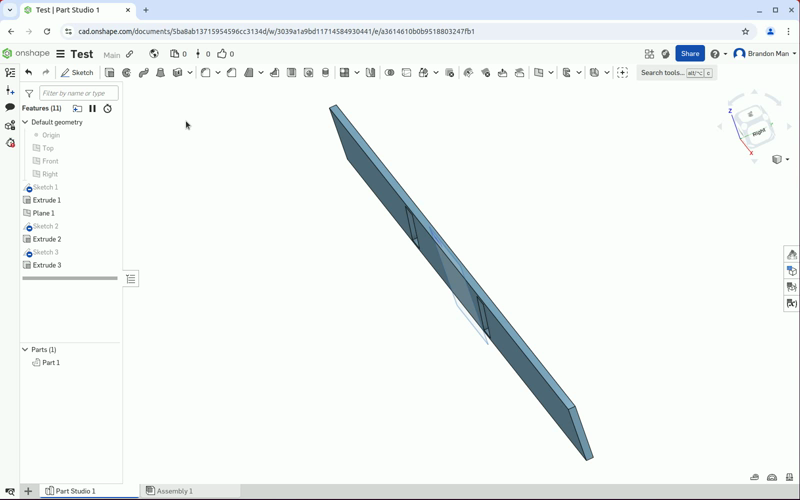
key(right, 2)
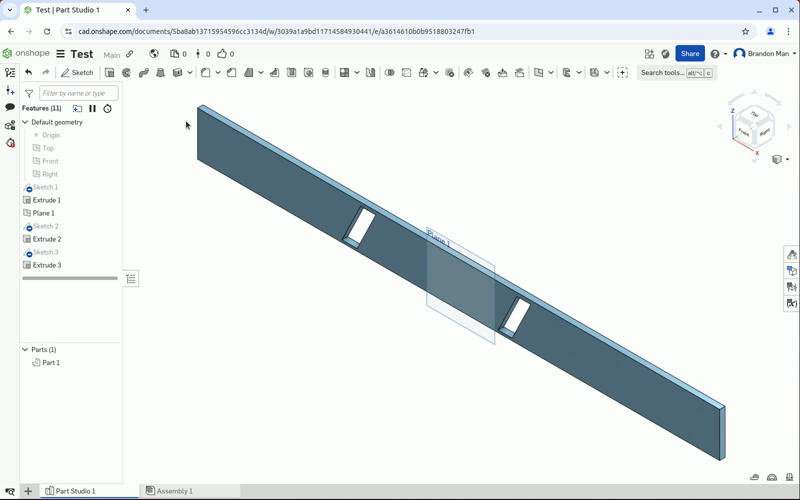
mouse_move(73, 189)
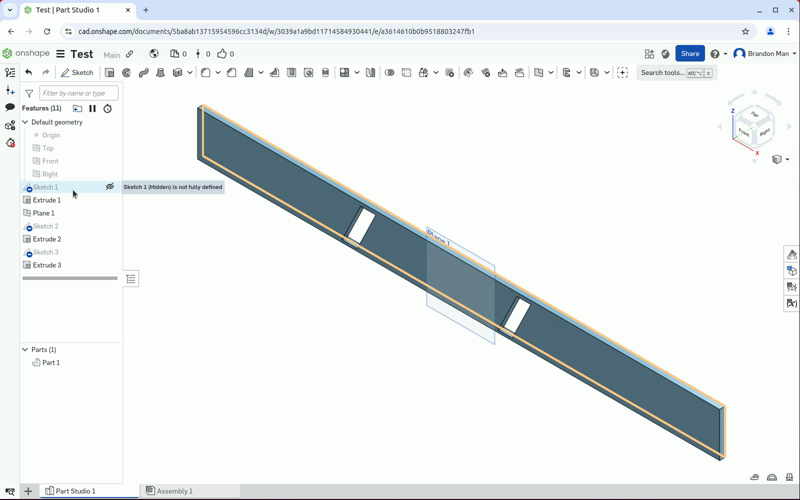
click(73, 189)